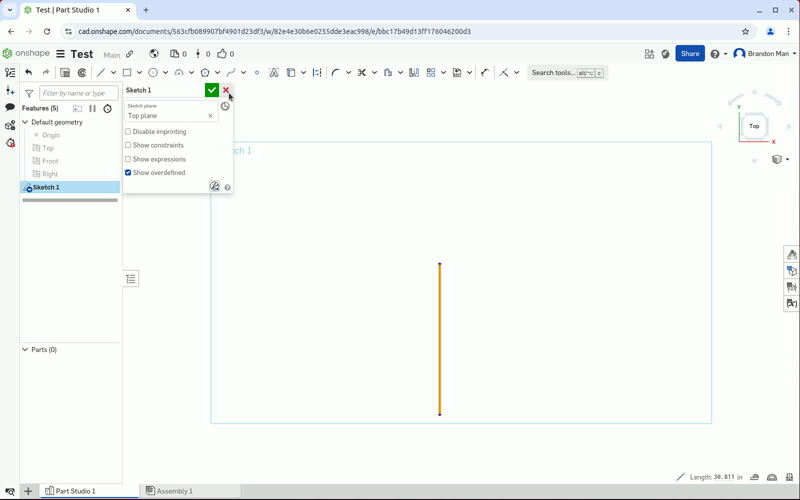
key(shift+h)
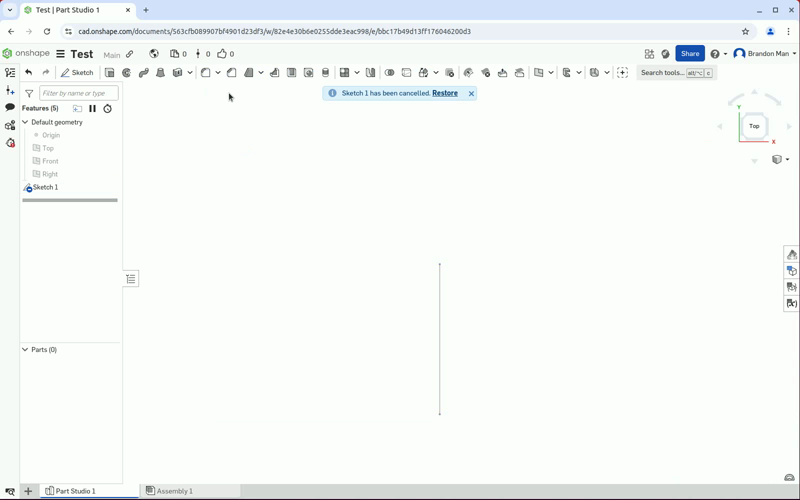
key(shift+s)
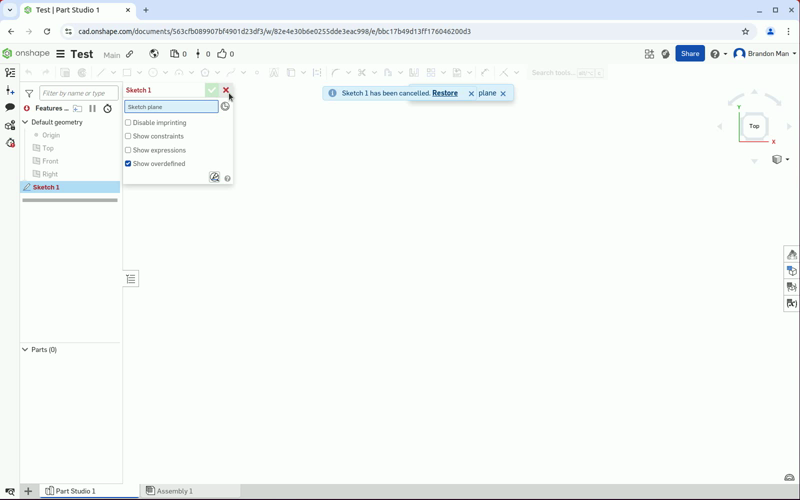
mouse_move(73, 150)
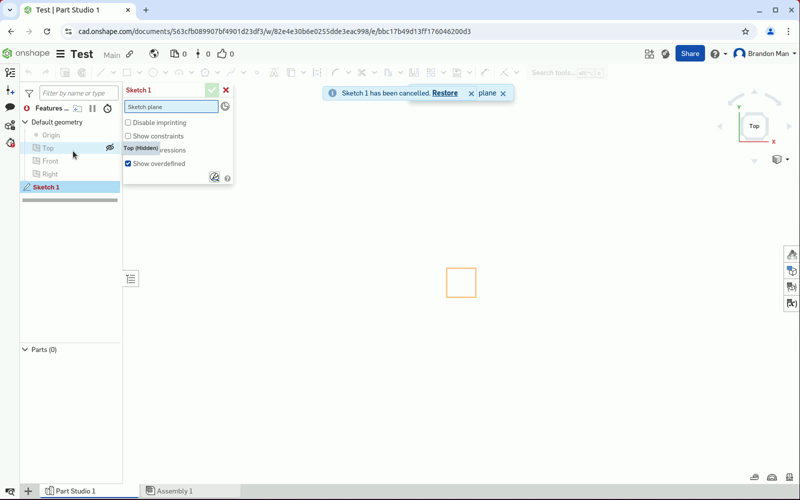
click(73, 150)
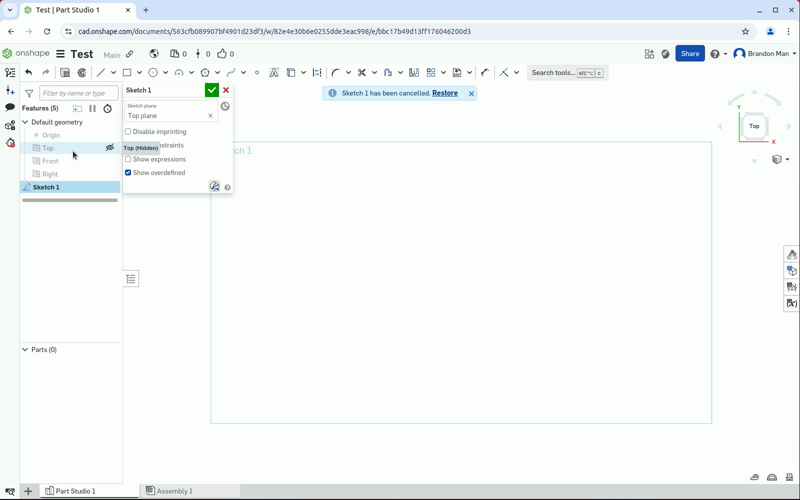
mouse_move(73, 352)
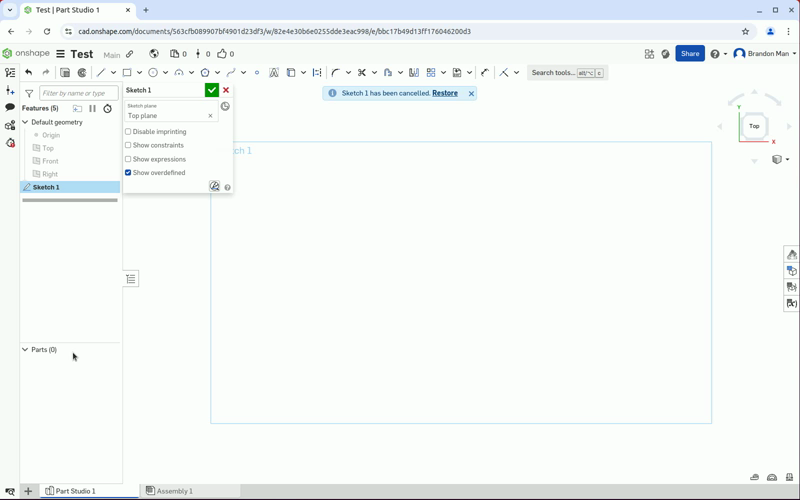
key(y)
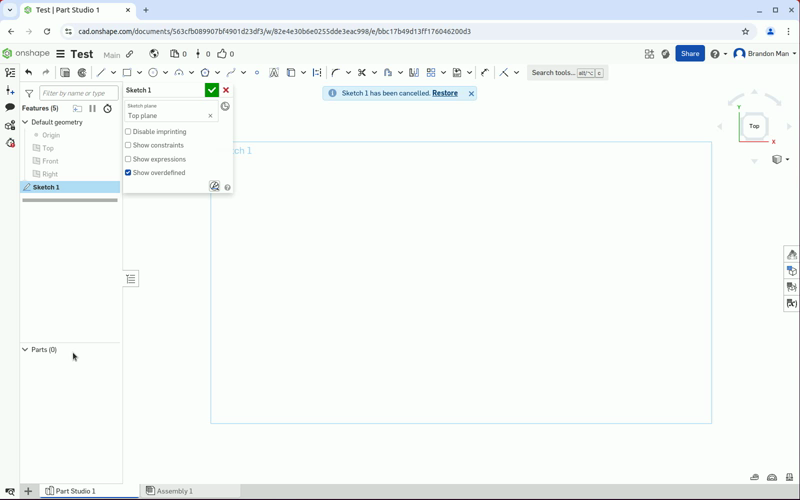
key(l)
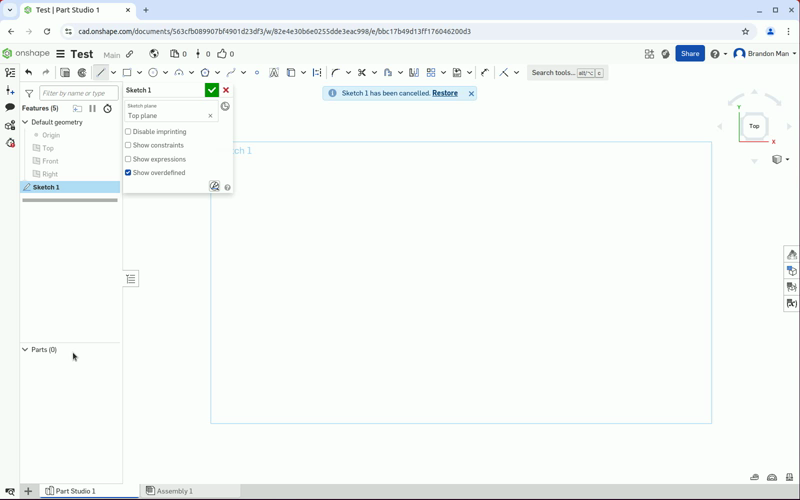
key_down(shift)
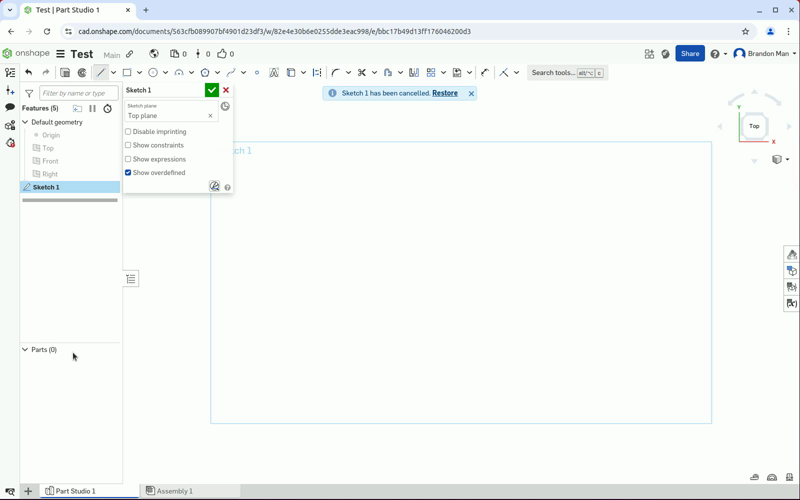
mouse_move(417, 311)
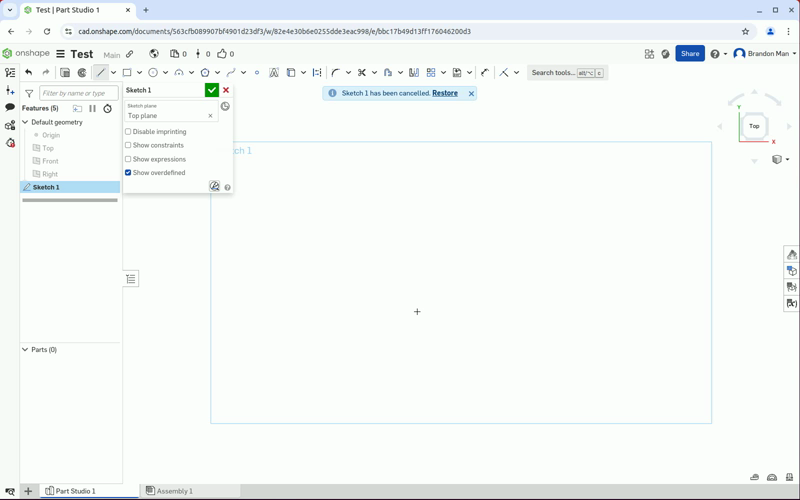
click(417, 311)
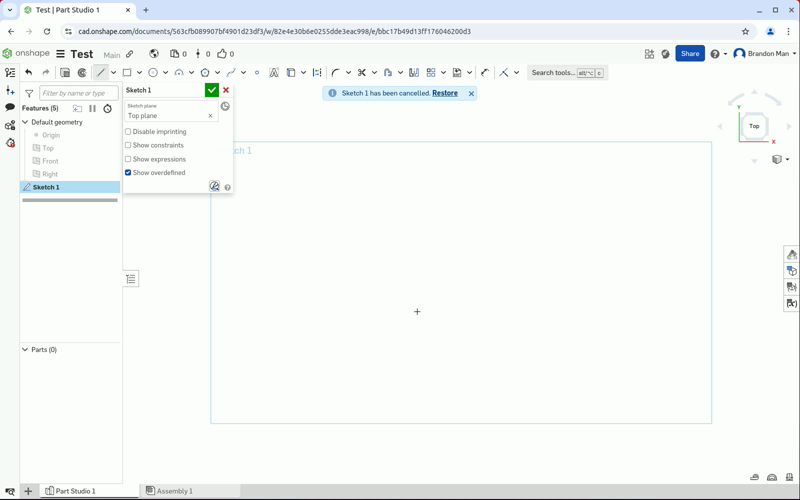
key_up(shift)
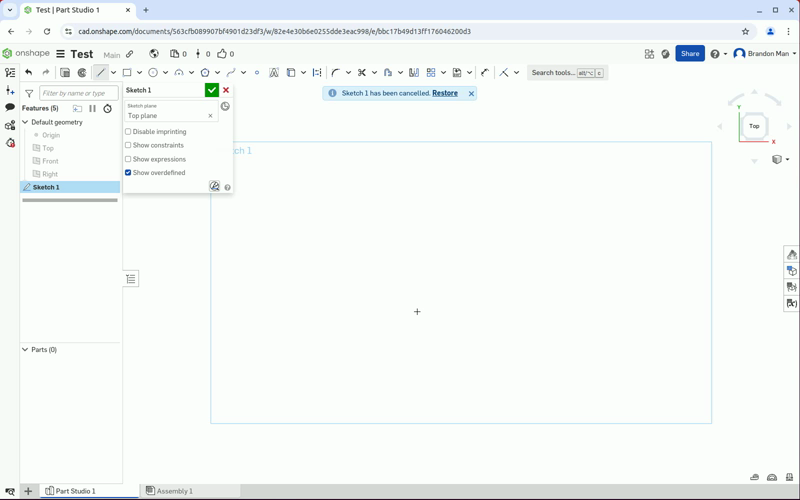
key_down(shift)
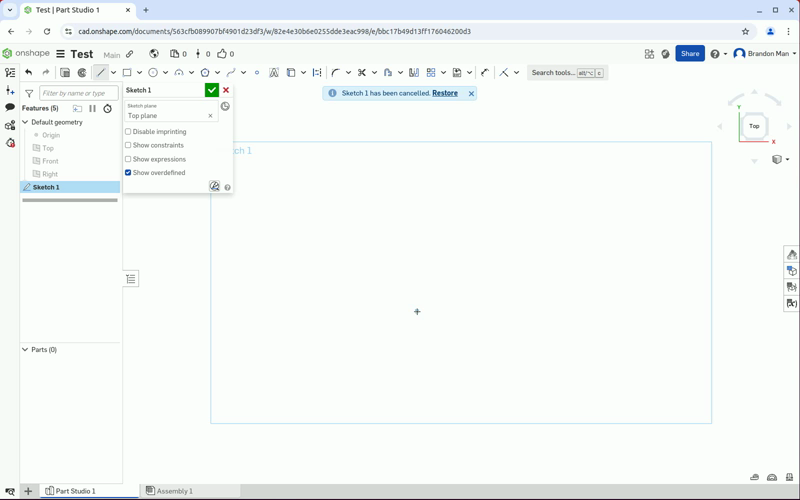
mouse_move(559, 311)
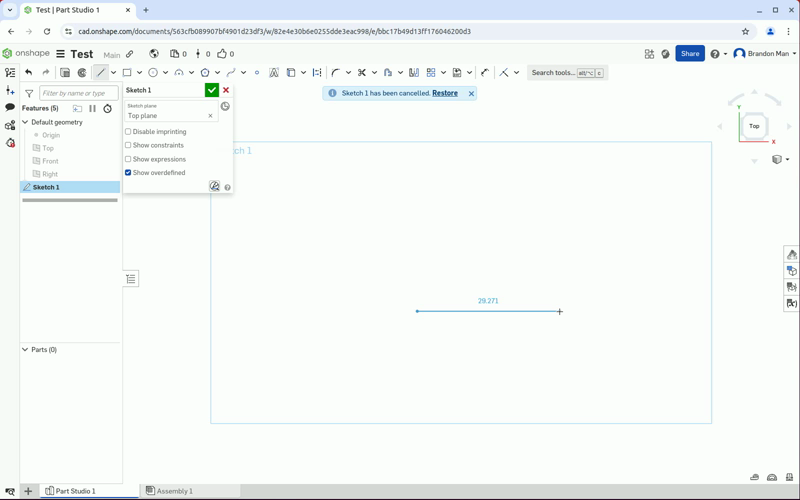
click(559, 311)
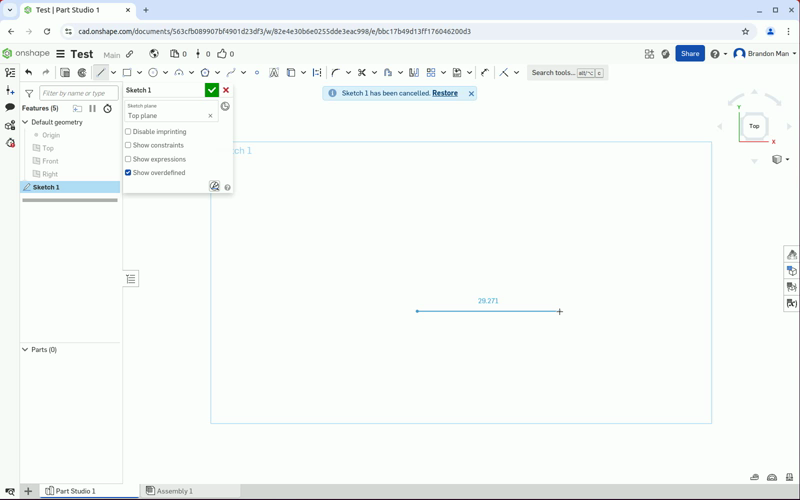
key_up(shift)
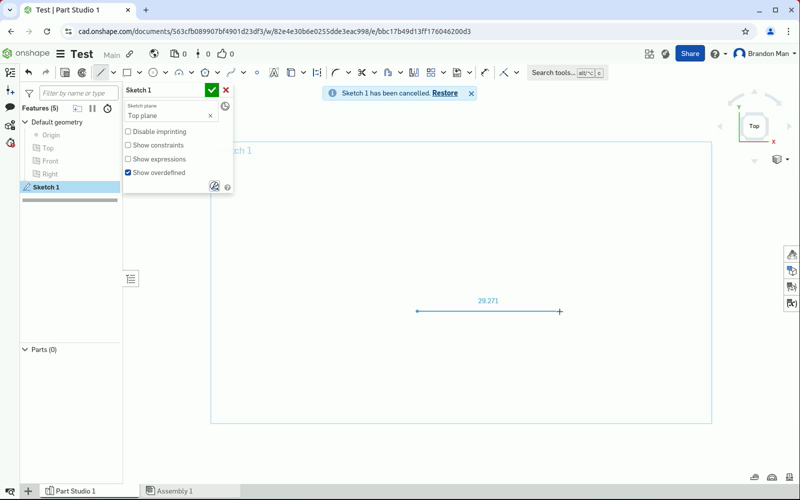
key_down(shift)
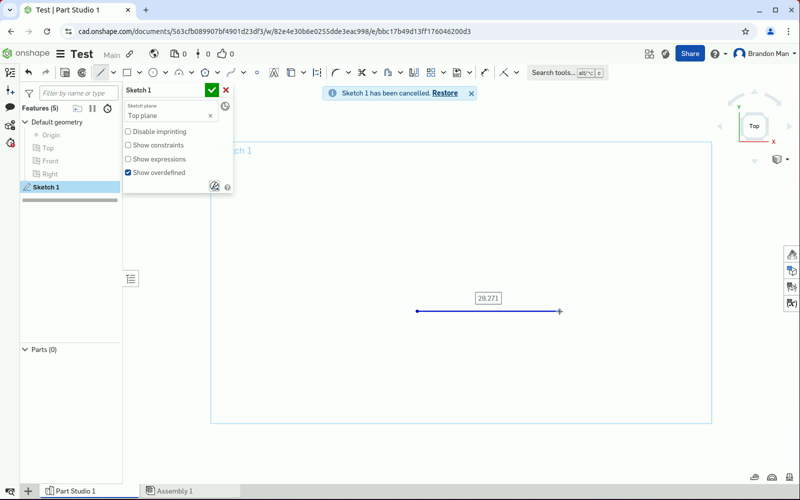
mouse_move(589, 311)
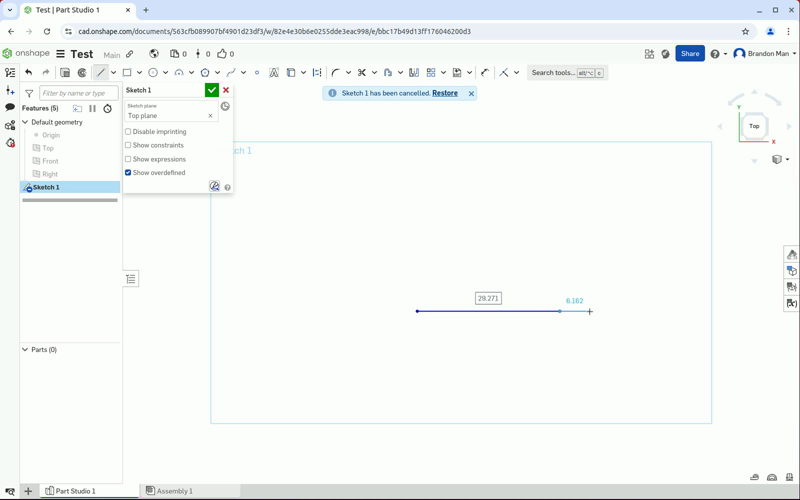
mouse_move(572, 297)
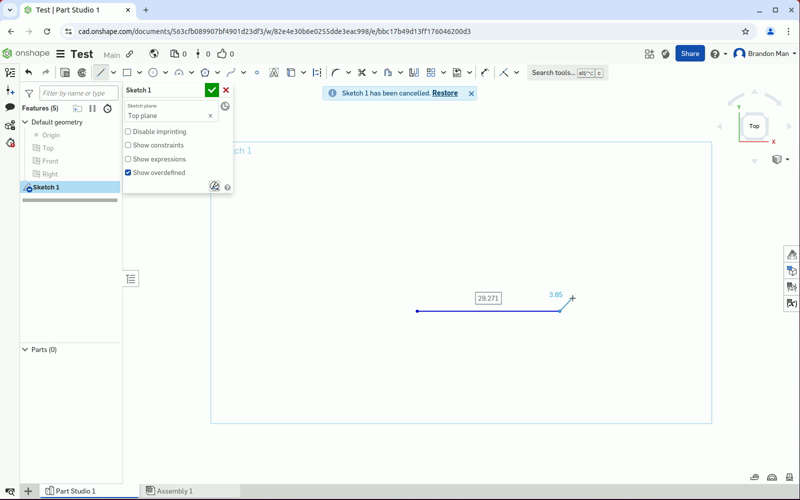
click(572, 297)
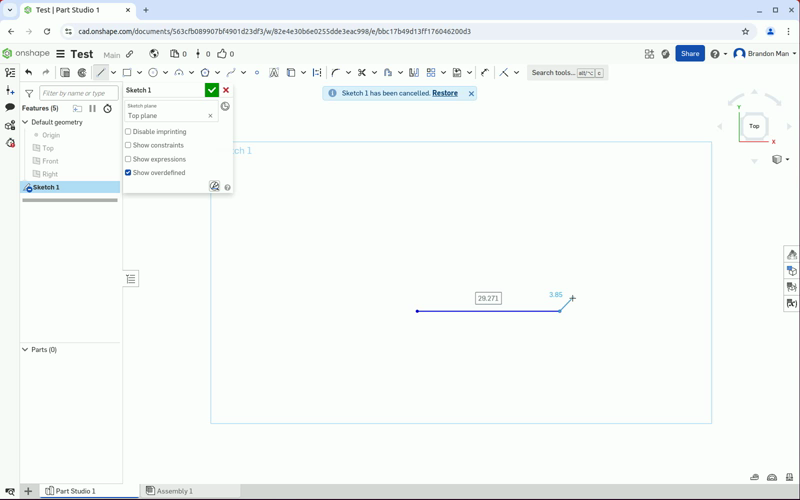
key_up(shift)
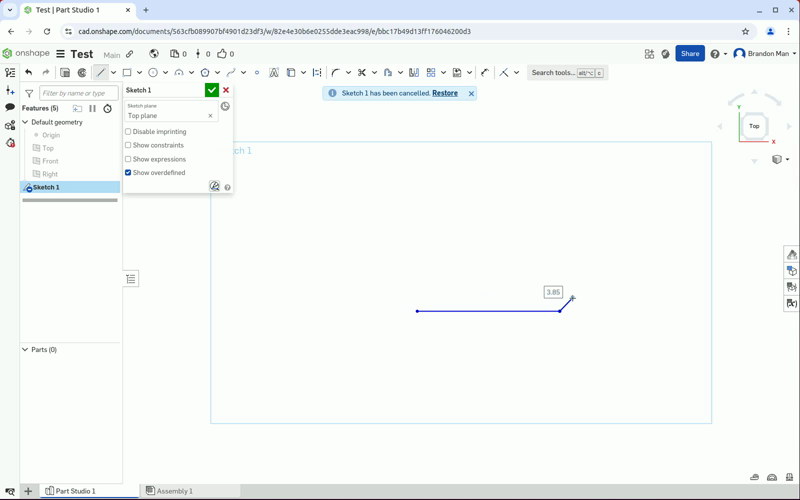
key_down(shift)
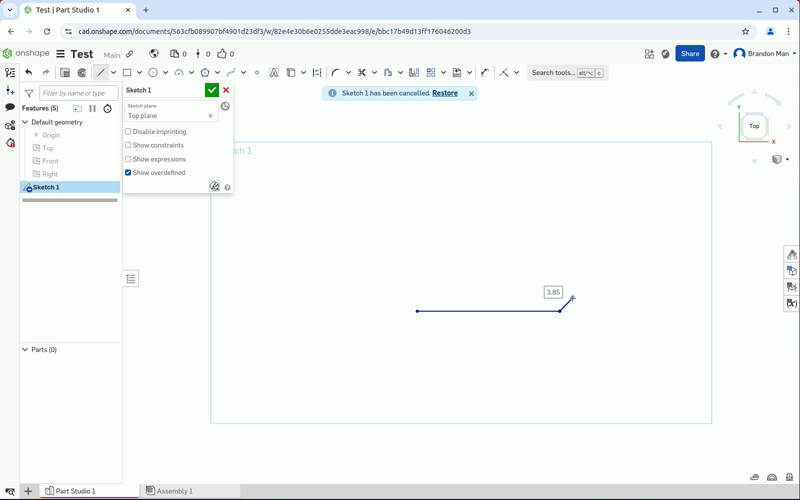
mouse_move(572, 225)
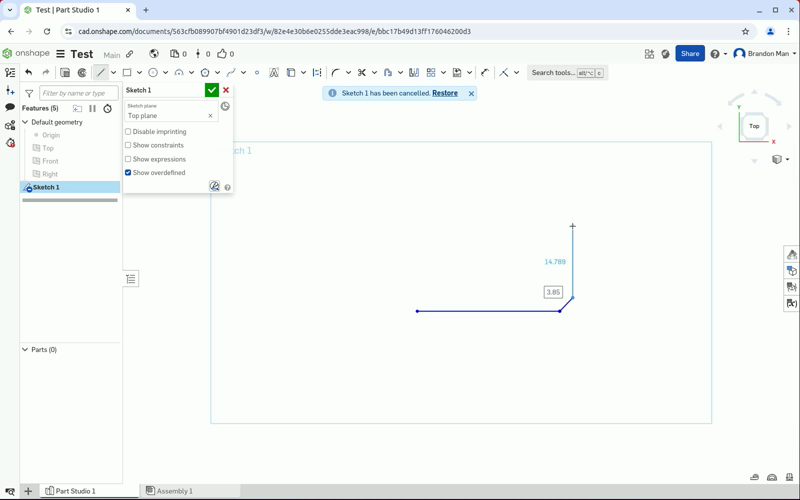
click(572, 225)
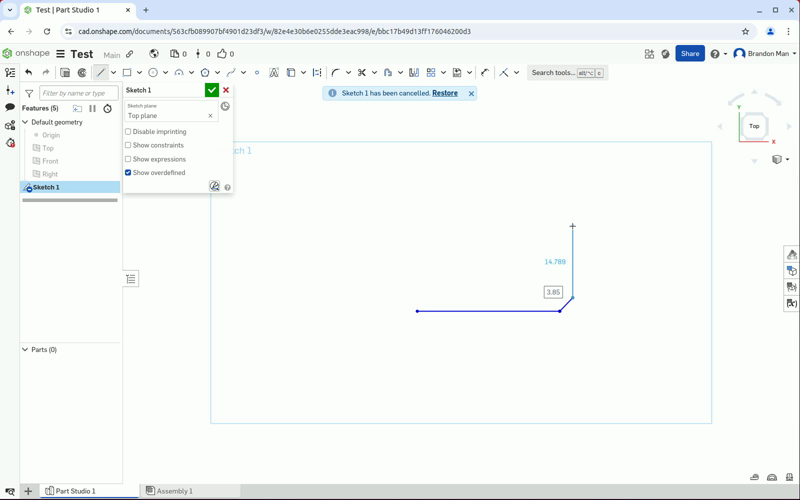
key_up(shift)
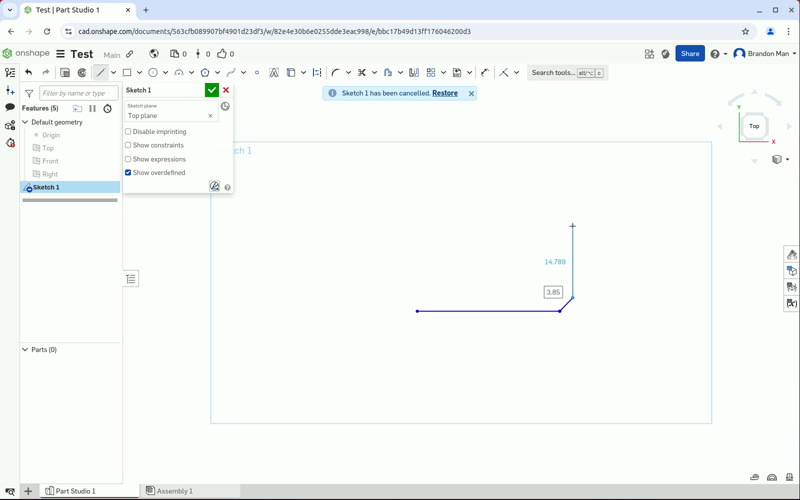
key_down(shift)
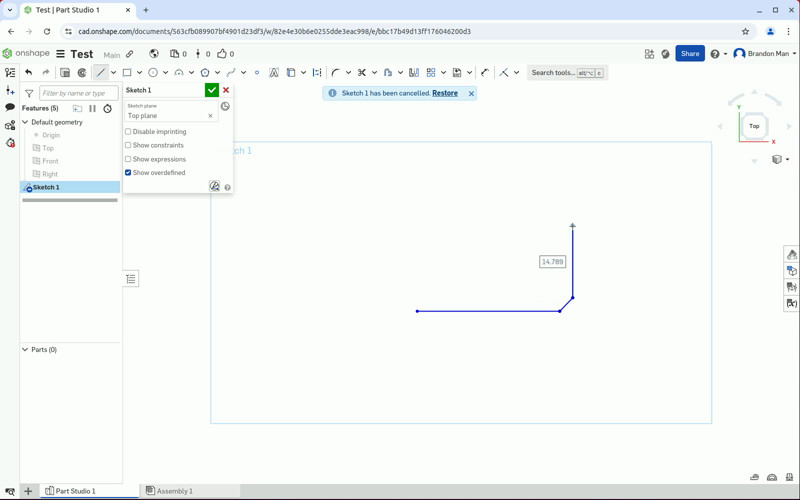
mouse_move(510, 225)
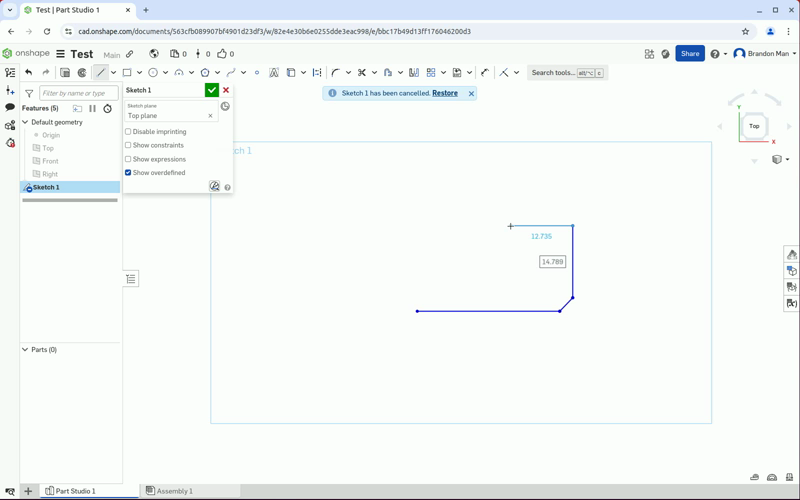
click(510, 225)
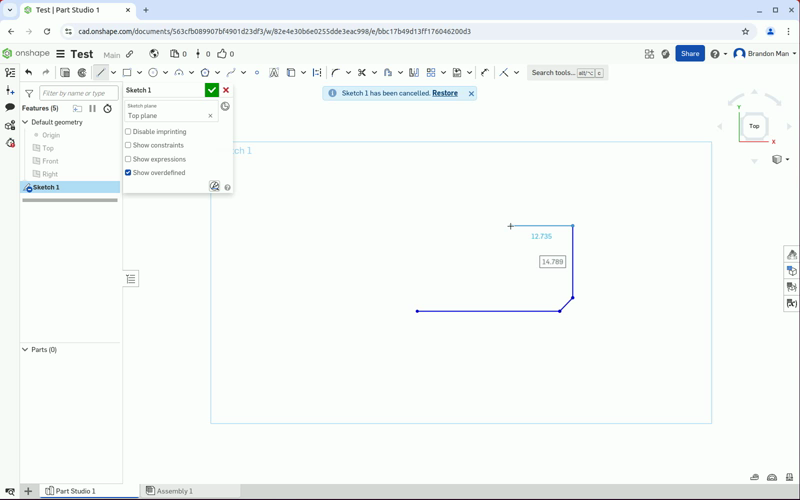
key_up(shift)
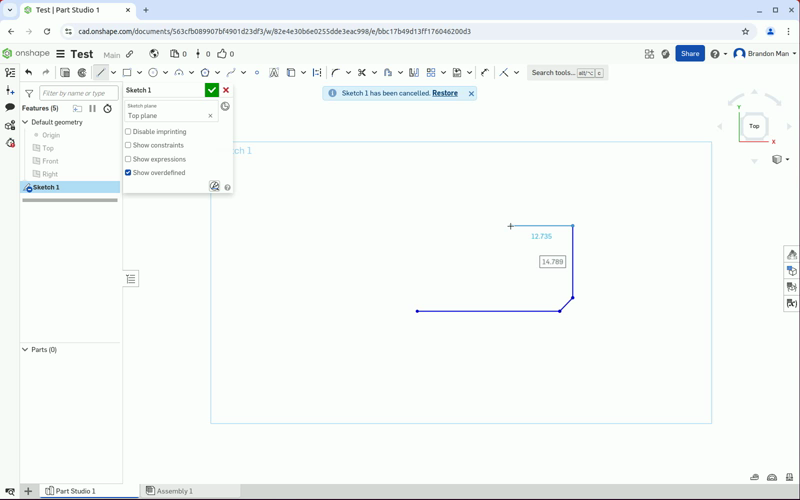
key_down(shift)
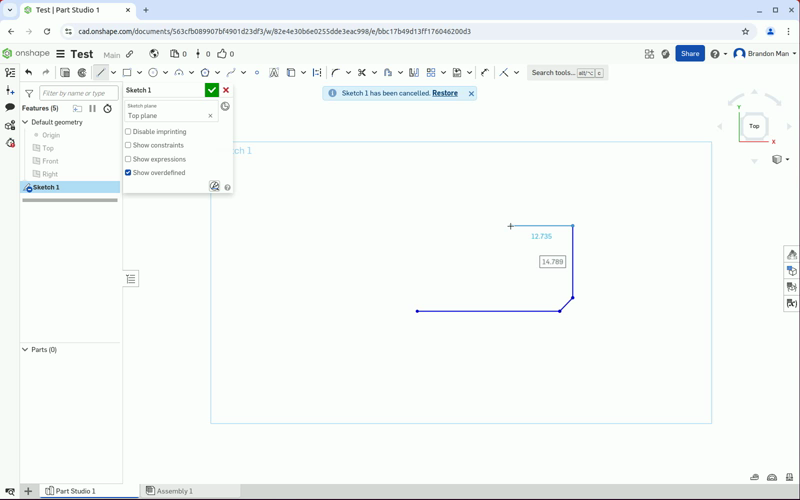
mouse_move(540, 225)
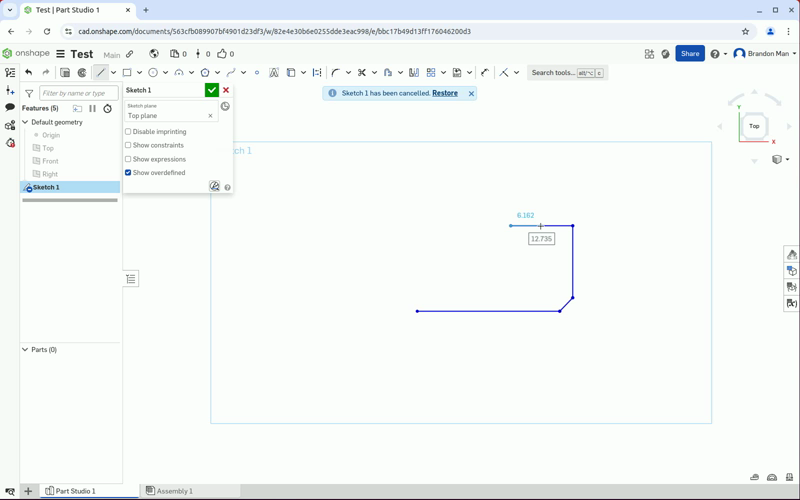
mouse_move(486, 225)
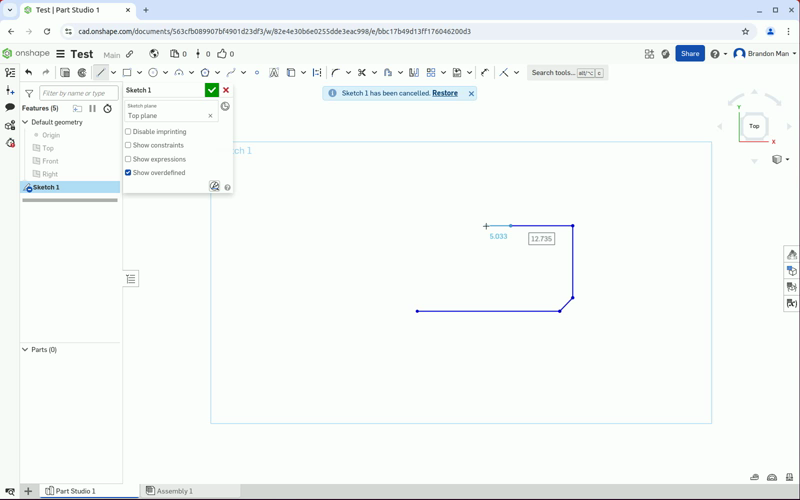
click(486, 225)
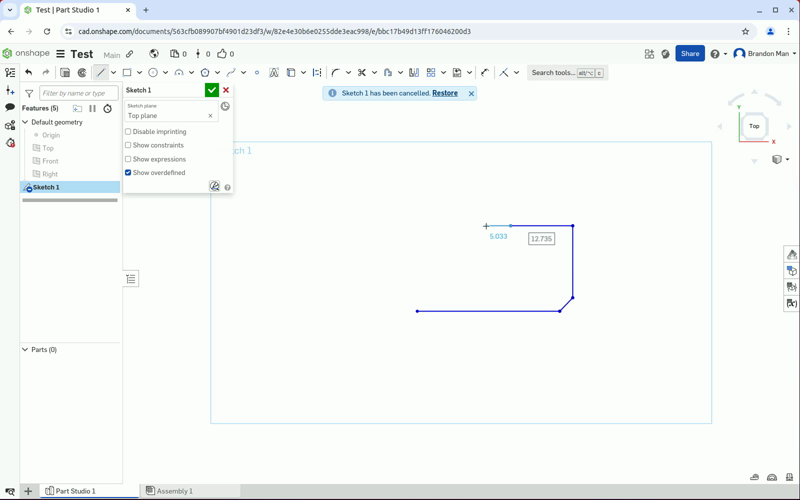
key_up(shift)
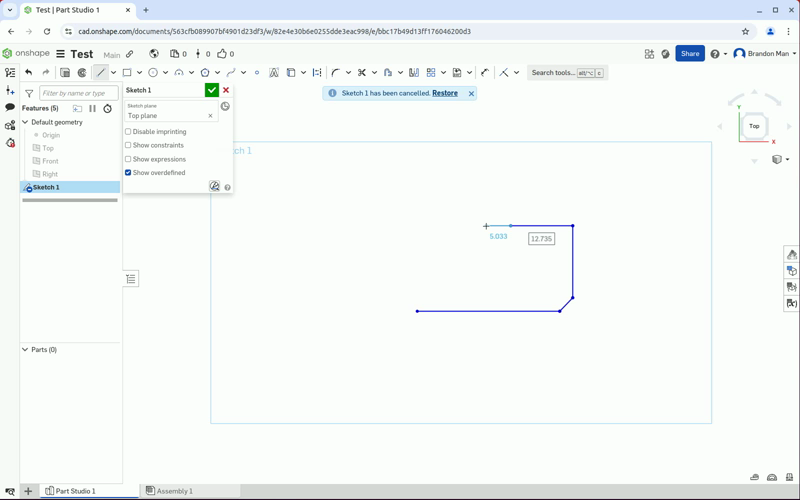
key_down(shift)
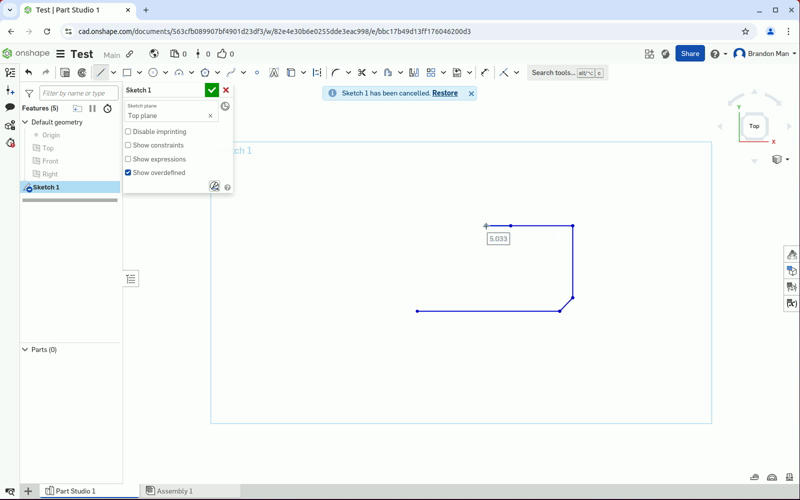
mouse_move(516, 225)
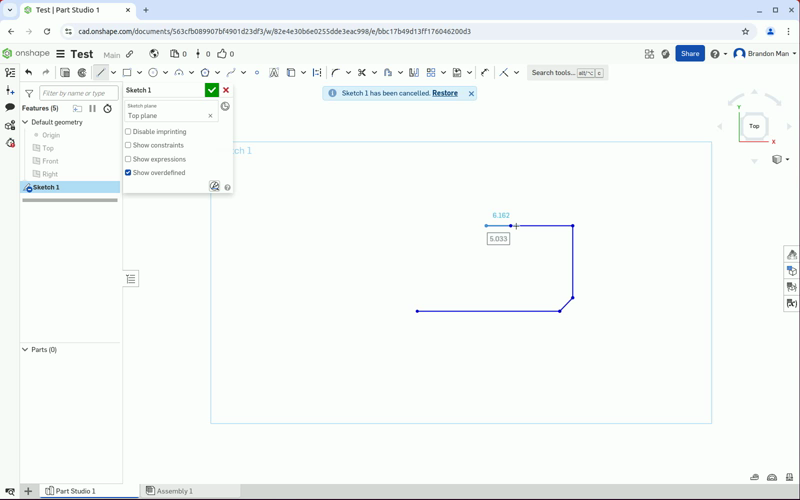
mouse_move(474, 225)
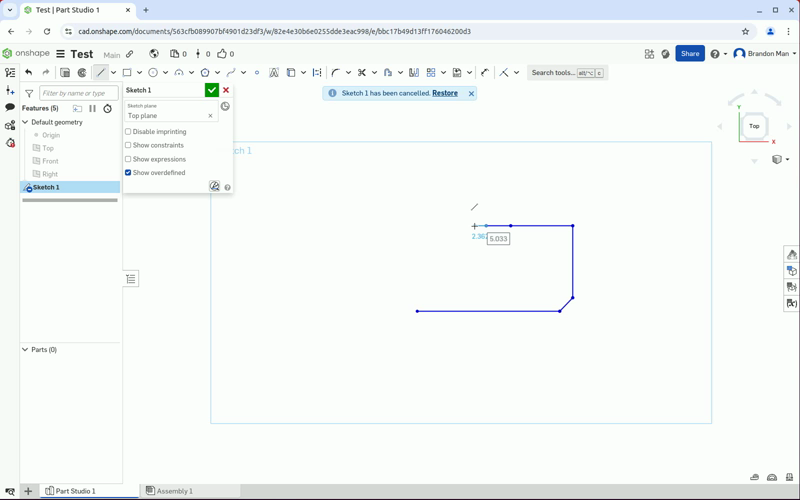
click(474, 225)
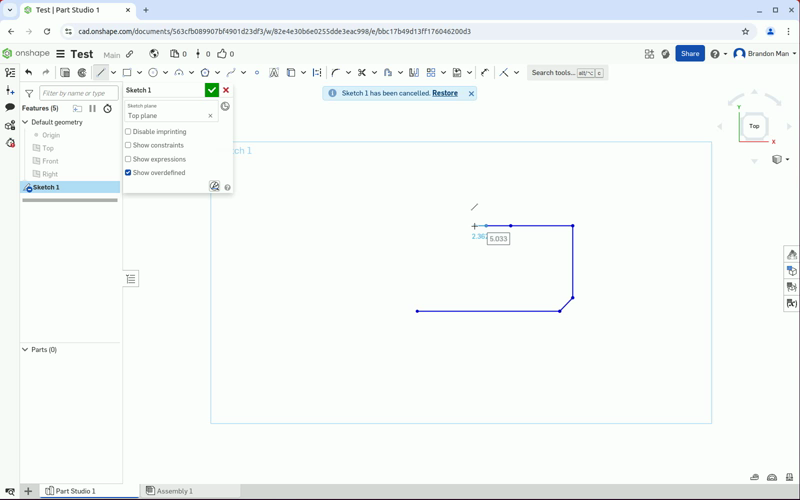
key_up(shift)
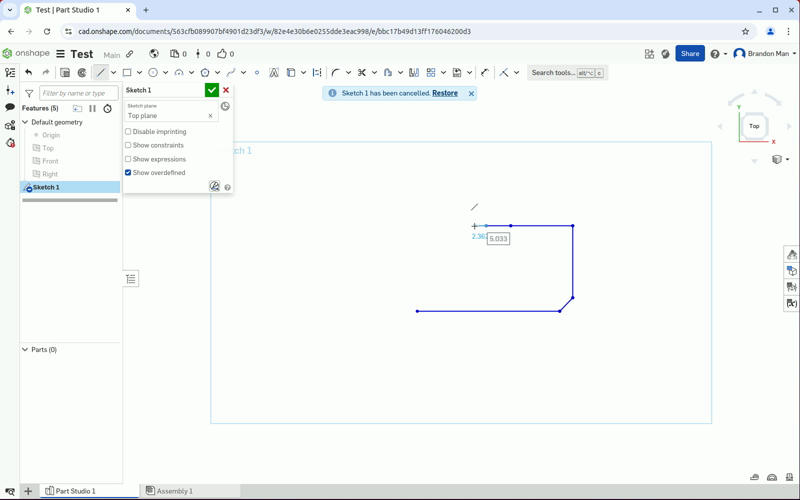
key_down(shift)
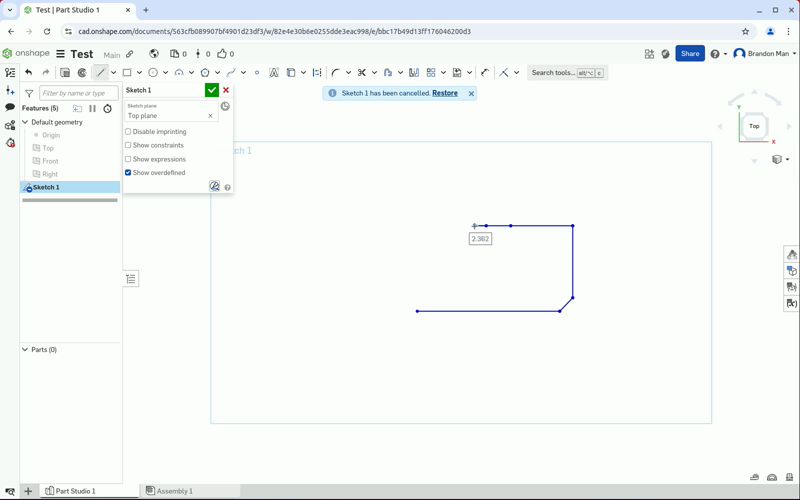
mouse_move(417, 285)
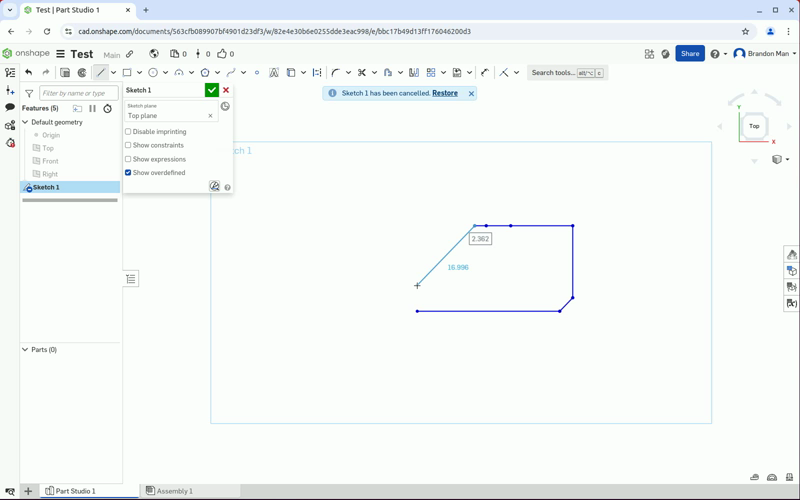
click(417, 285)
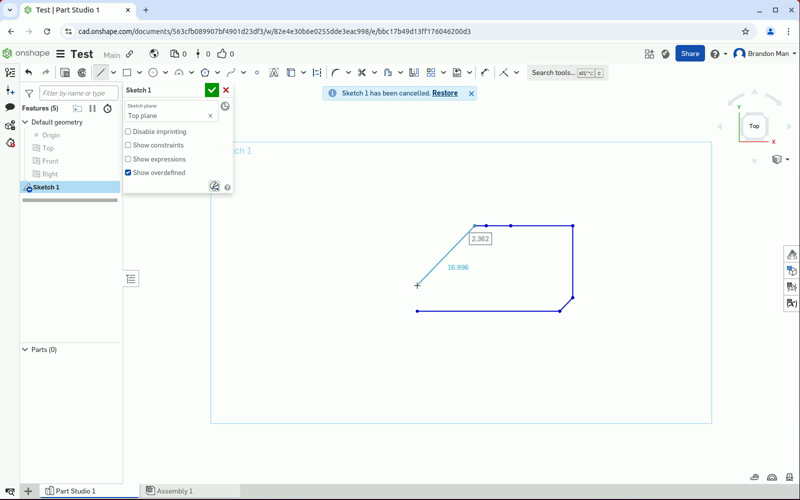
key_up(shift)
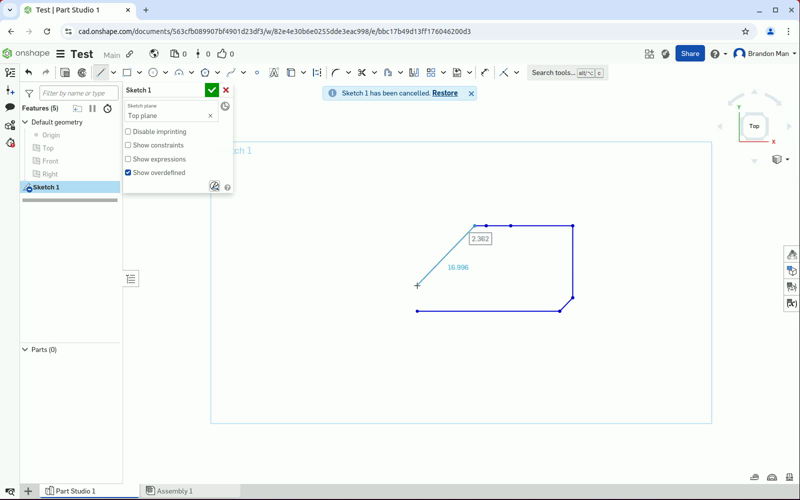
mouse_move(447, 285)
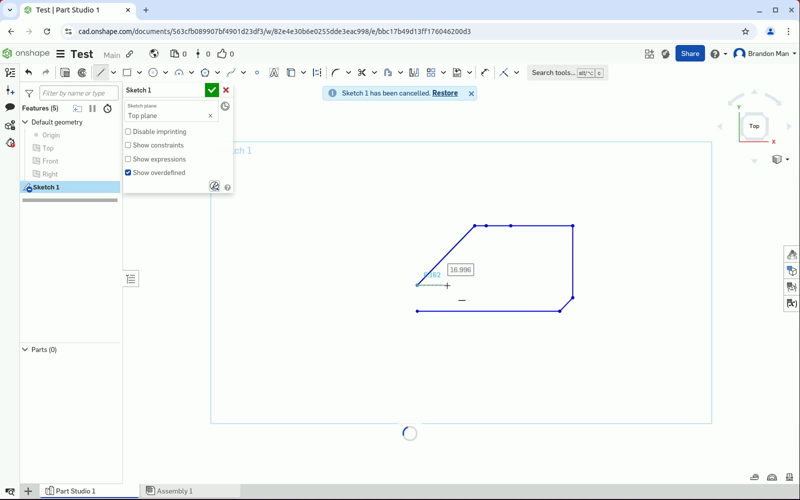
key_down(shift)
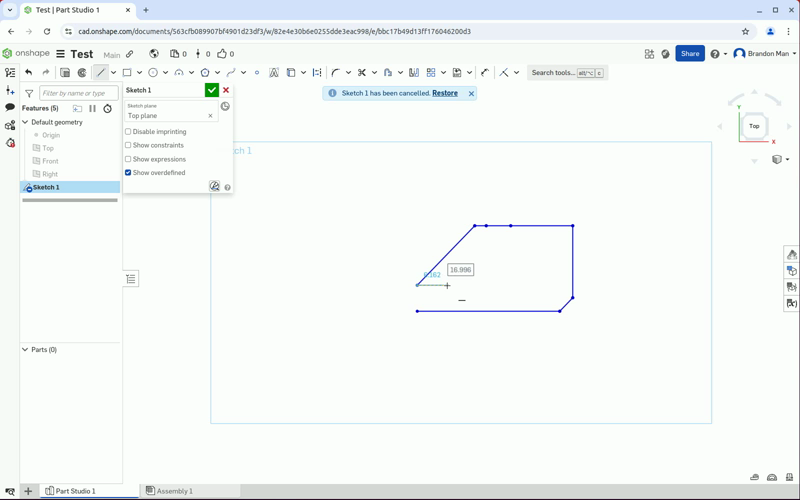
mouse_move(417, 311)
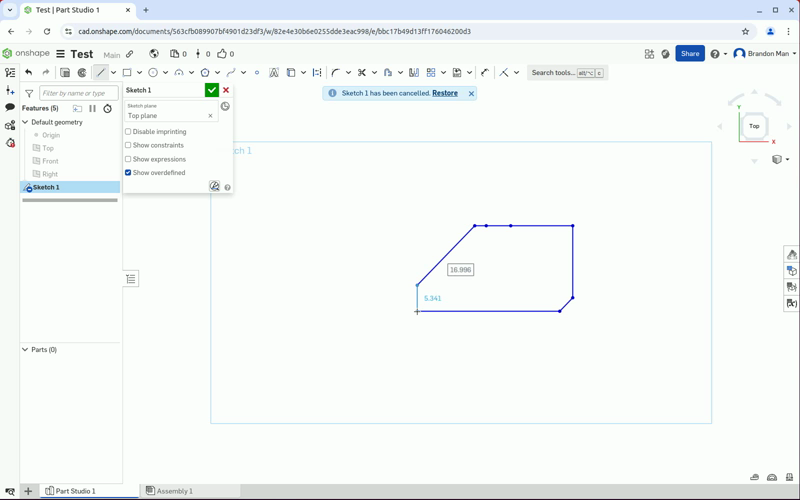
key_up(shift)
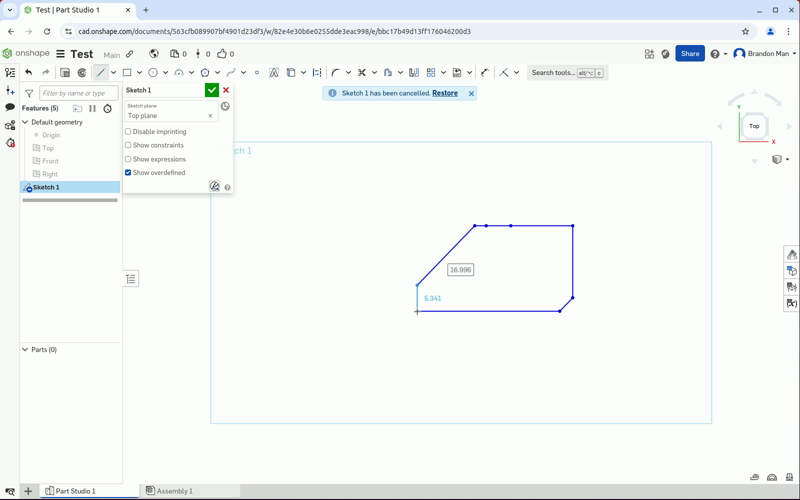
click(417, 311)
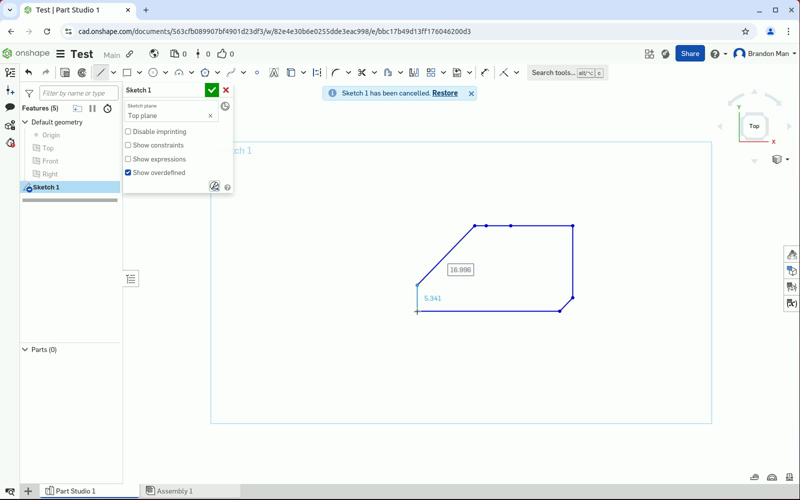
key(esc)
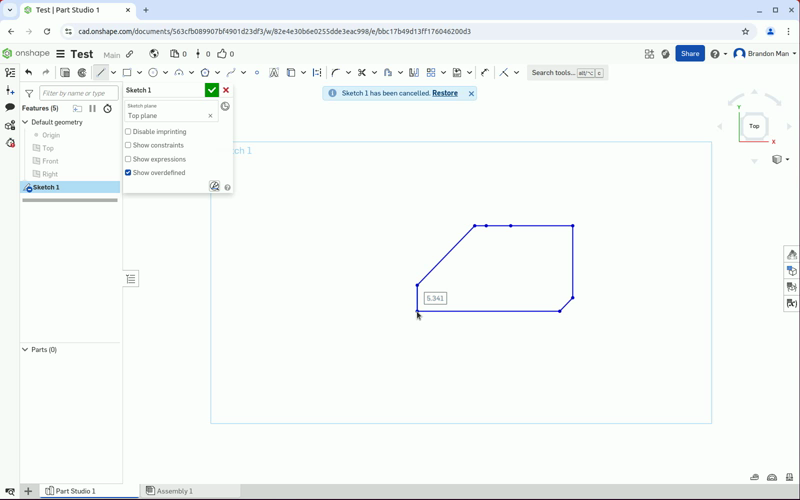
mouse_move(526, 276)
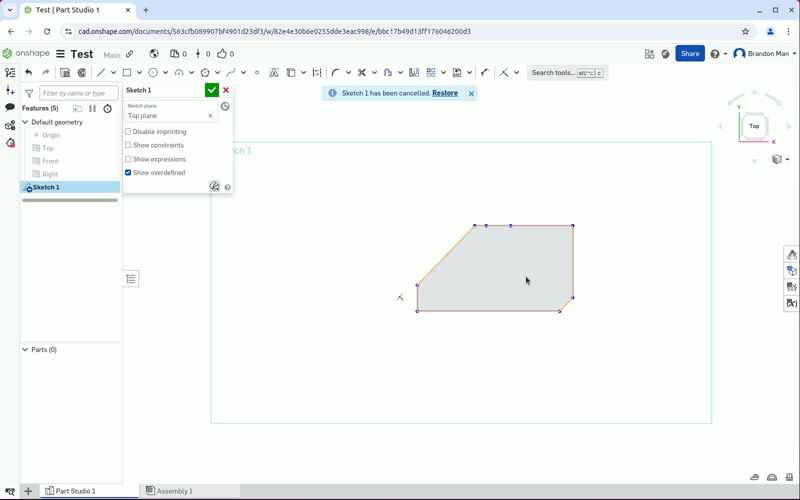
click(526, 276)
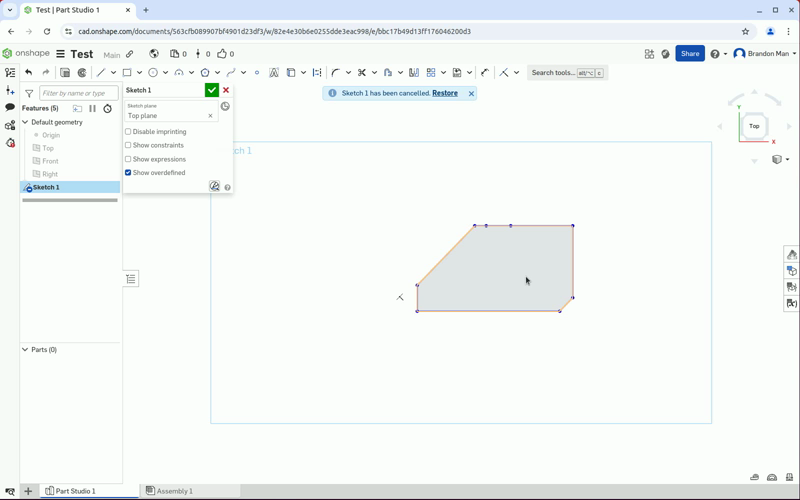
mouse_move(73, 352)
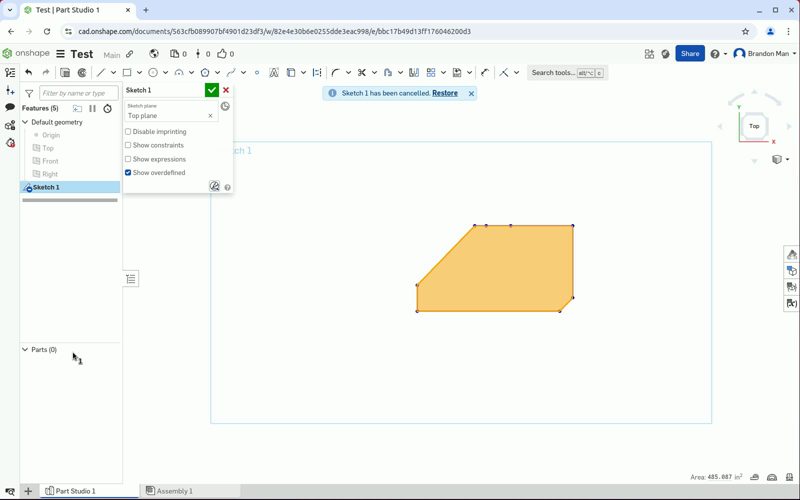
key(shift+y)
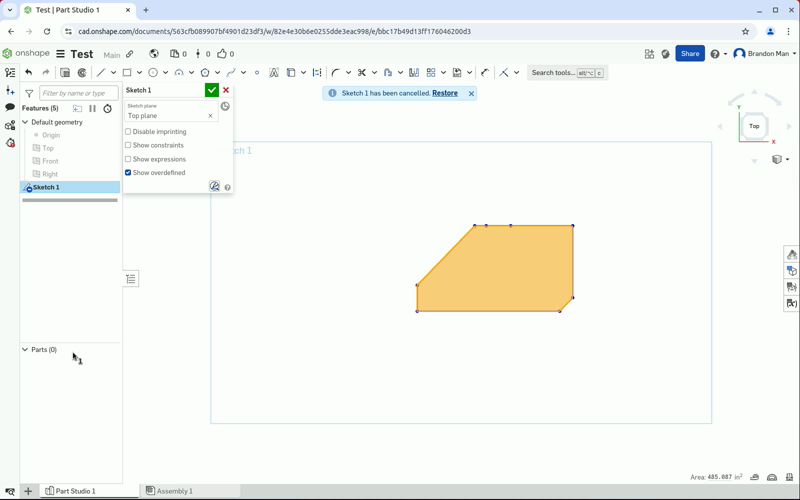
key(shift+e)
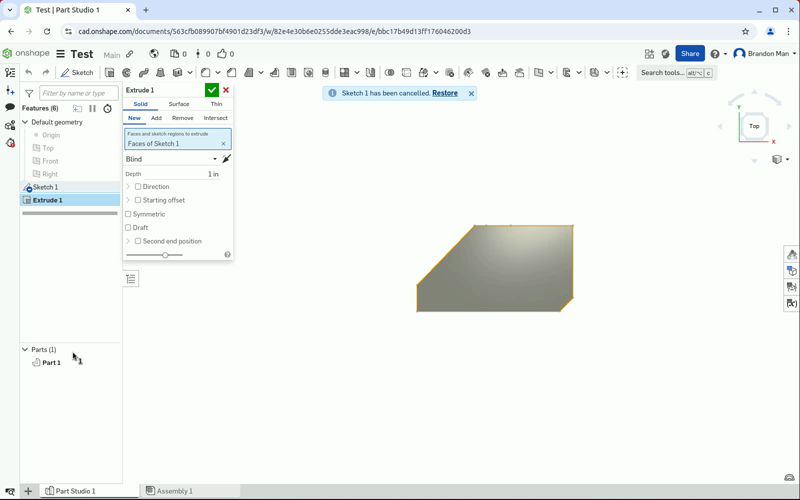
mouse_move(143, 106)
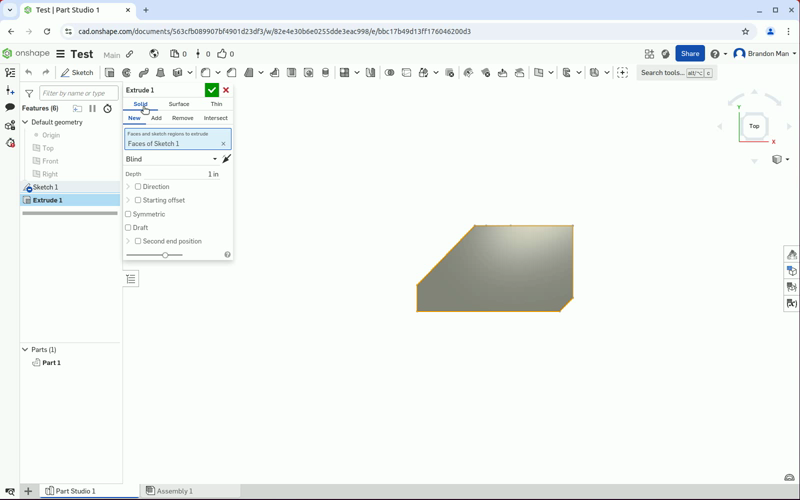
click(143, 106)
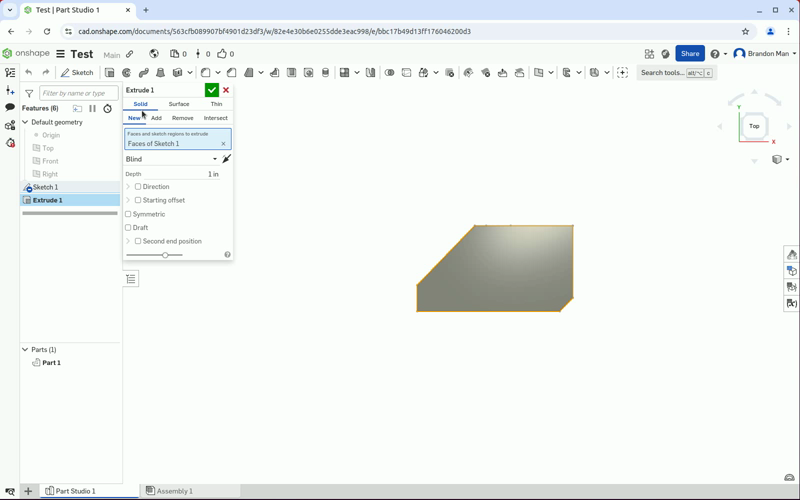
mouse_move(137, 120)
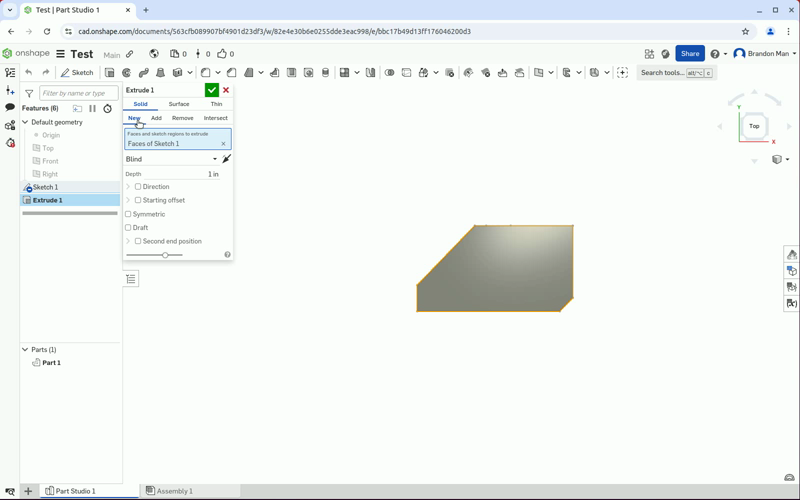
click(137, 120)
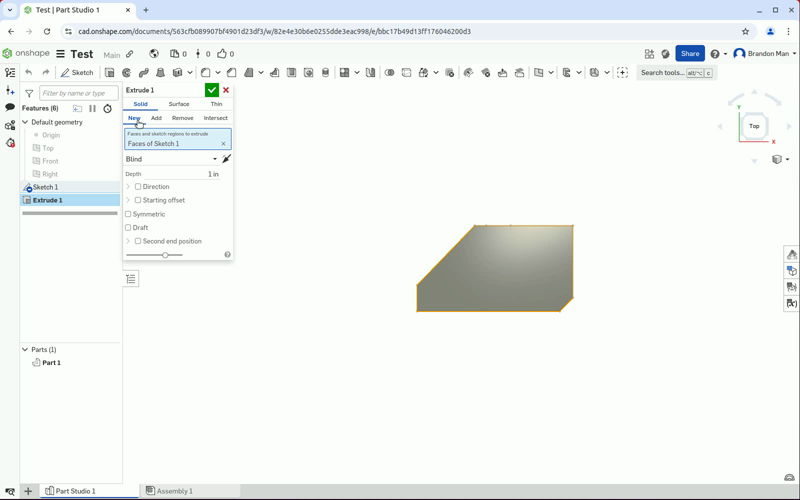
key(tab, 4)
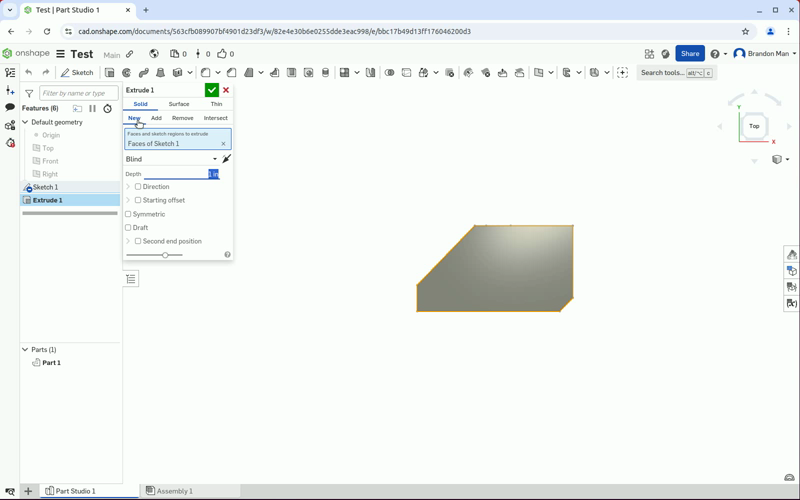
text(1.926)
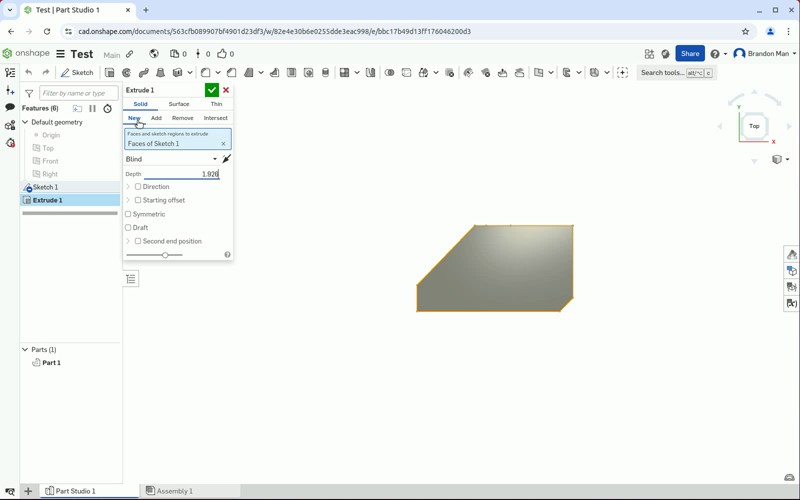
key(enter)
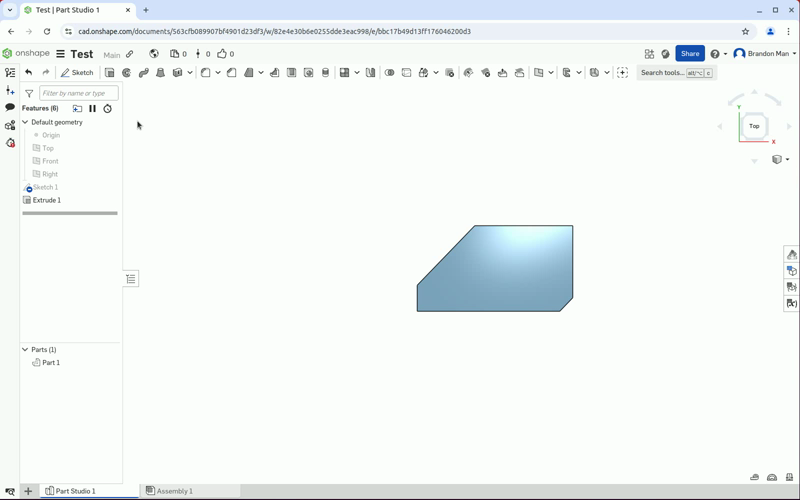
key(shift+h)
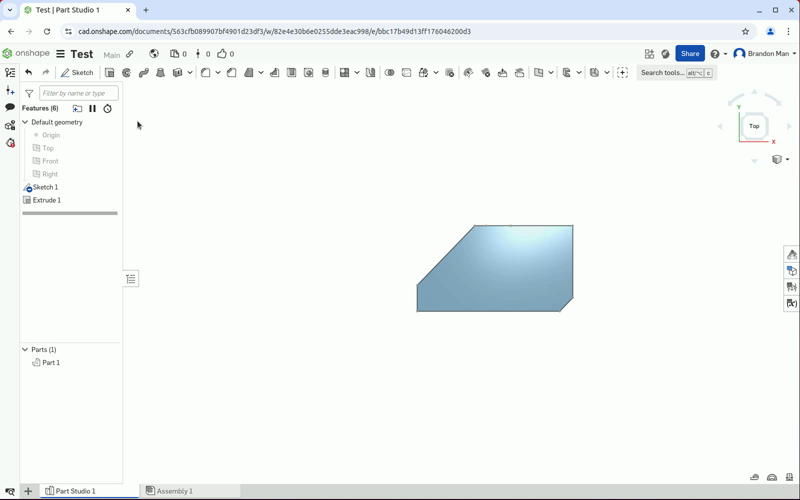
key(shift+h)
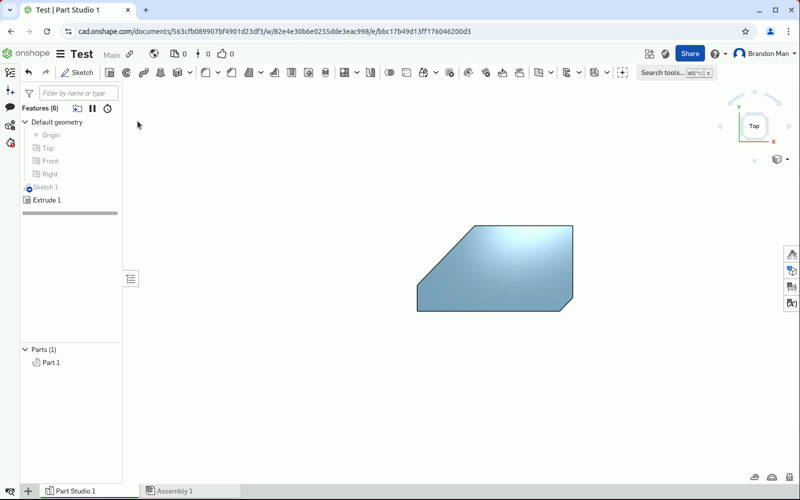
mouse_move(73, 189)
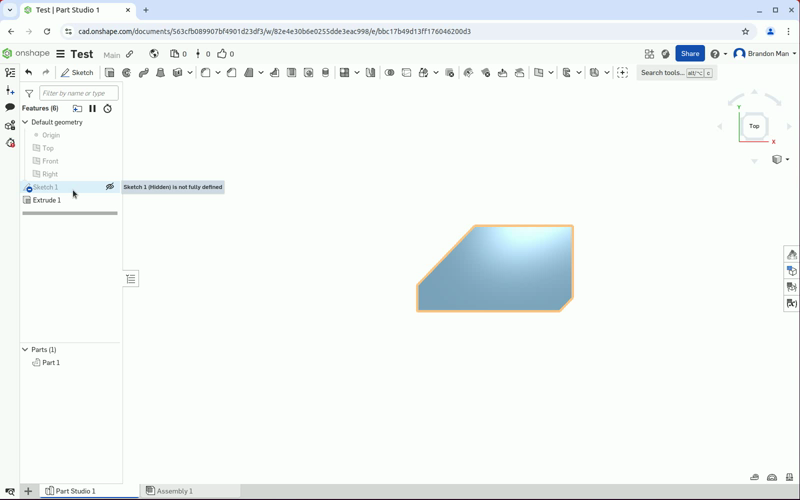
click(73, 189)
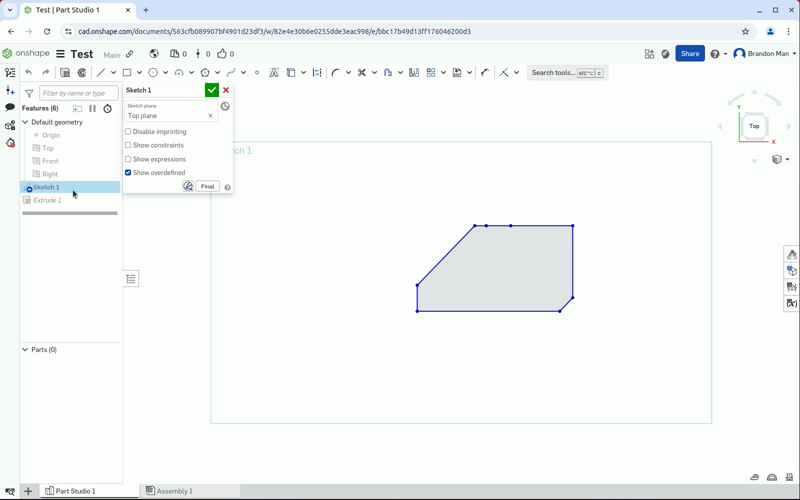
mouse_move(229, 92)
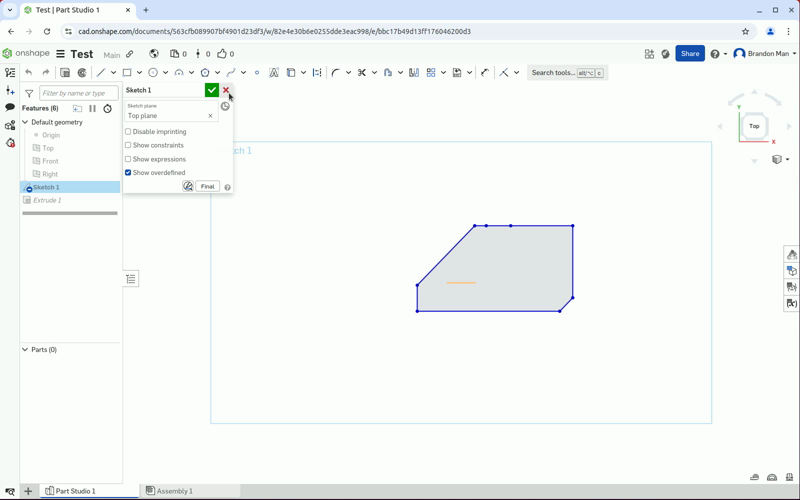
click(229, 92)
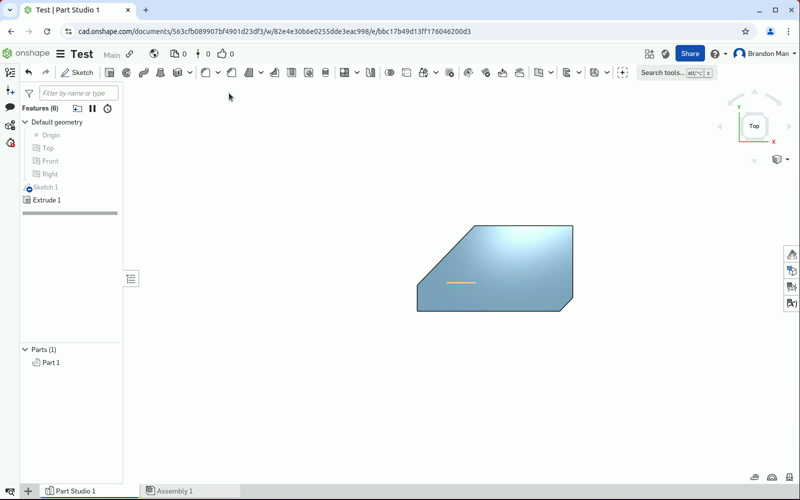
mouse_move(541, 75)
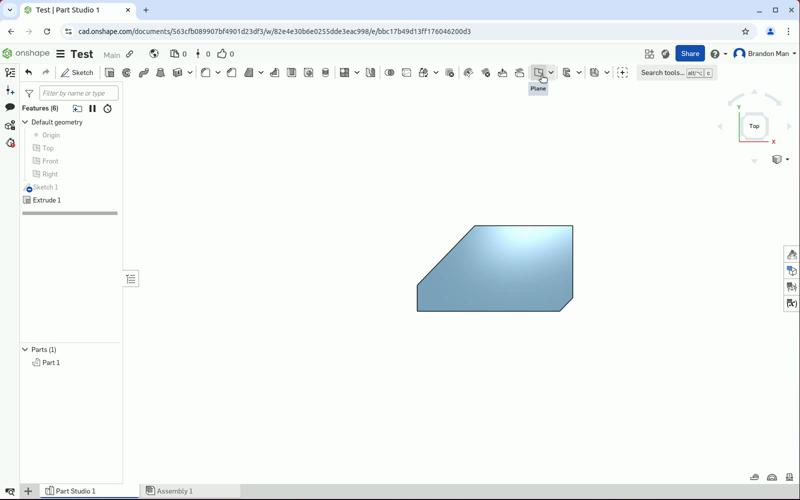
click(541, 75)
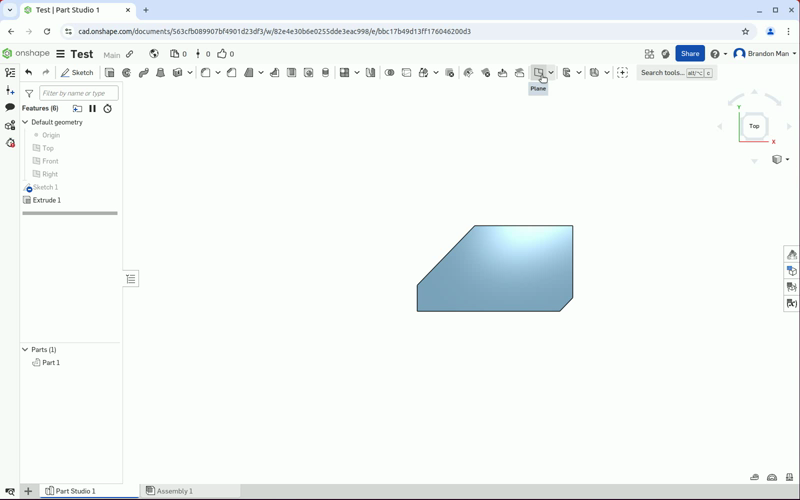
mouse_move(73, 150)
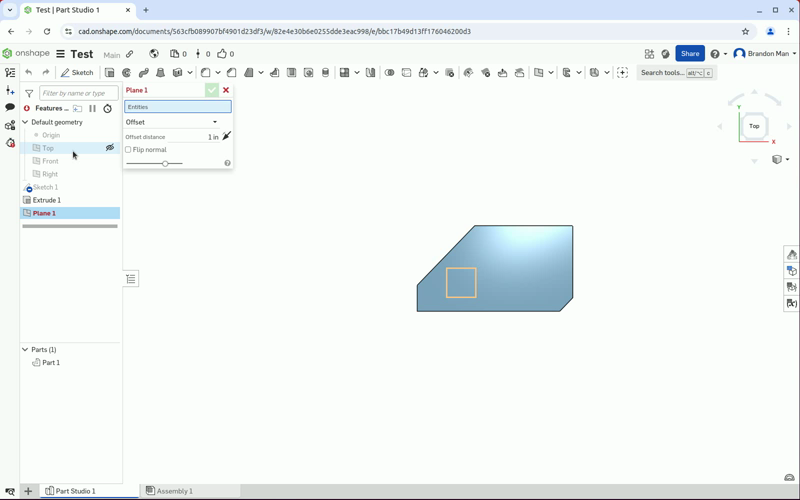
click(73, 150)
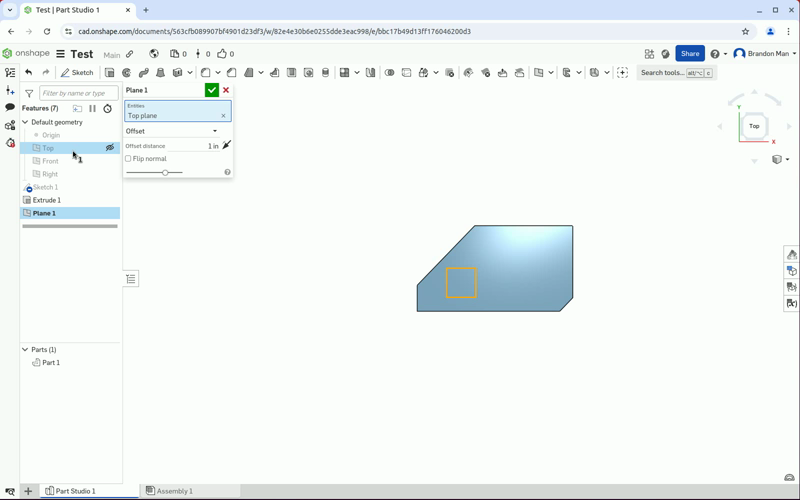
key(tab, 2)
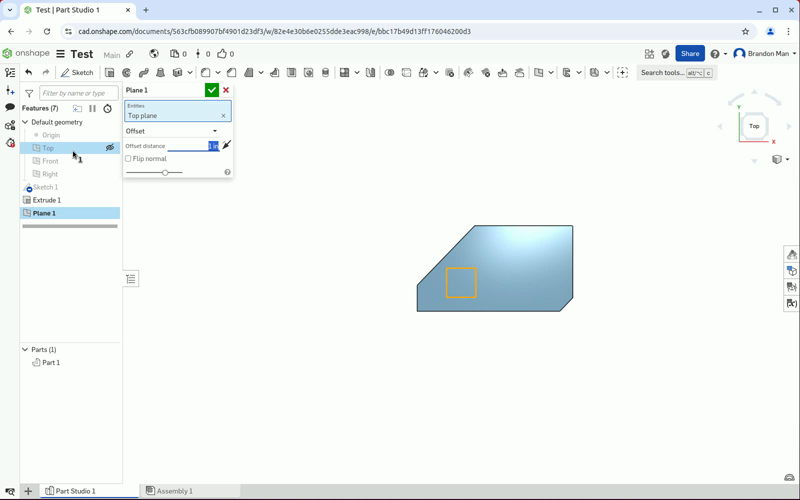
text(1.91)
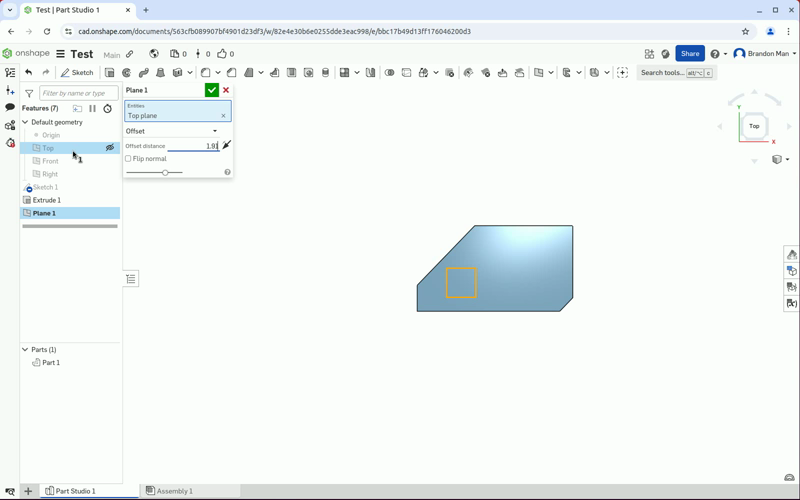
key(enter, 2)
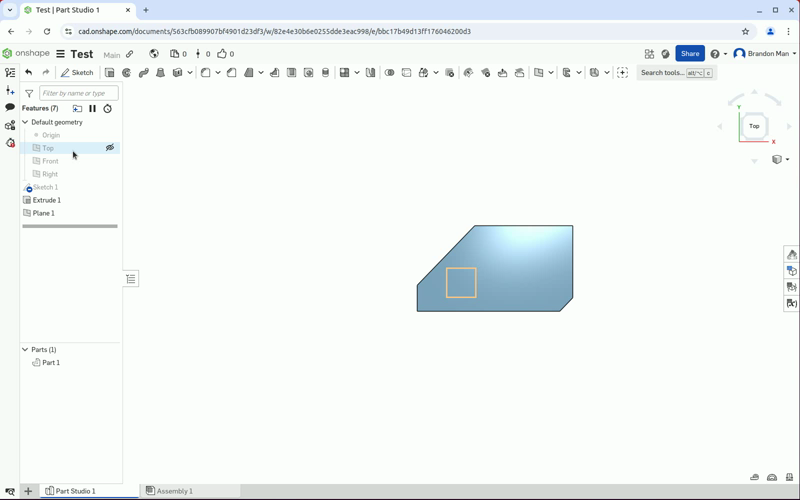
key(shift+s)
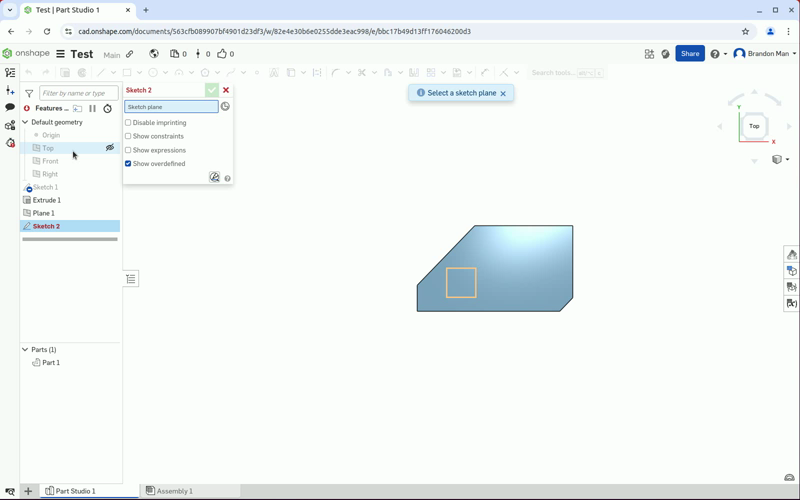
mouse_move(73, 215)
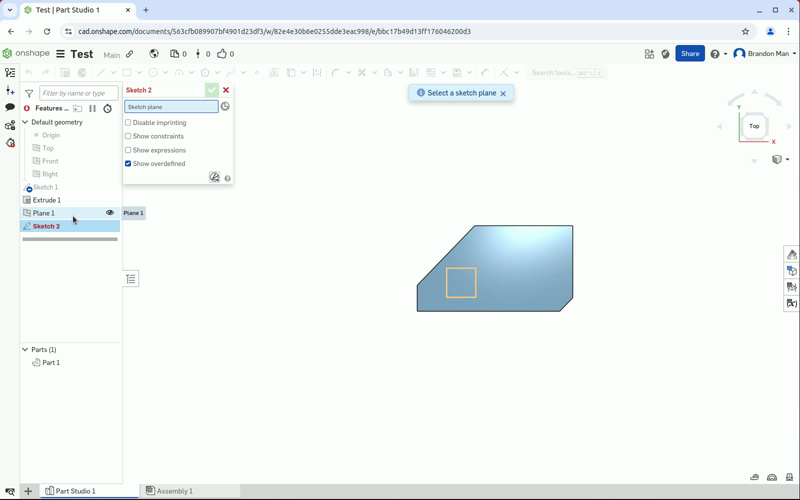
click(73, 215)
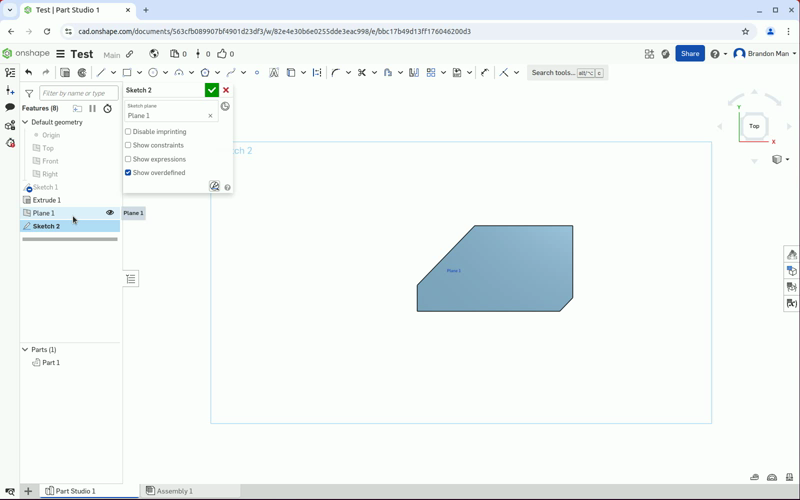
mouse_move(73, 352)
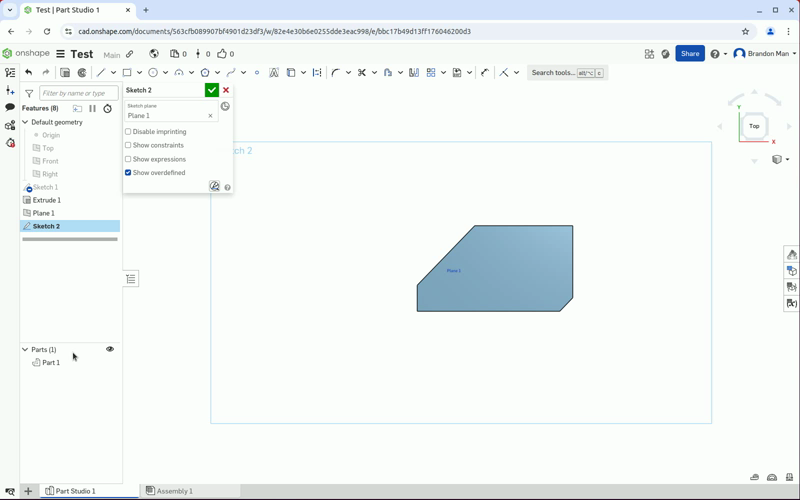
key(y)
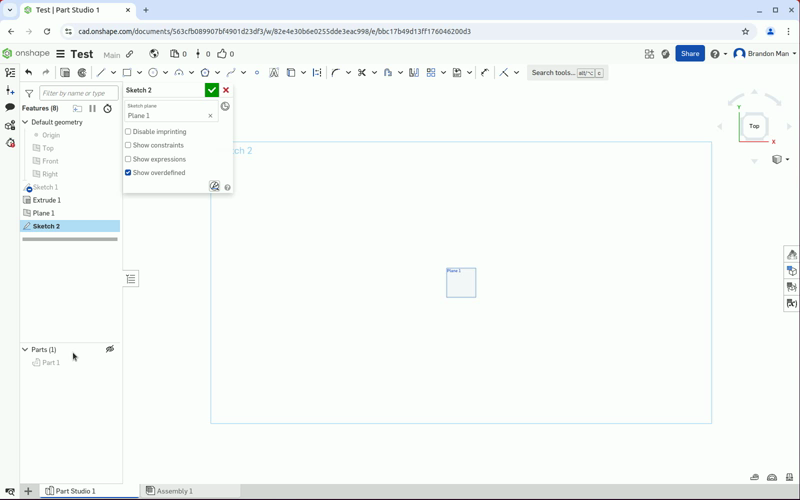
key(l)
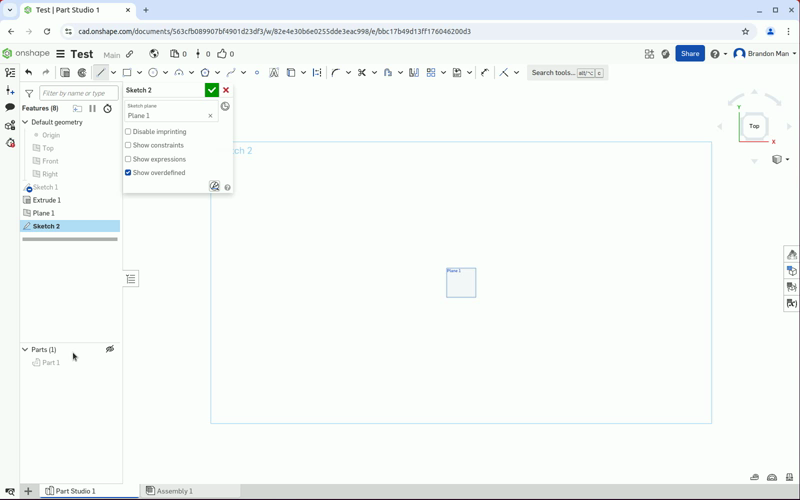
key_down(shift)
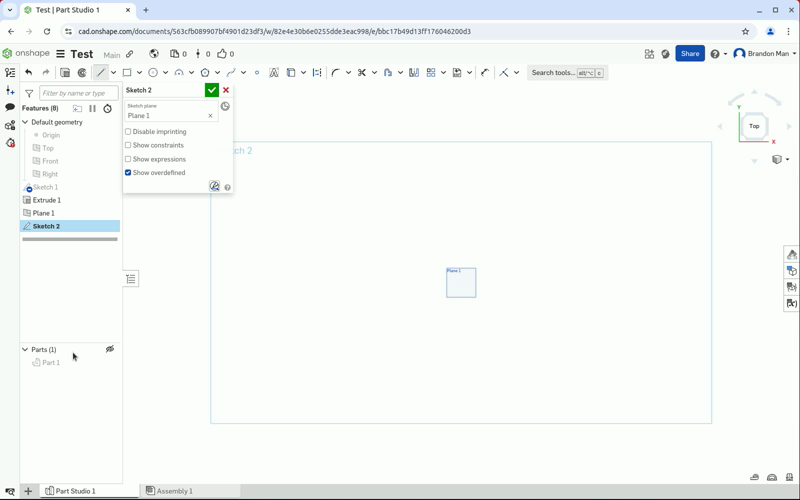
mouse_move(560, 225)
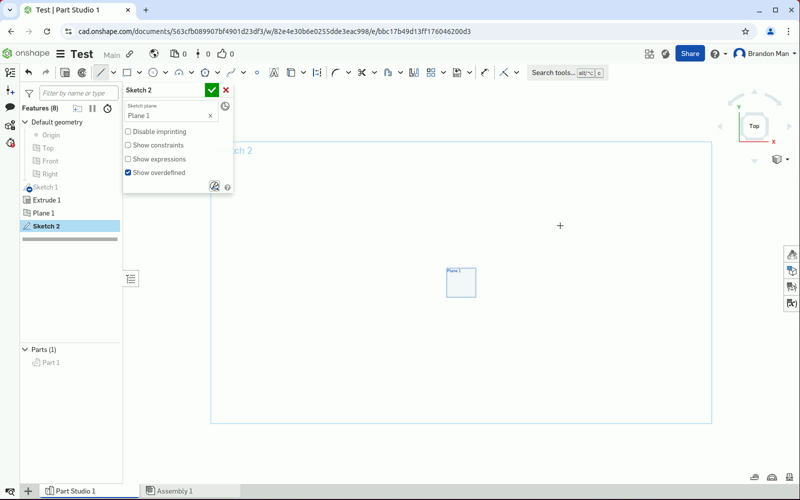
click(560, 225)
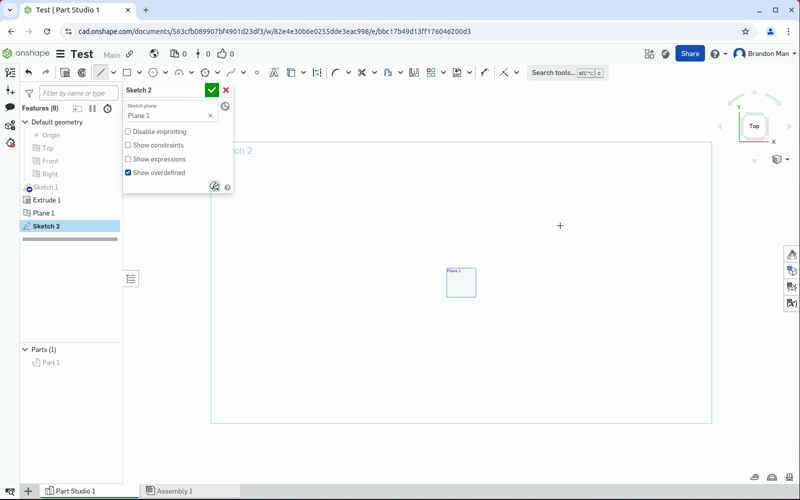
key_up(shift)
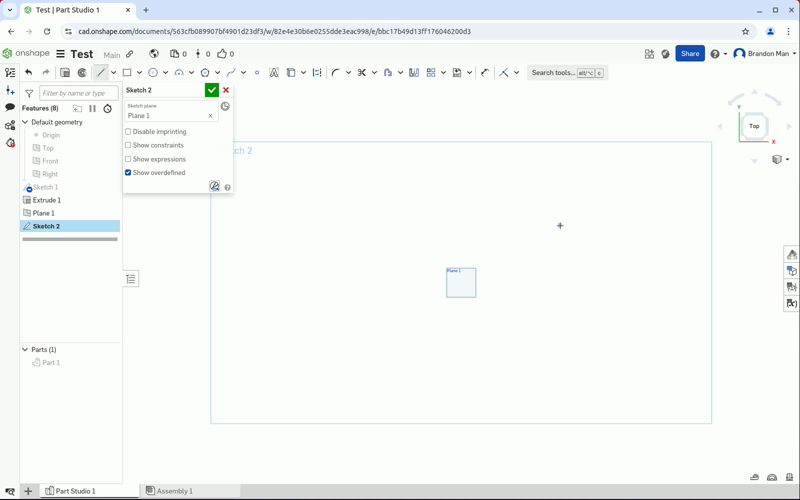
key_down(shift)
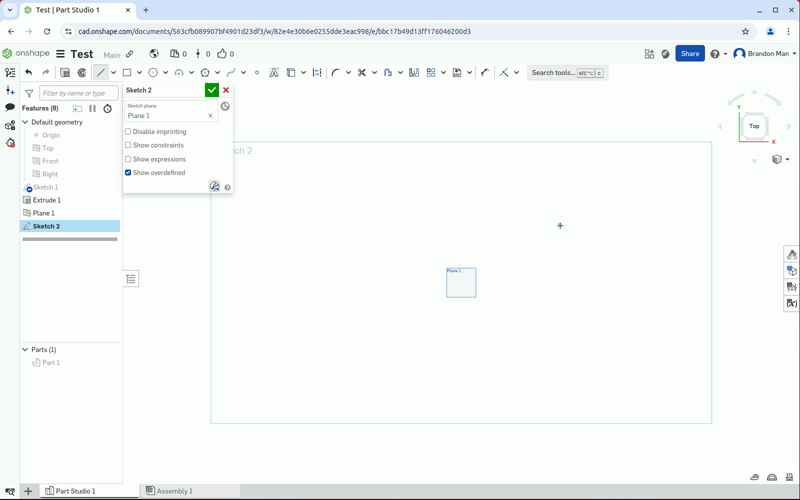
mouse_move(589, 225)
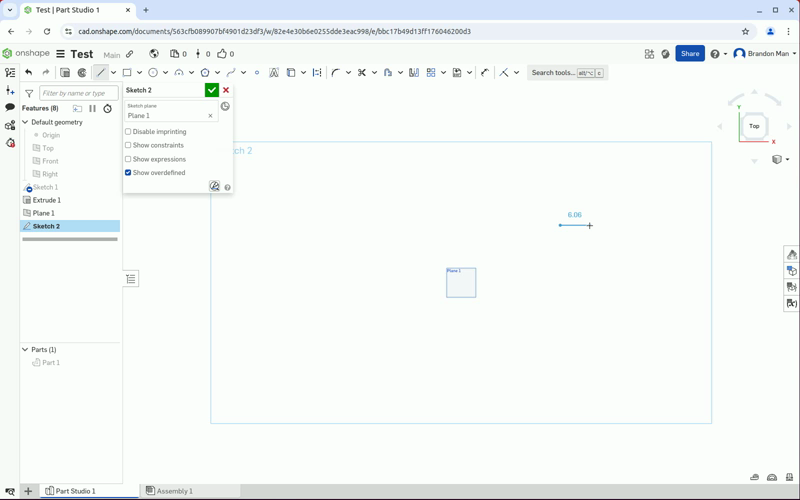
mouse_move(574, 239)
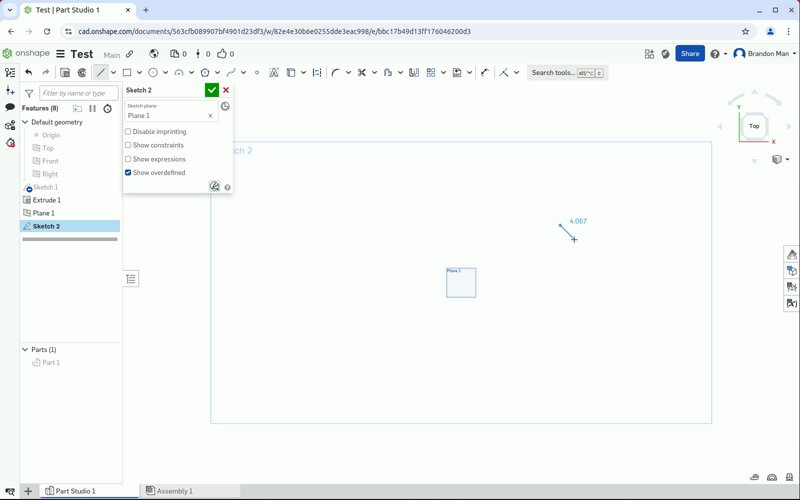
click(574, 239)
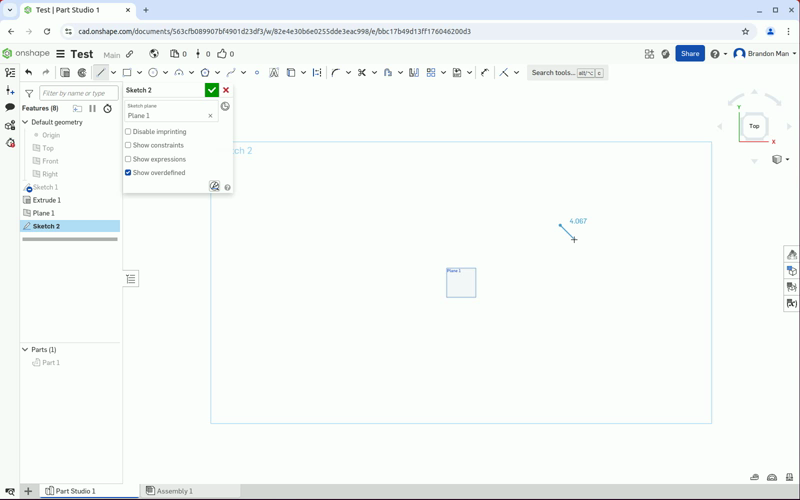
key_up(shift)
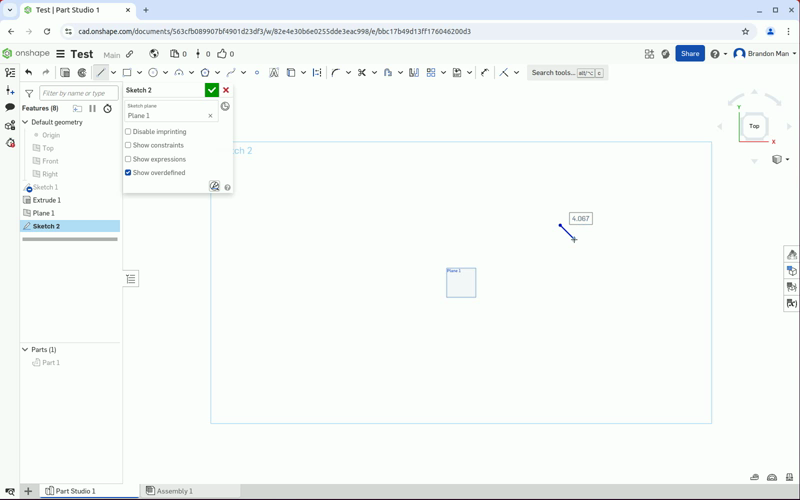
key_down(shift)
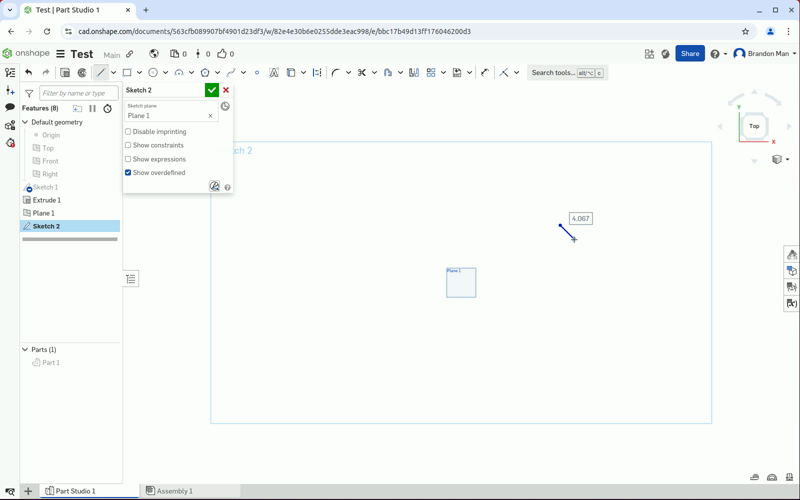
mouse_move(589, 239)
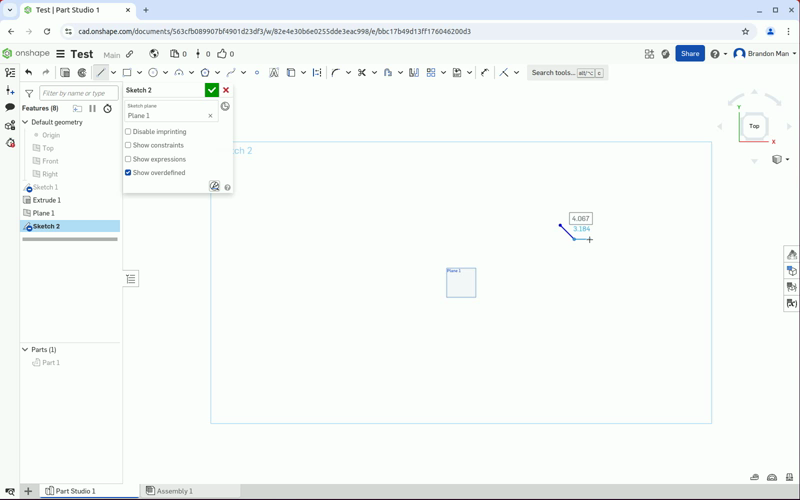
mouse_move(574, 225)
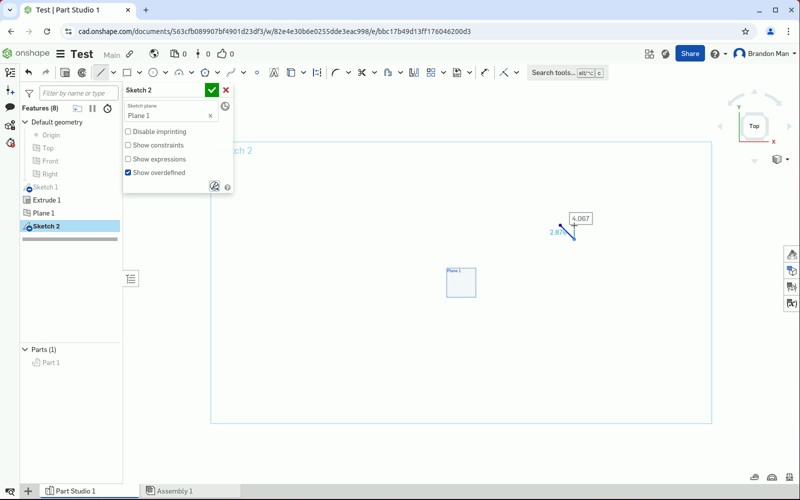
click(574, 225)
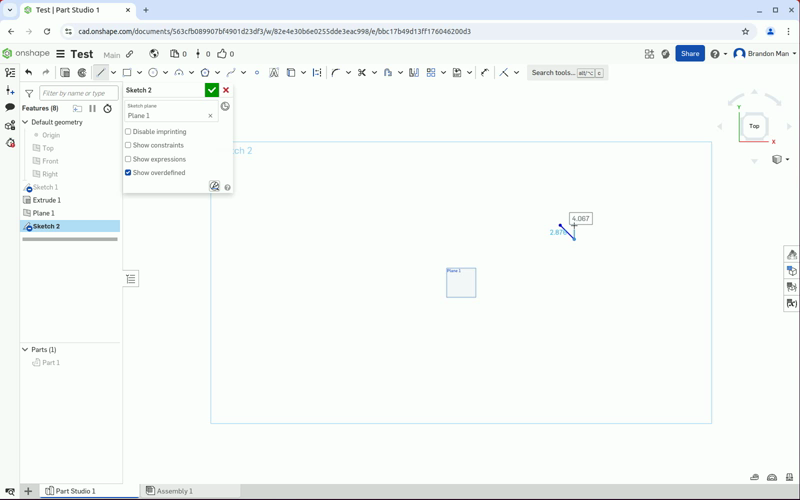
key_up(shift)
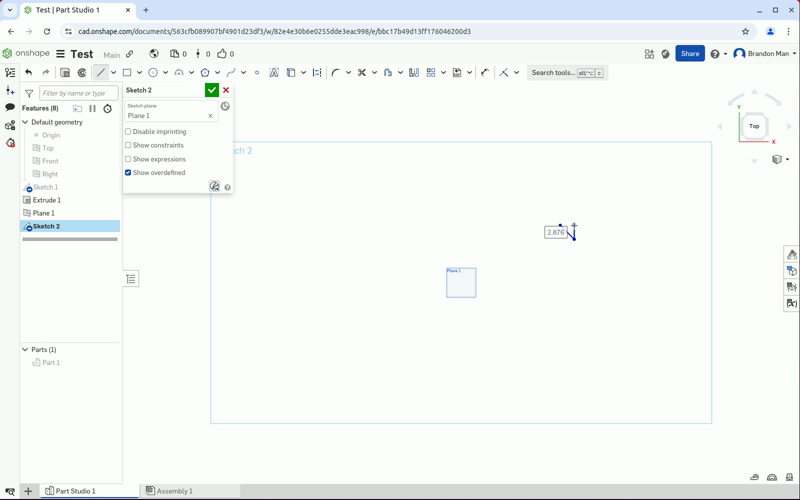
mouse_move(589, 225)
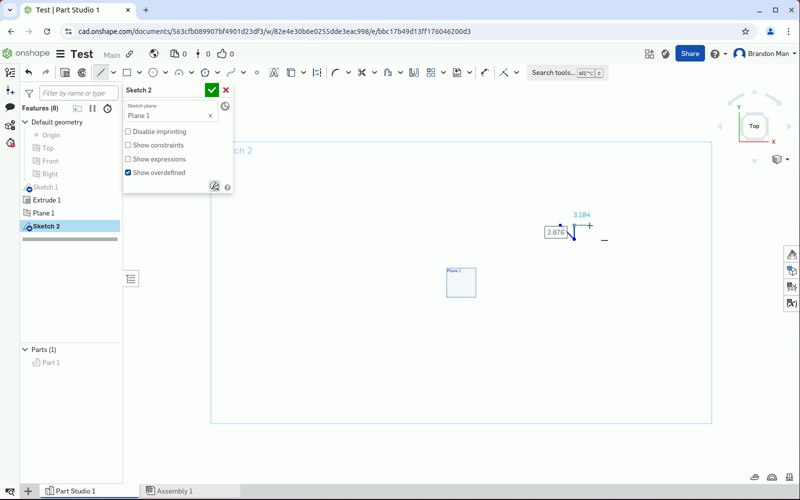
key_down(shift)
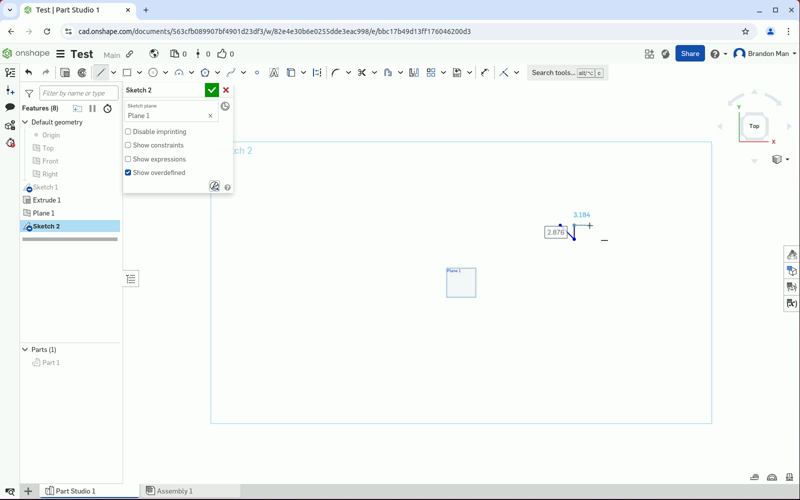
mouse_move(560, 225)
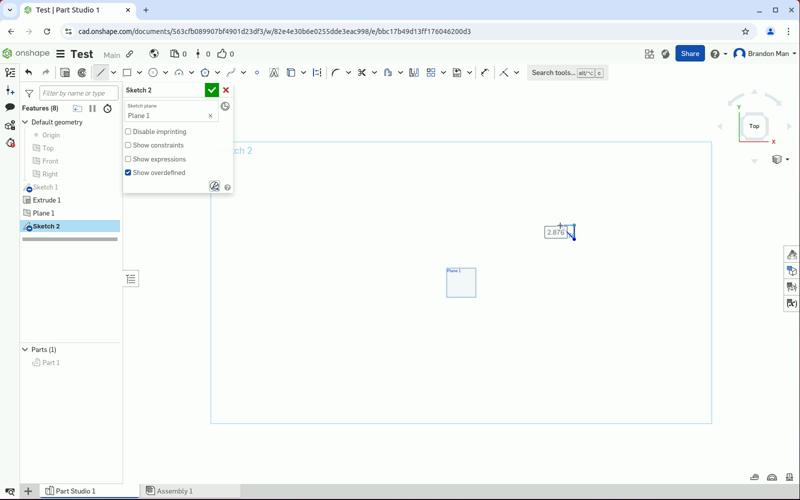
key_up(shift)
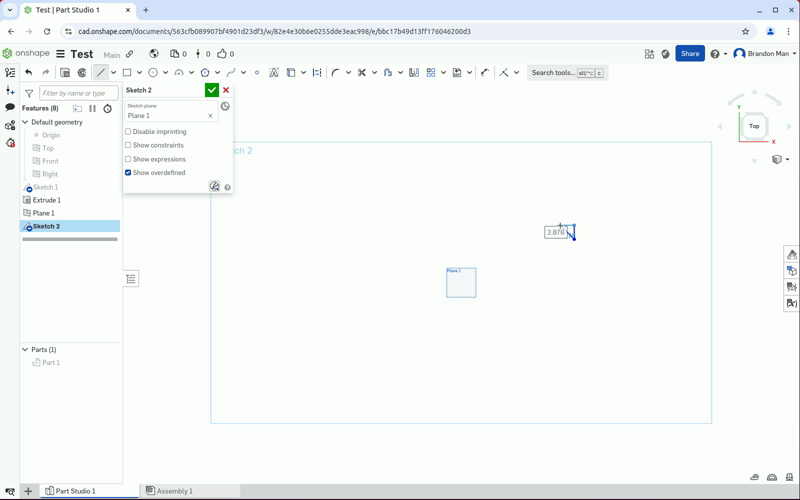
click(560, 225)
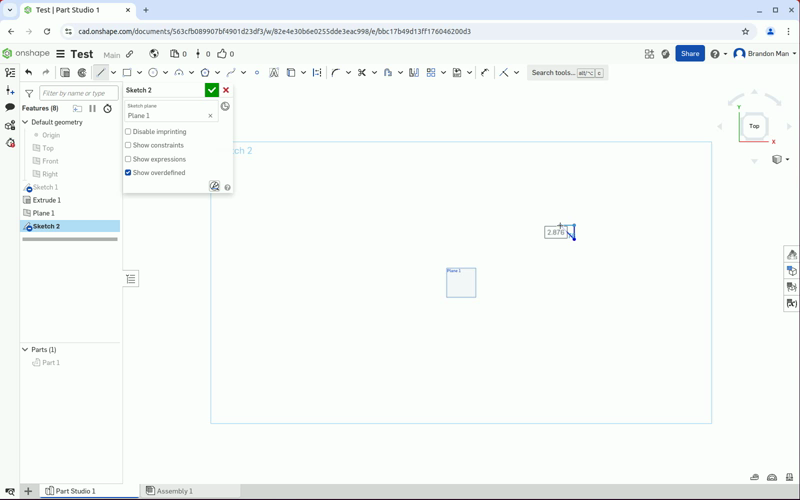
key(esc)
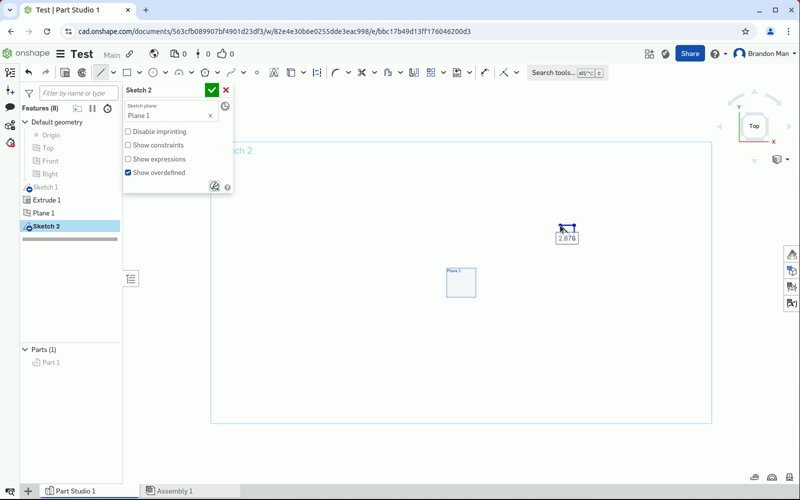
mouse_move(571, 233)
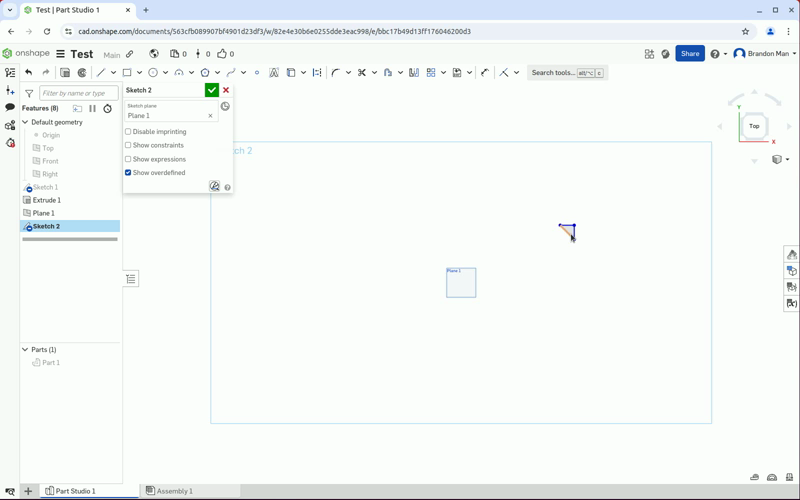
scroll(6)
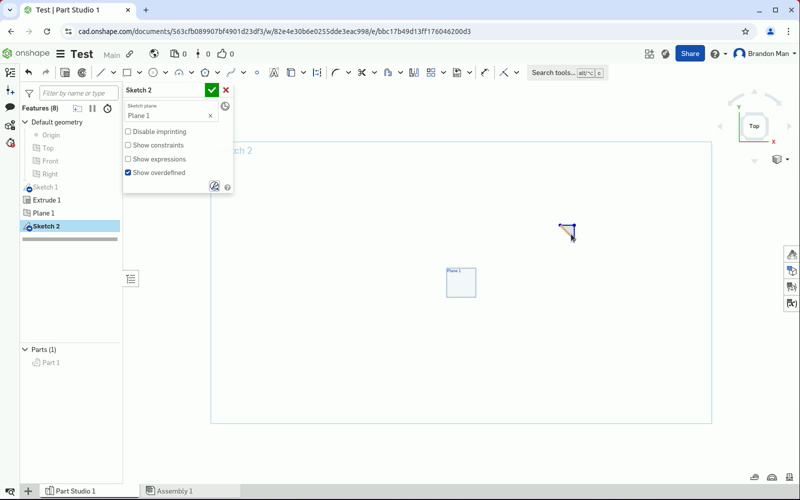
scroll(6)
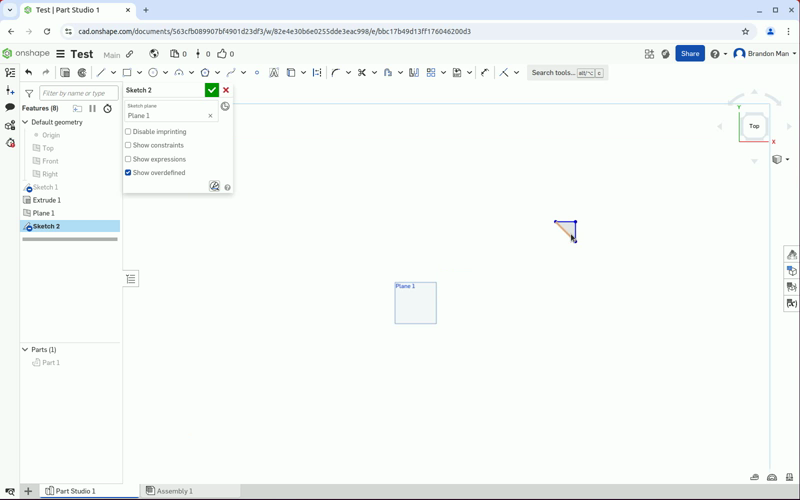
scroll(6)
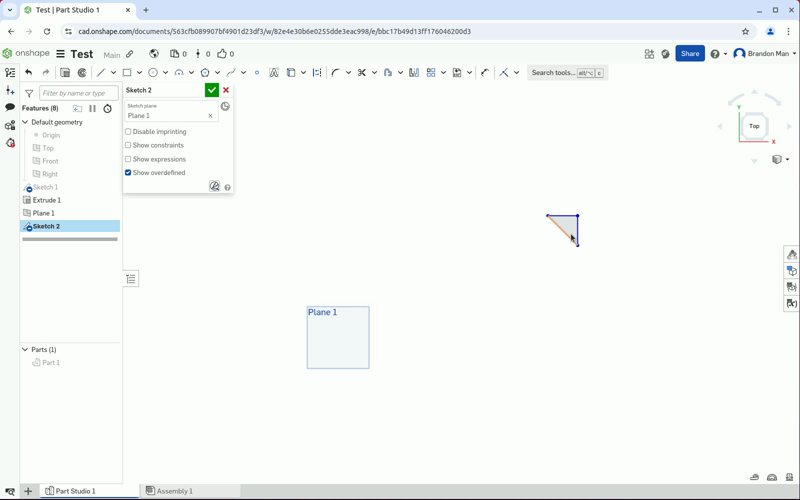
scroll(6)
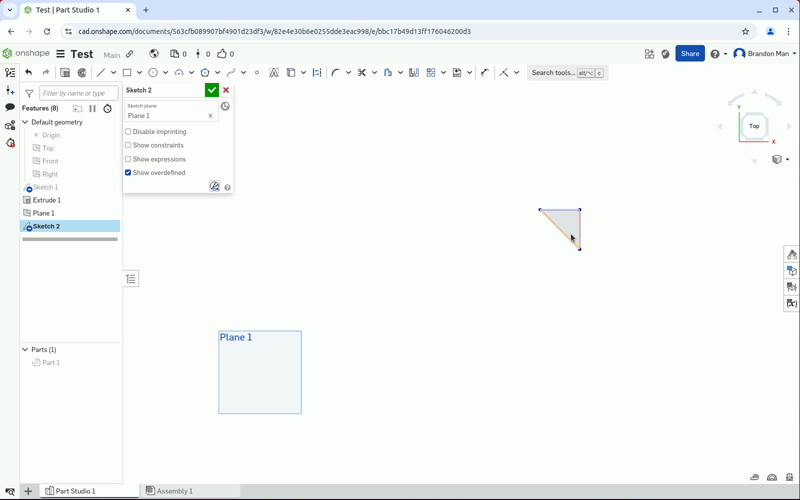
scroll(6)
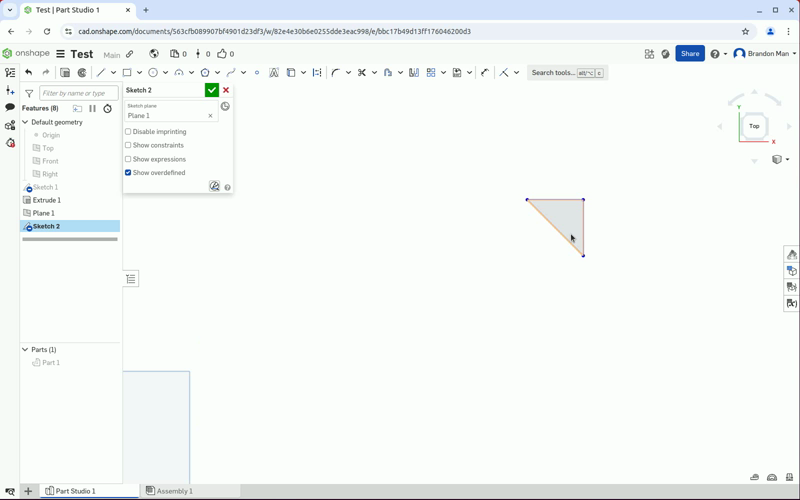
scroll(6)
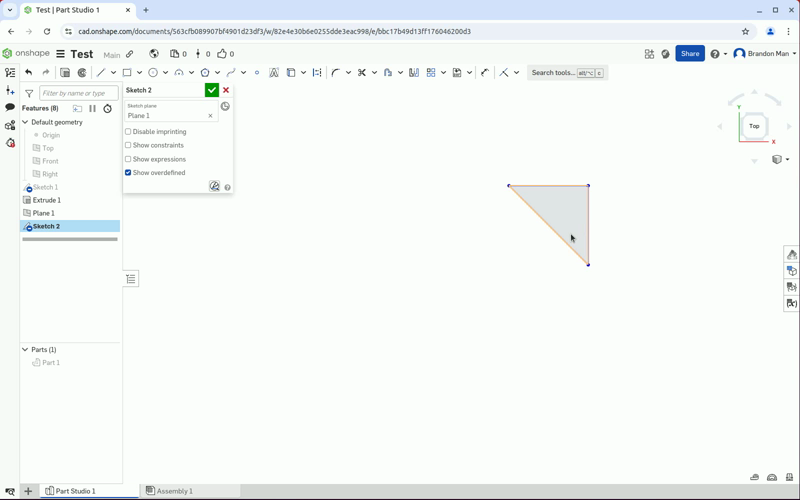
scroll(6)
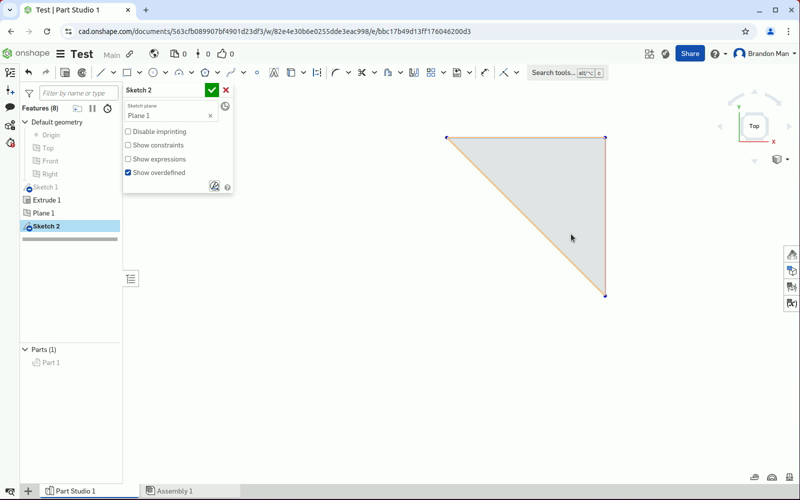
click(571, 233)
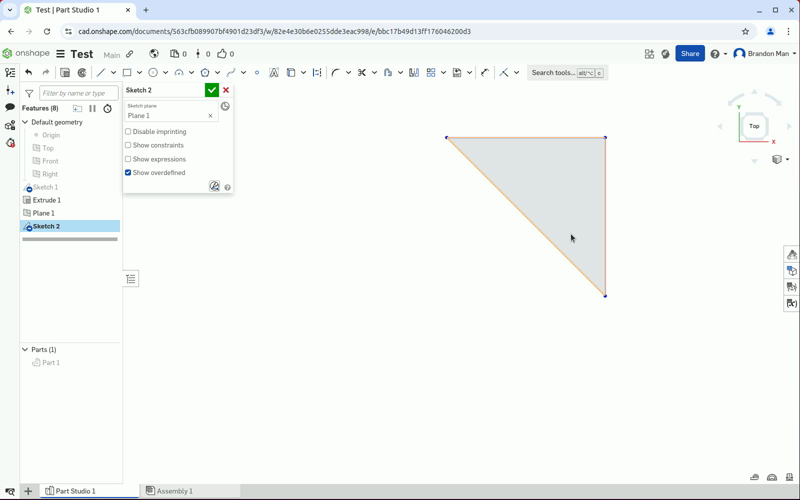
scroll(-6)
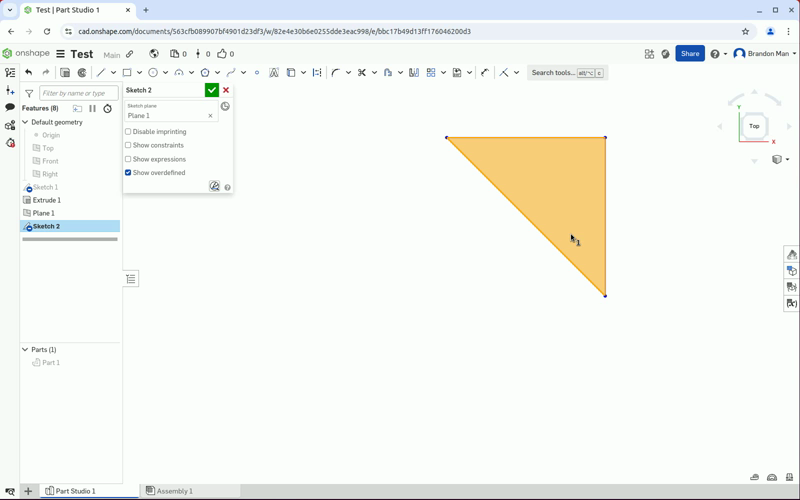
scroll(-6)
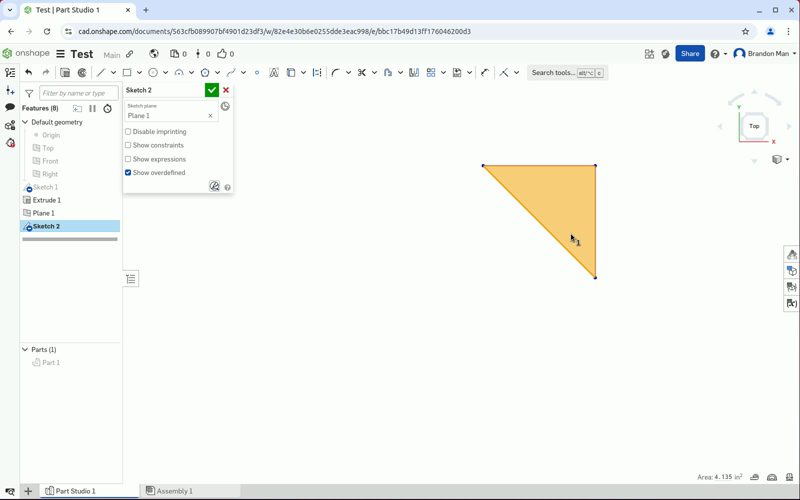
scroll(-6)
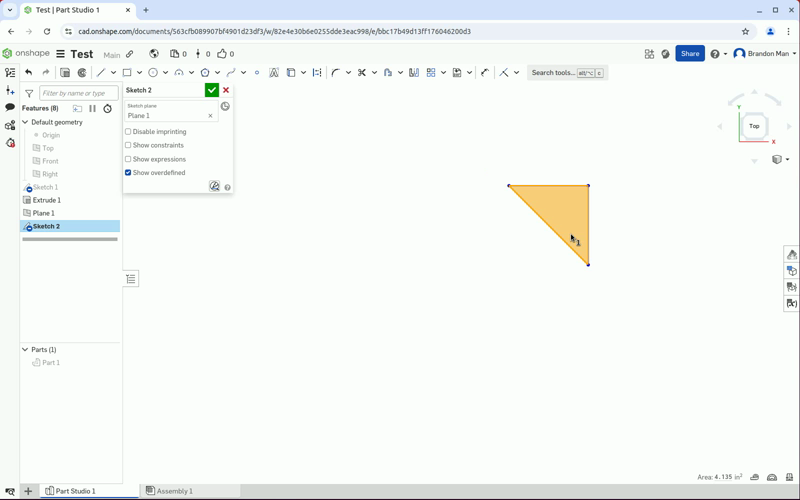
scroll(-6)
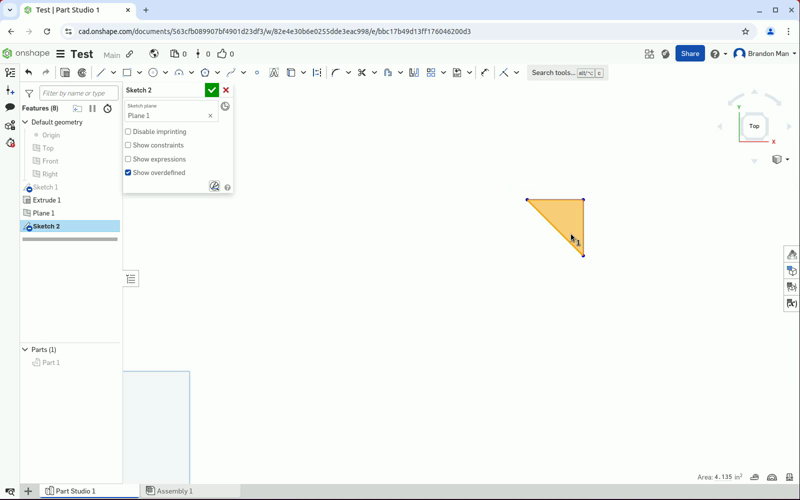
scroll(-6)
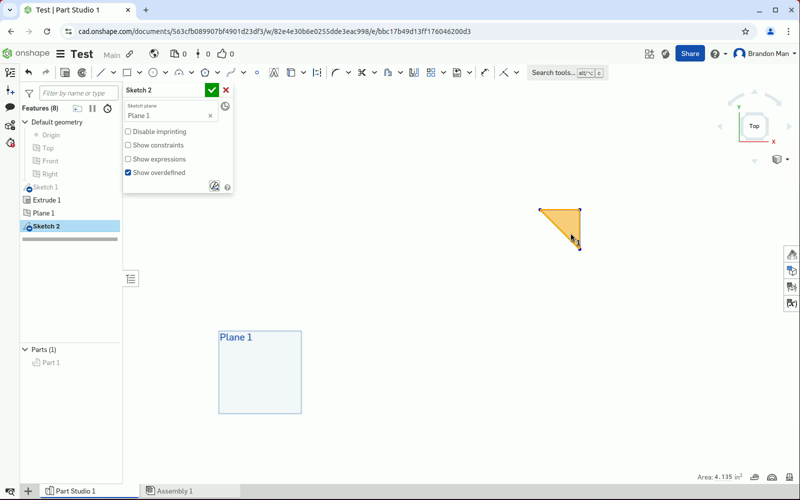
scroll(-6)
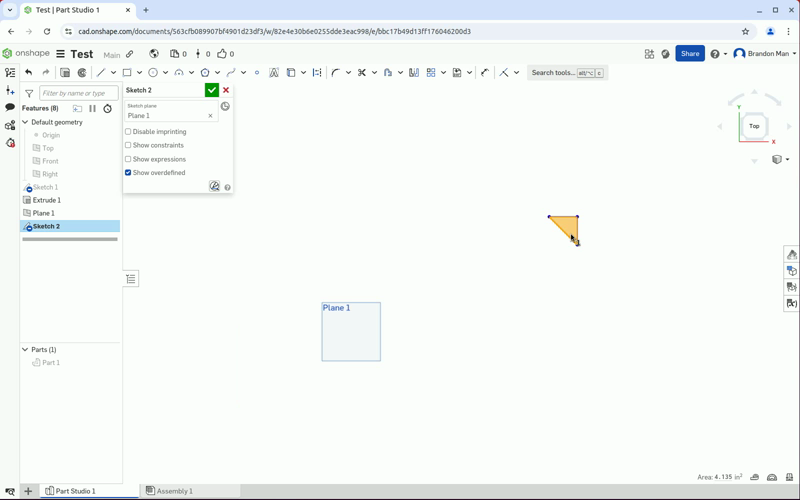
scroll(-6)
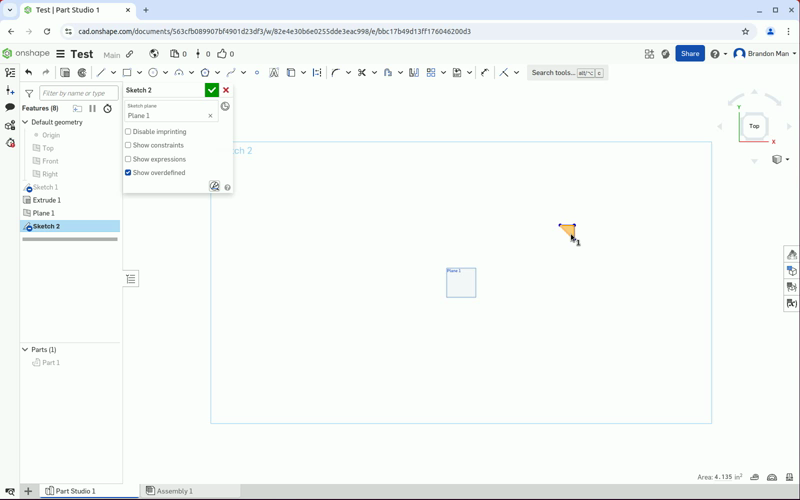
mouse_move(73, 352)
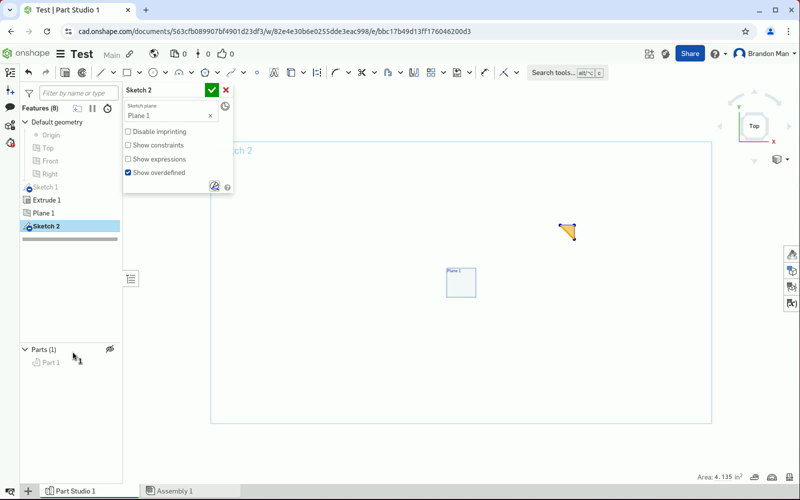
key(shift+y)
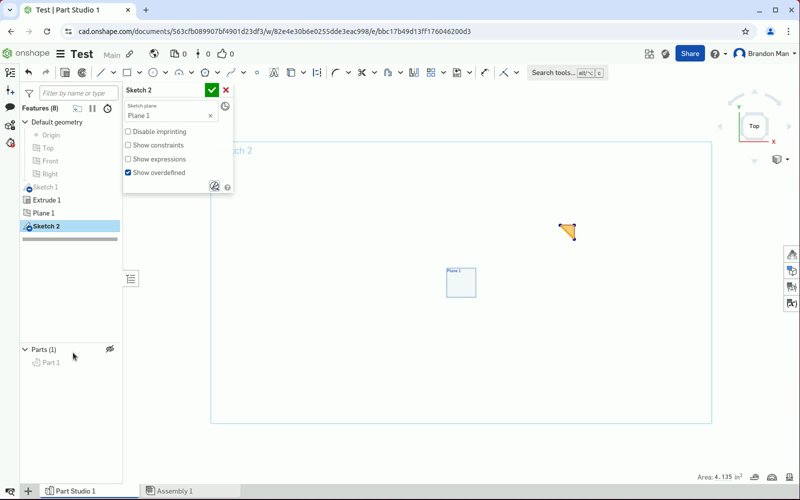
key(shift+e)
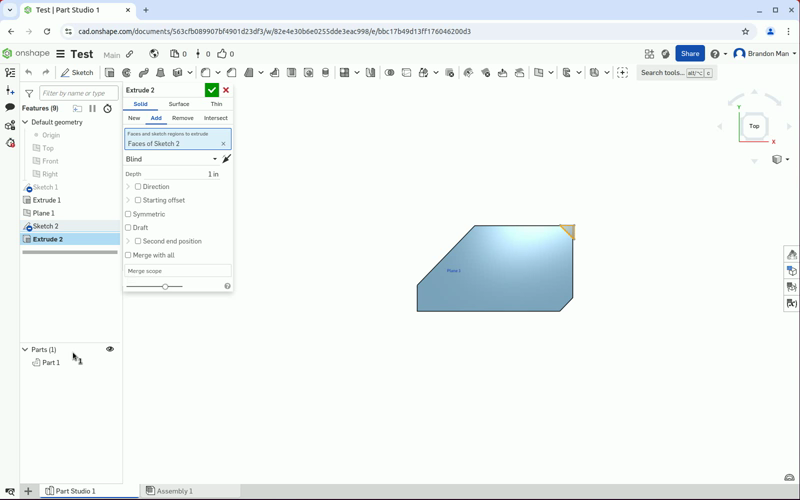
mouse_move(143, 106)
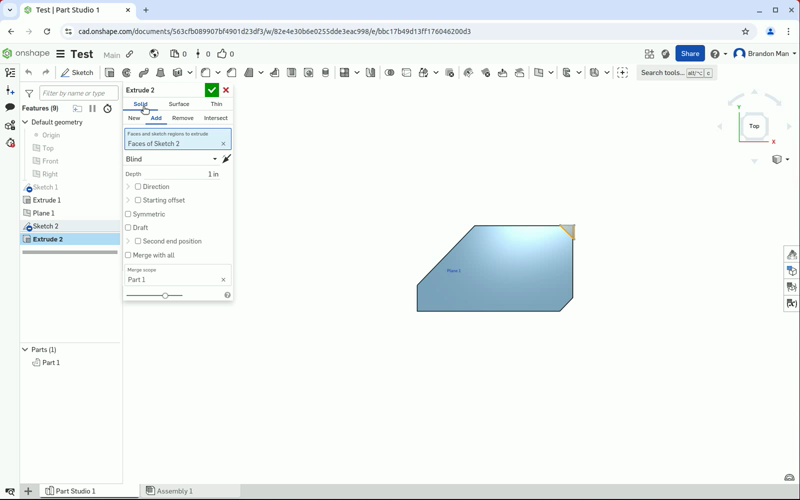
click(143, 106)
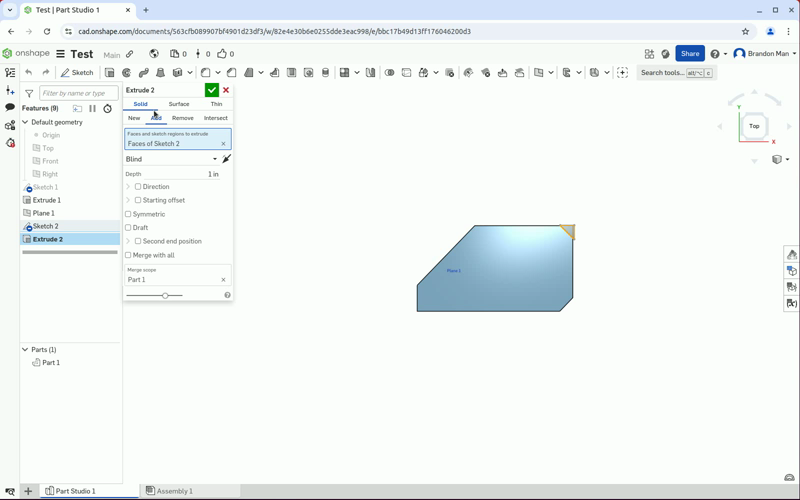
mouse_move(186, 120)
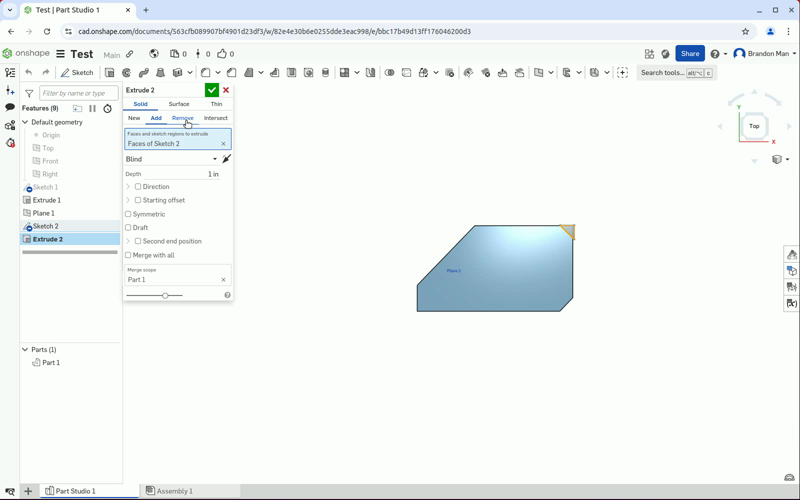
click(186, 120)
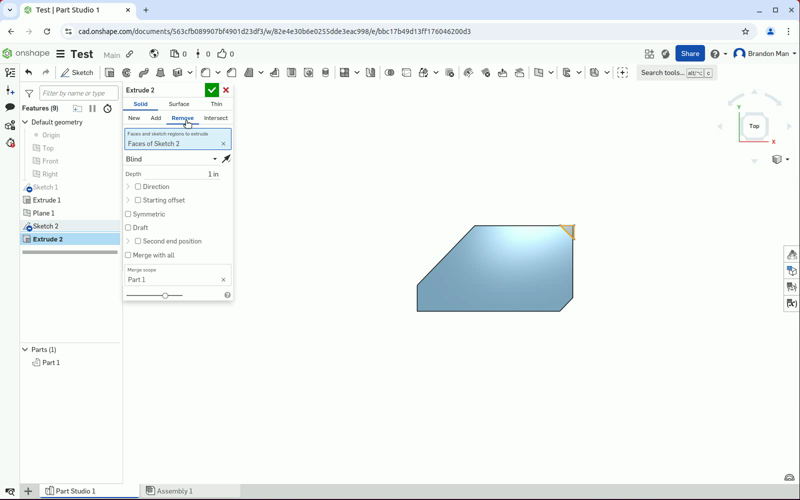
key(tab, 4)
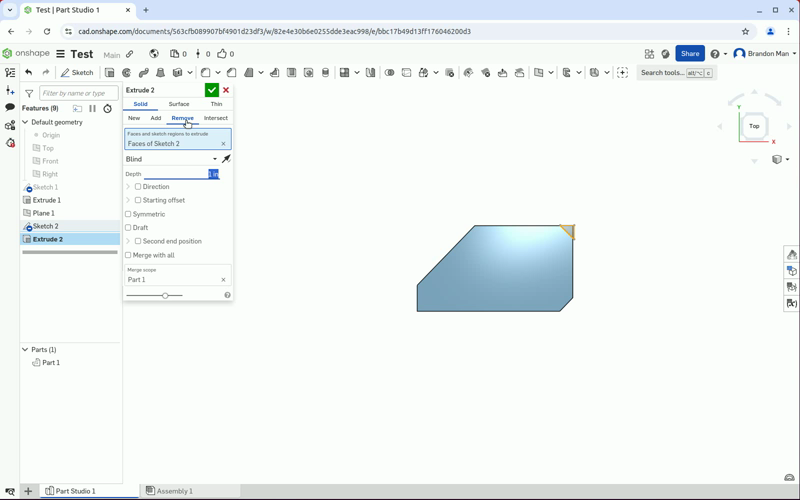
text(3.611)
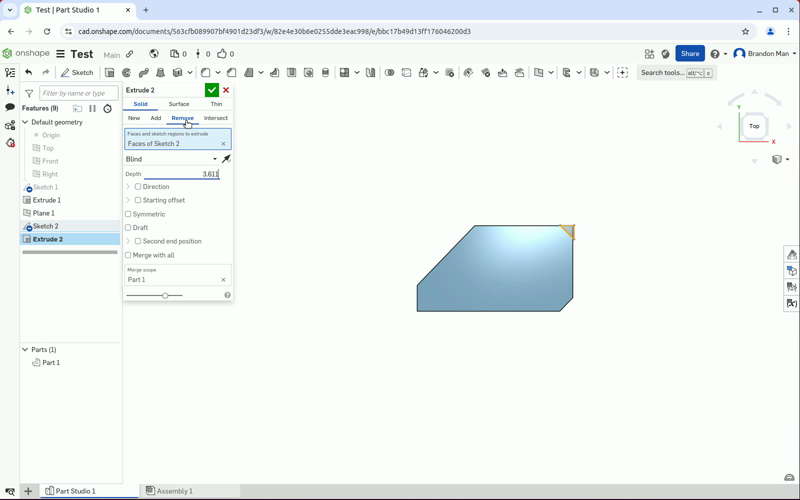
key(tab, 6)
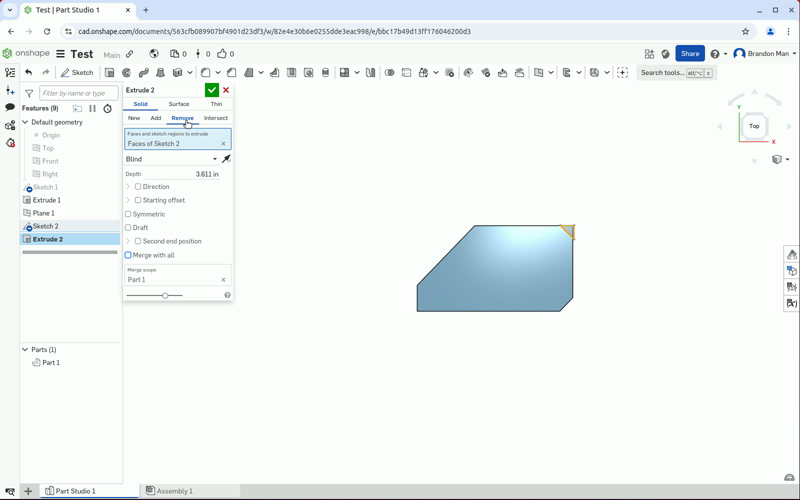
key(space)
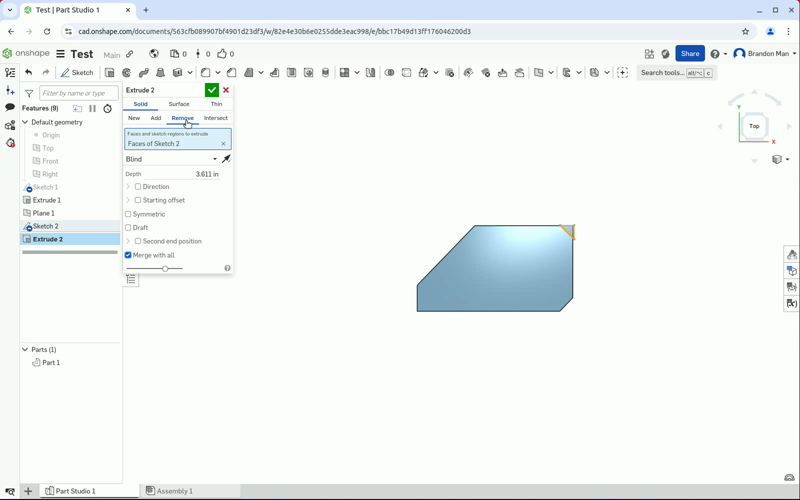
key(enter)
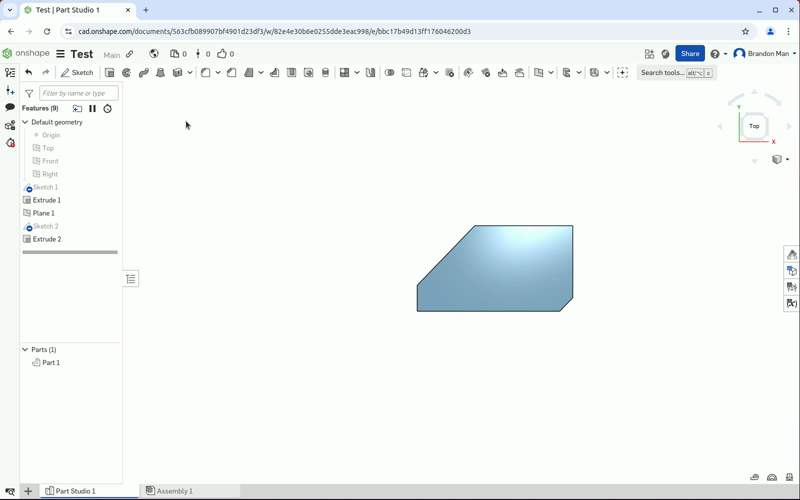
key(shift+h)
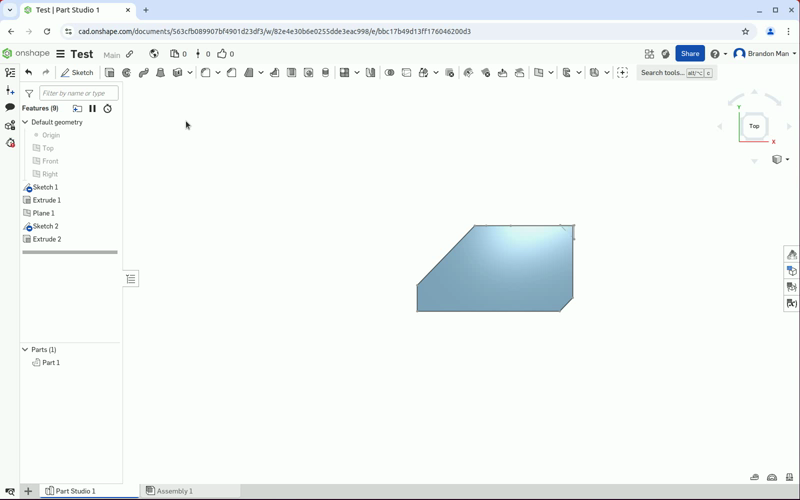
key(shift+h)
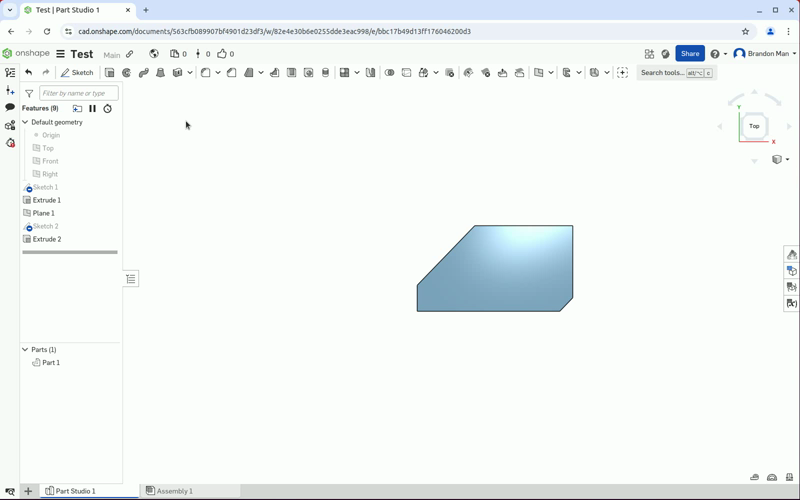
mouse_move(73, 189)
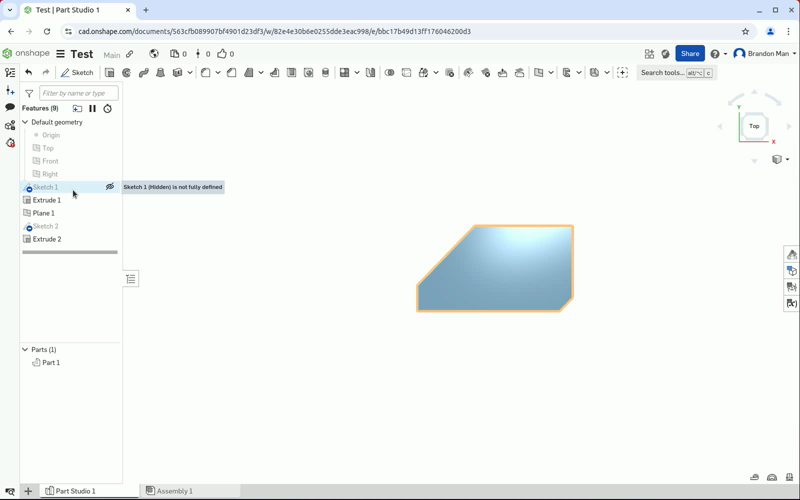
click(73, 189)
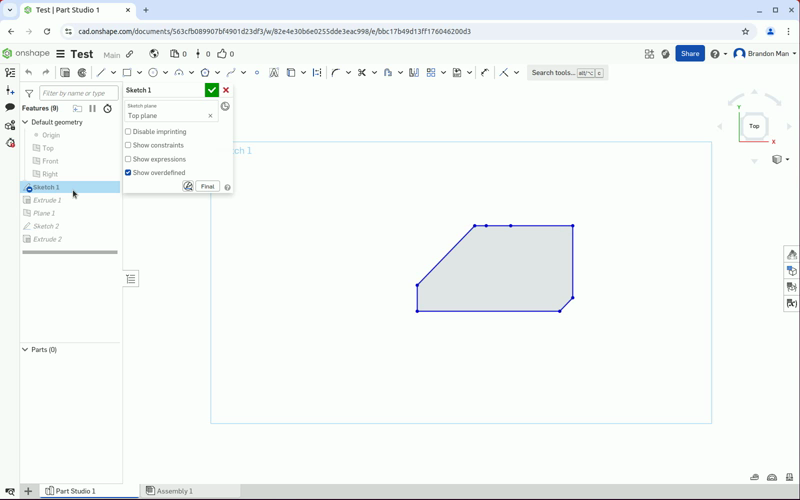
mouse_move(229, 92)
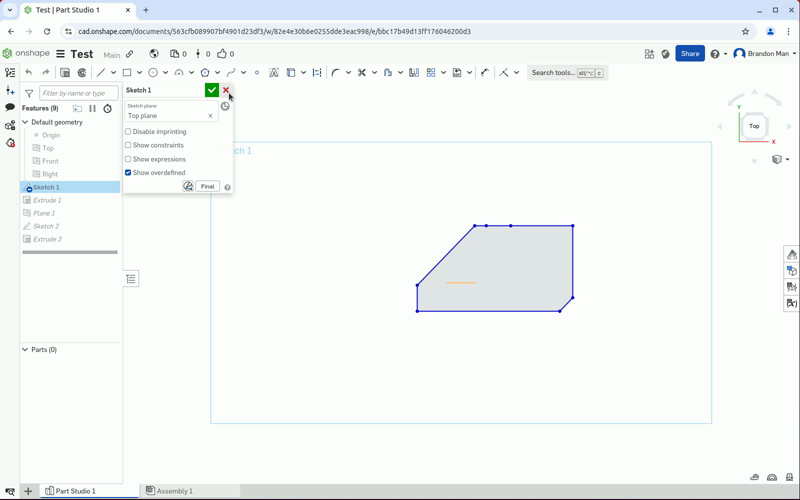
click(229, 92)
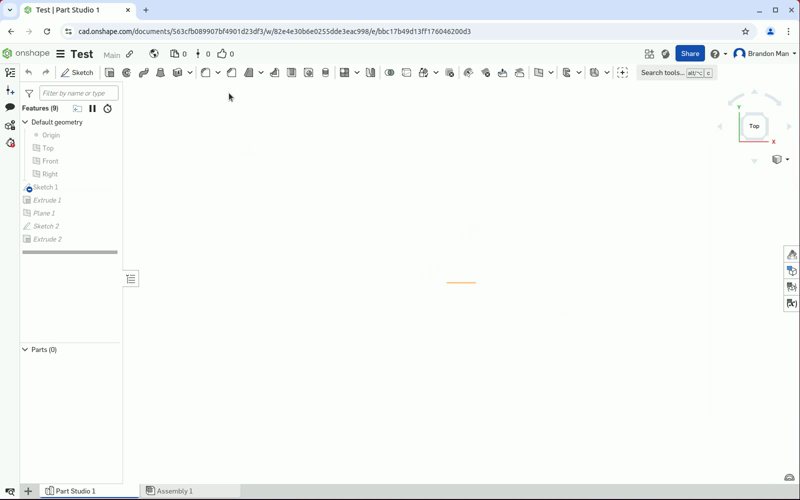
key(shift+s)
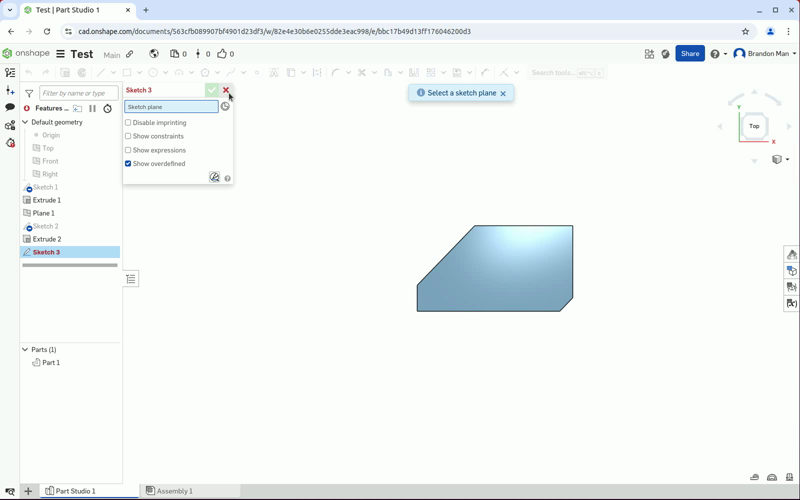
mouse_move(73, 215)
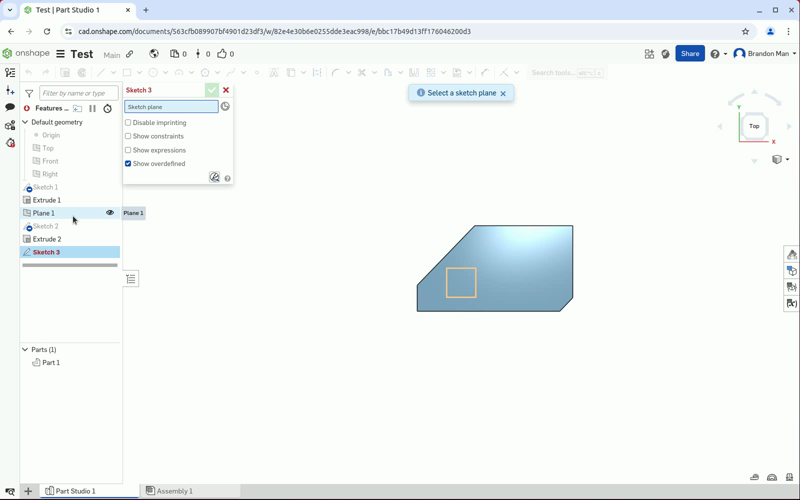
click(73, 215)
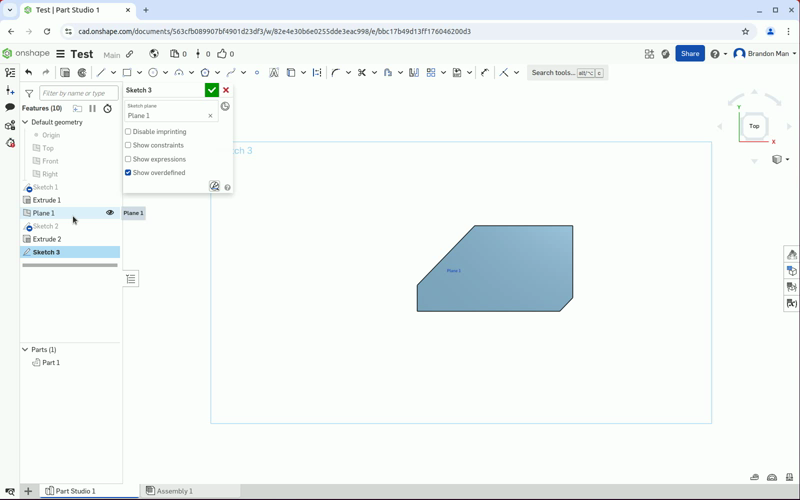
mouse_move(73, 352)
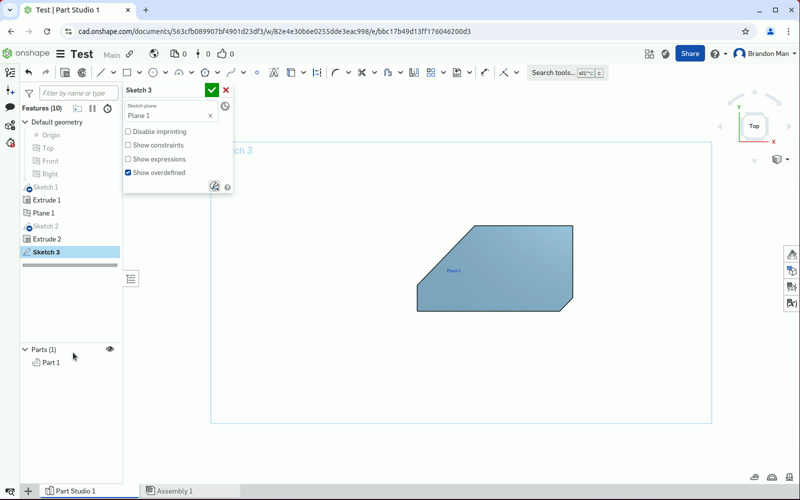
key(y)
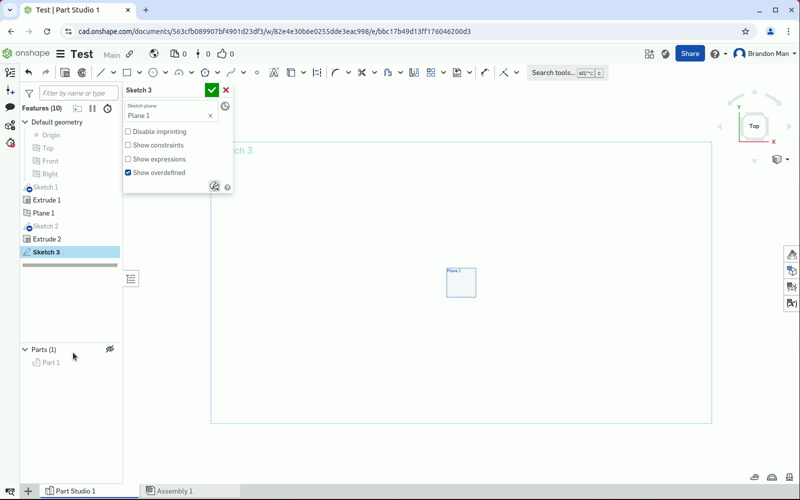
key(l)
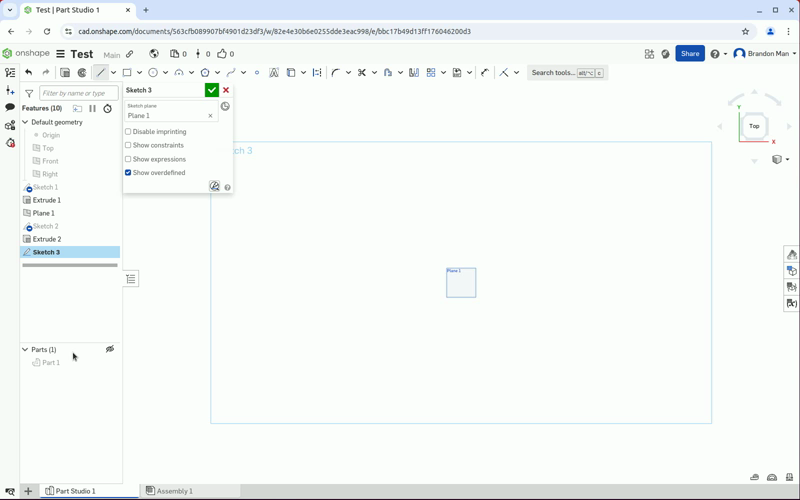
key_down(shift)
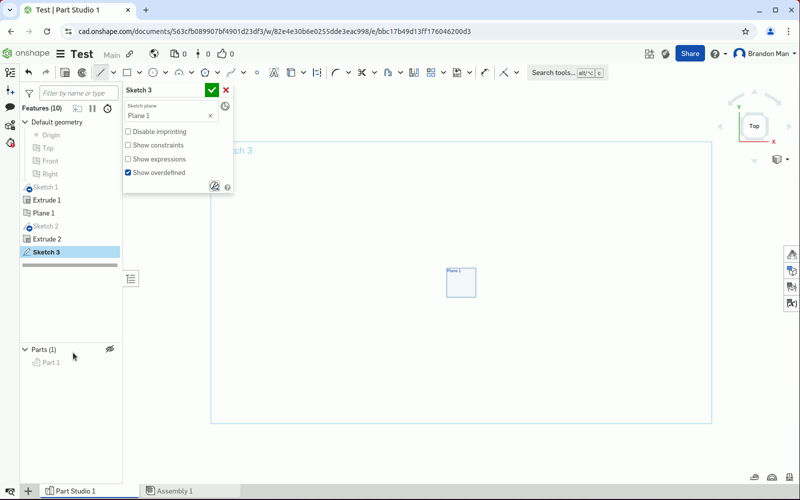
mouse_move(477, 311)
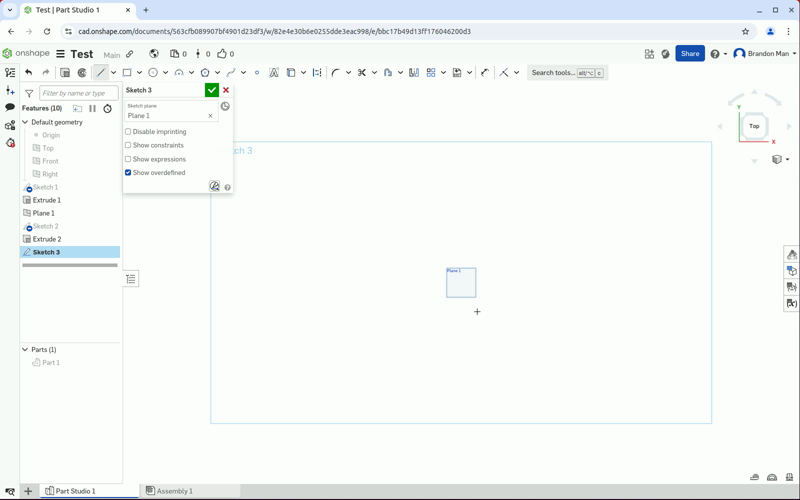
click(477, 311)
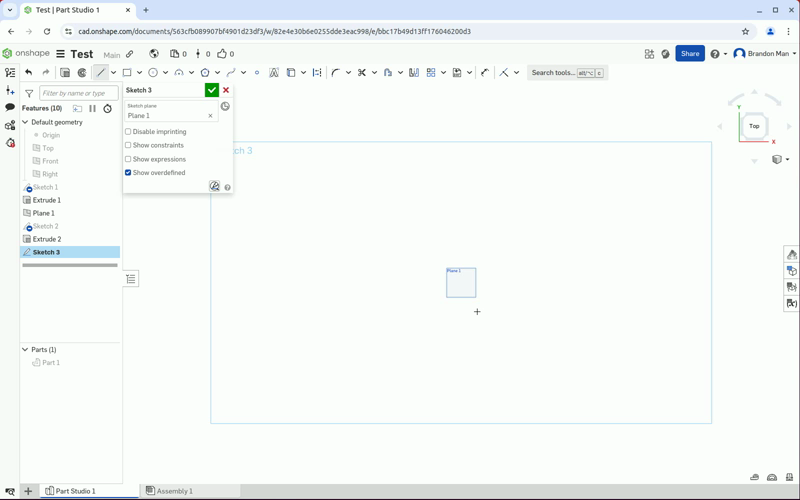
key_up(shift)
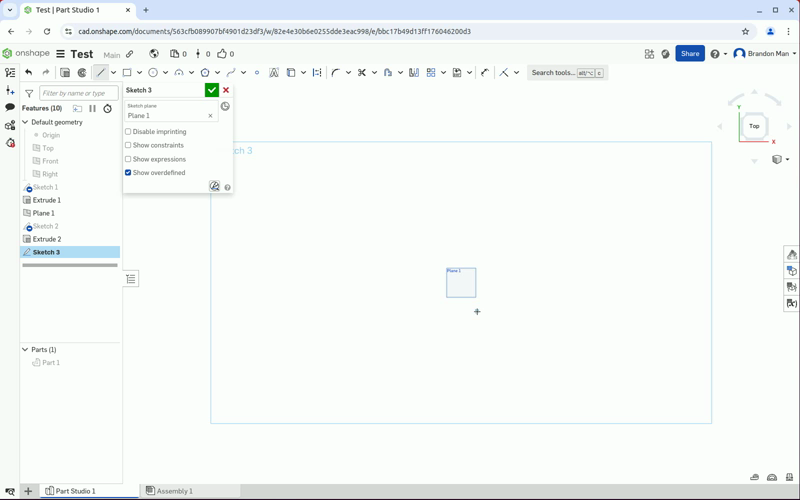
key_down(shift)
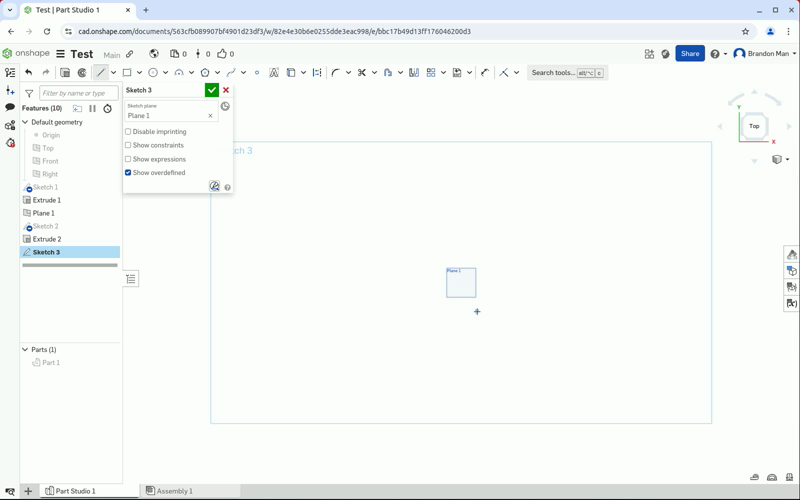
mouse_move(507, 311)
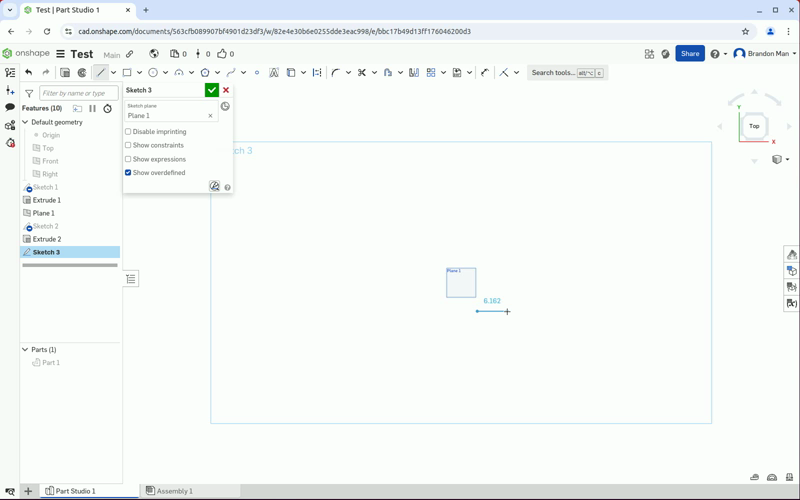
mouse_move(486, 311)
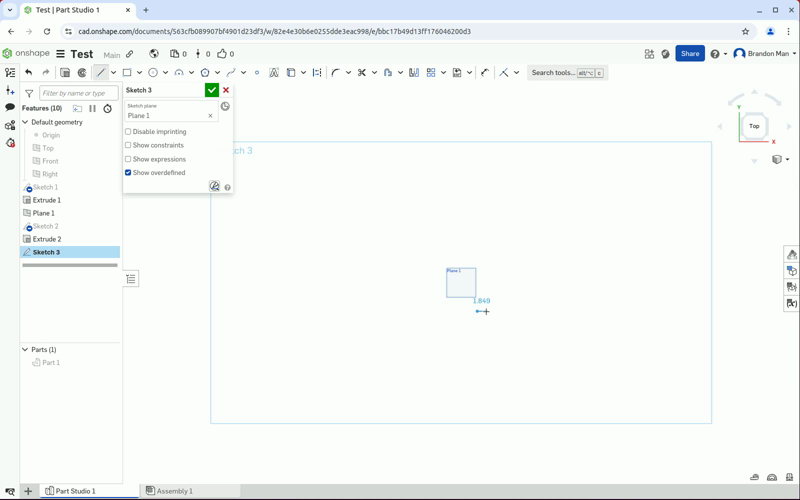
click(486, 311)
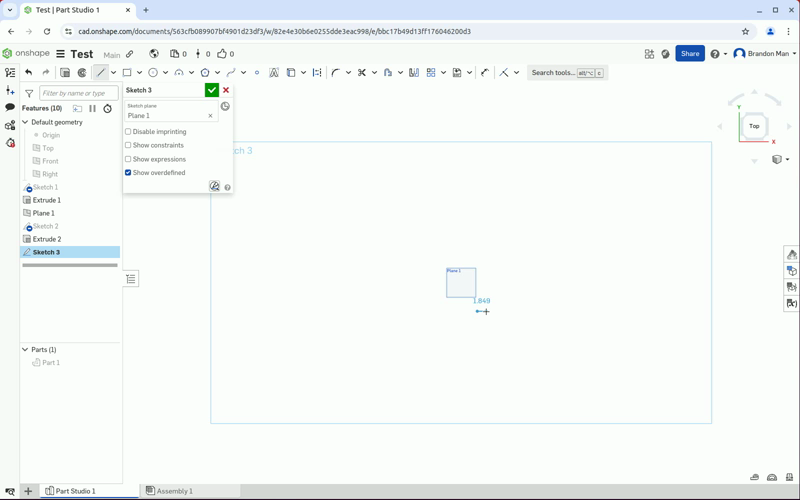
key_up(shift)
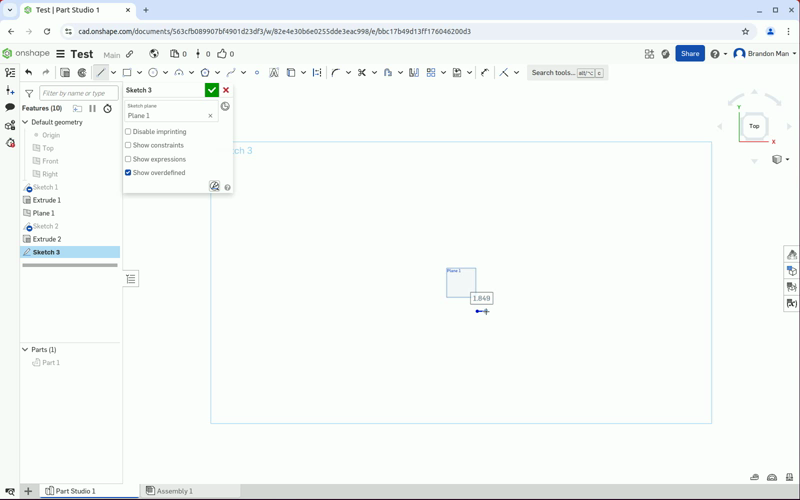
key_down(shift)
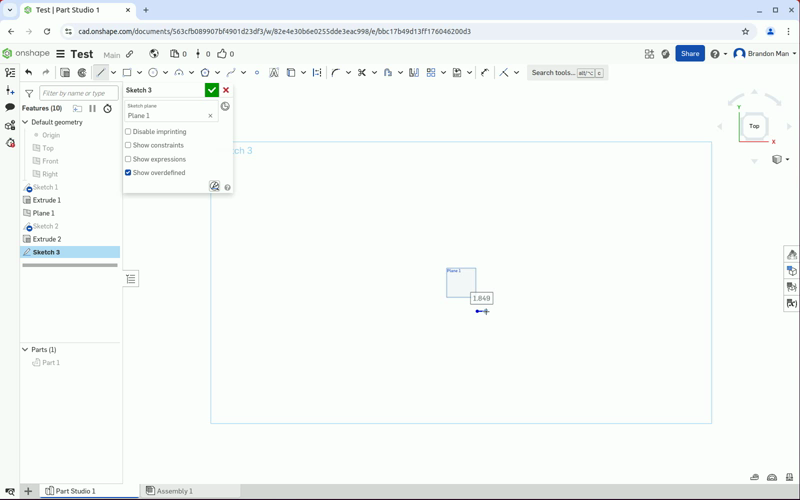
mouse_move(486, 226)
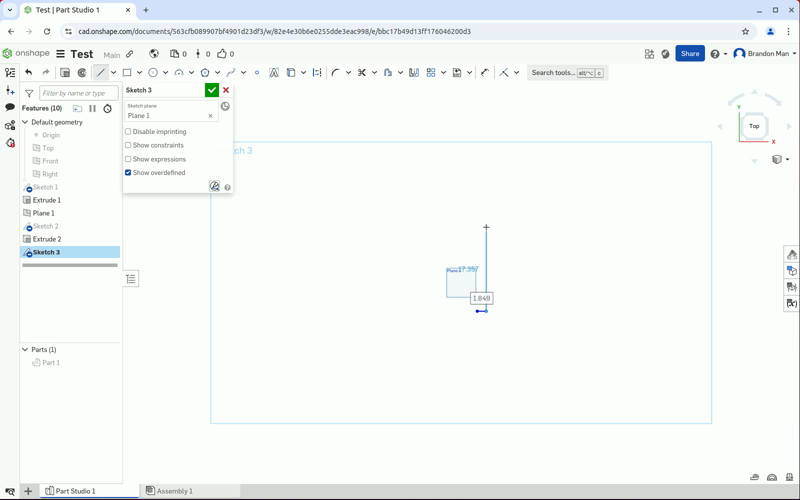
click(486, 226)
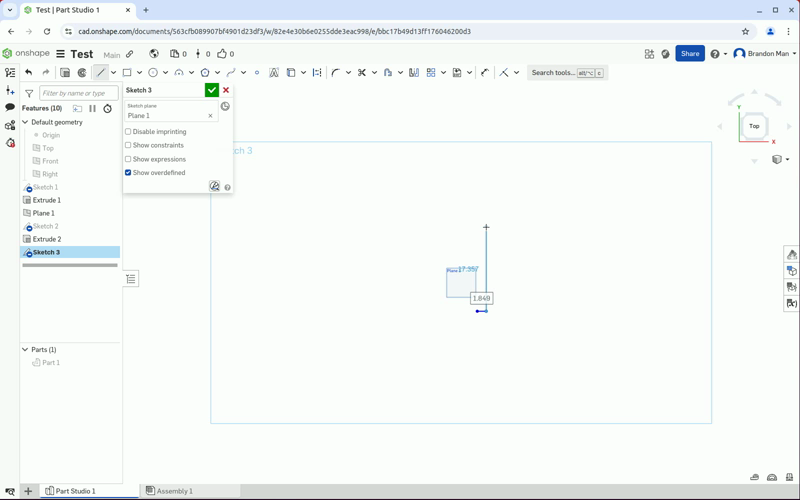
key_up(shift)
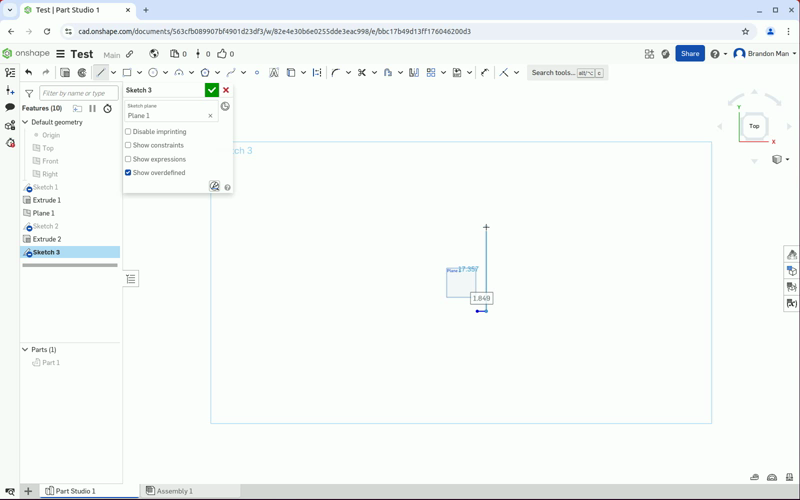
key_down(shift)
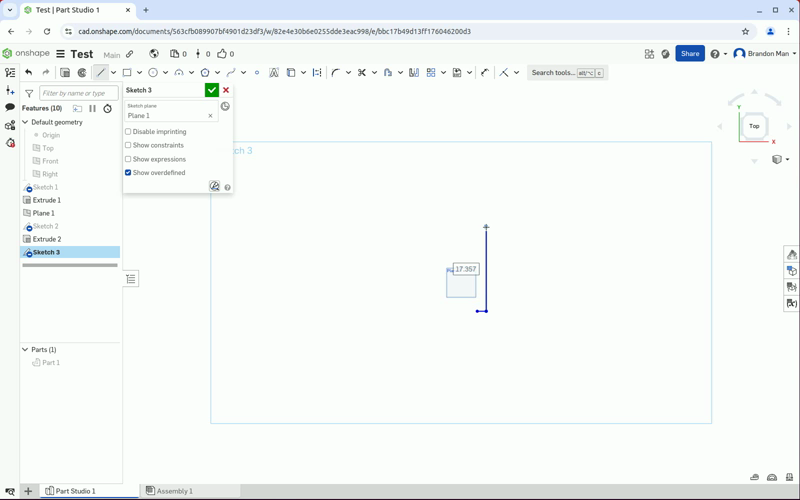
mouse_move(516, 226)
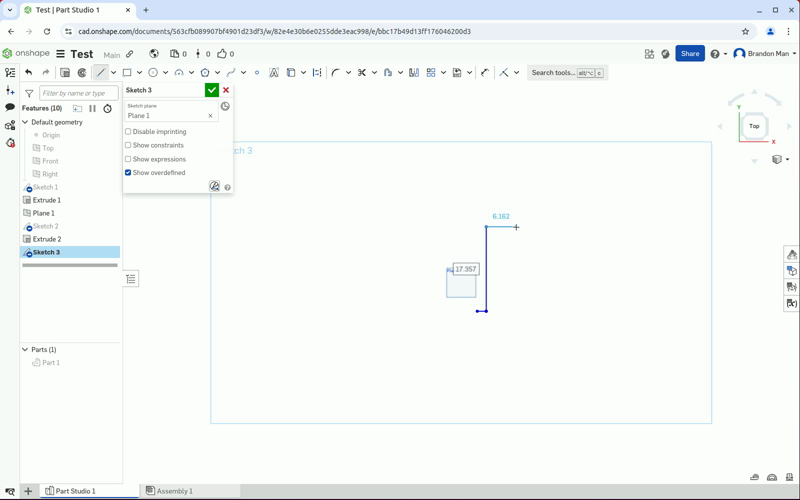
mouse_move(477, 226)
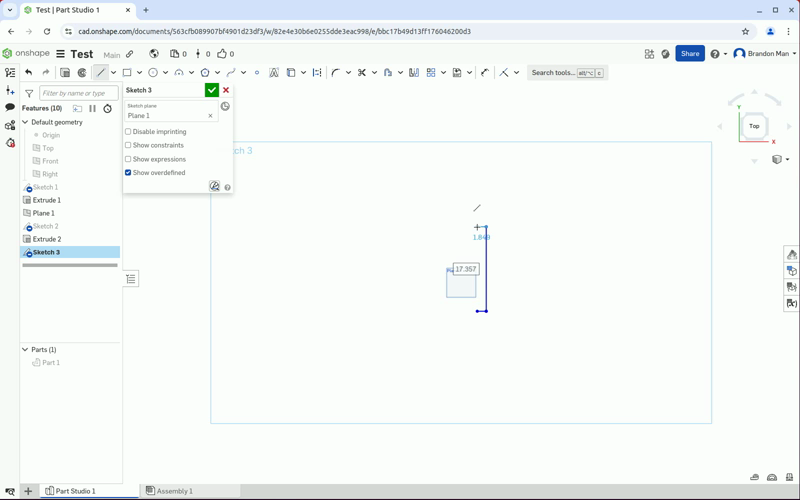
click(477, 226)
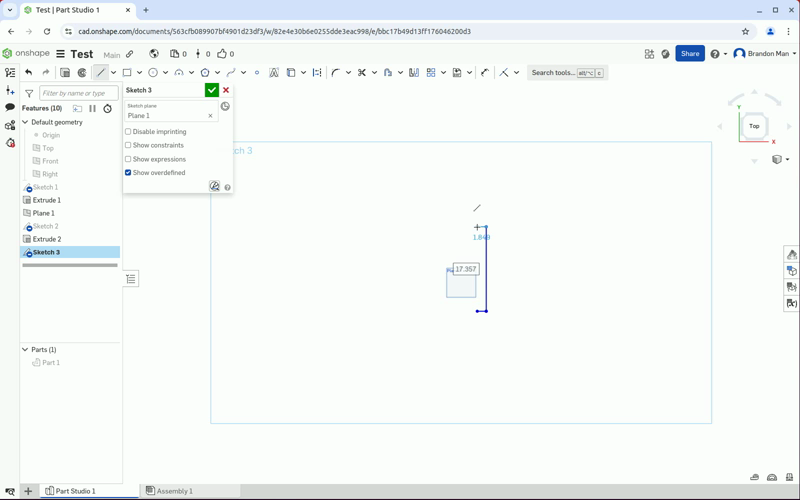
key_up(shift)
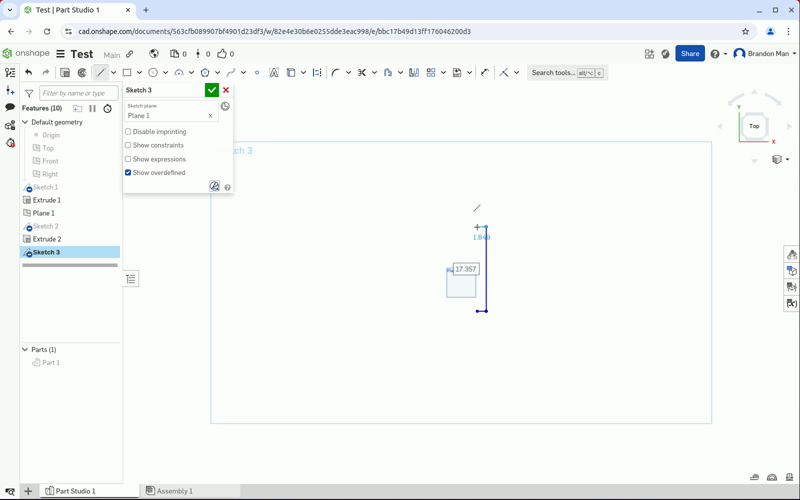
key_down(shift)
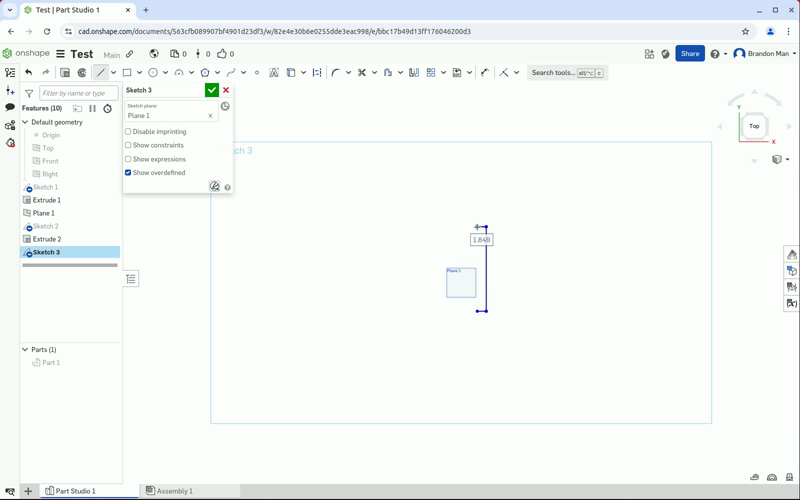
mouse_move(477, 311)
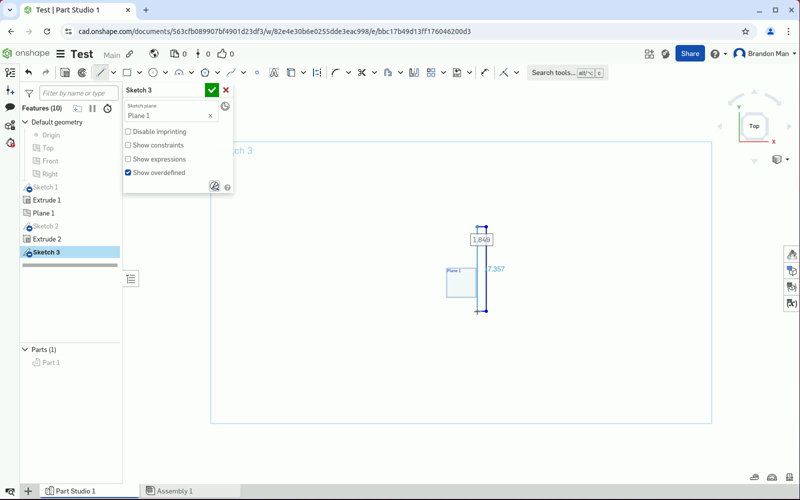
key_up(shift)
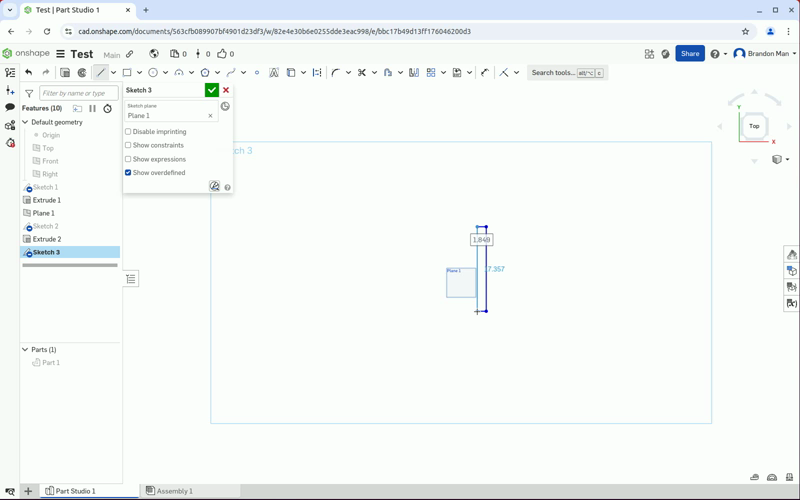
click(477, 311)
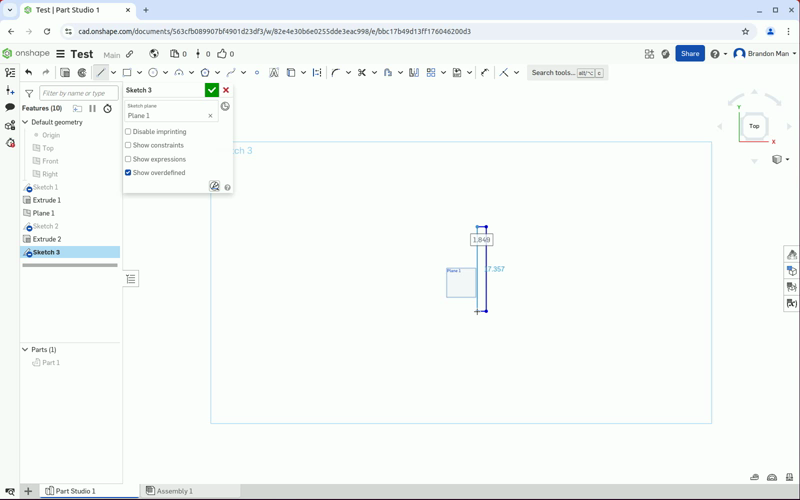
key(esc)
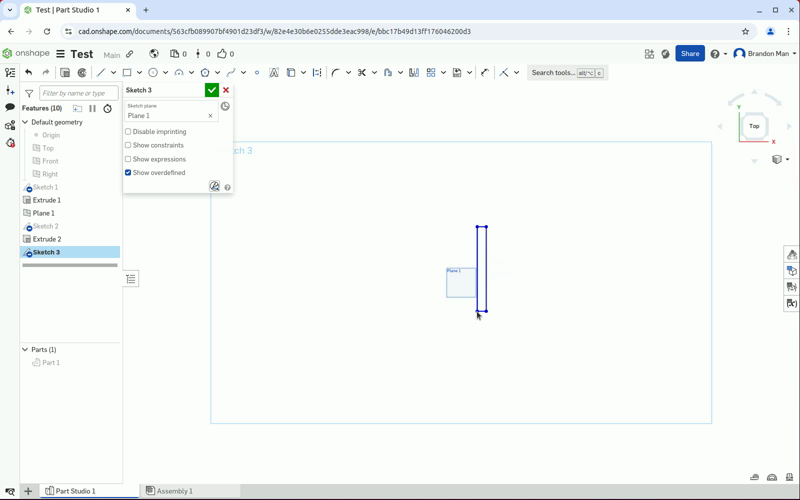
mouse_move(477, 250)
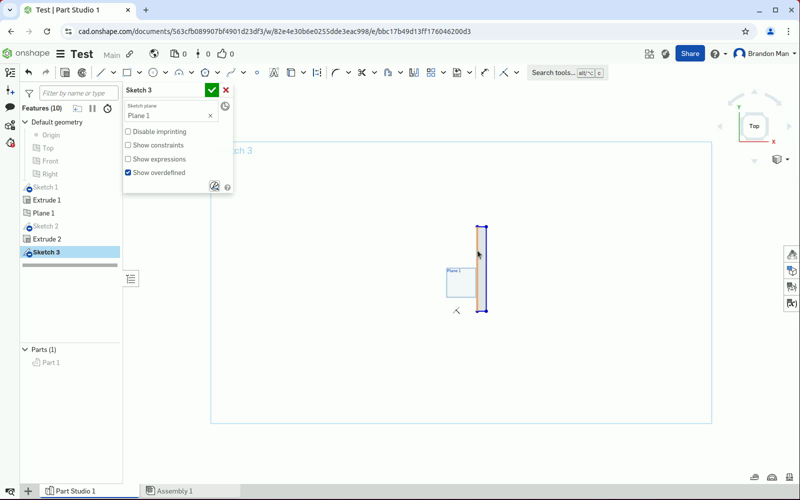
scroll(6)
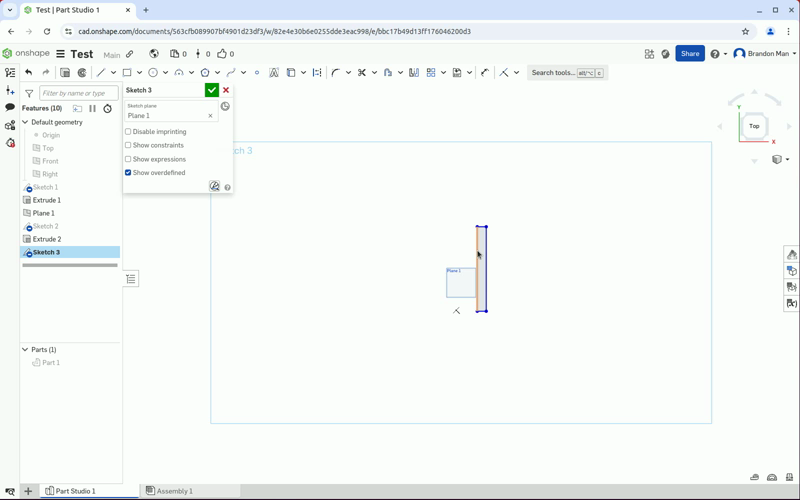
scroll(6)
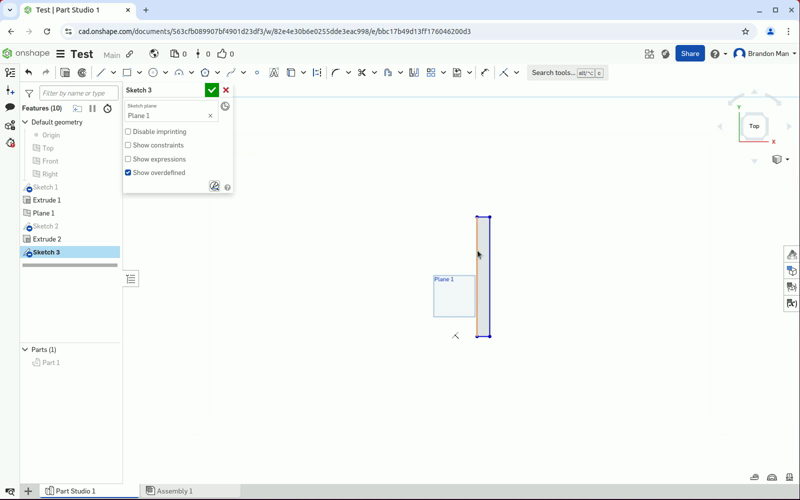
scroll(6)
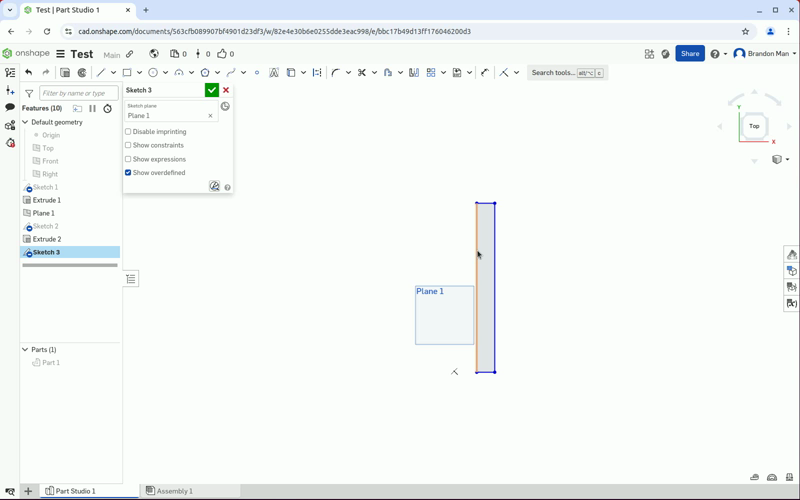
scroll(6)
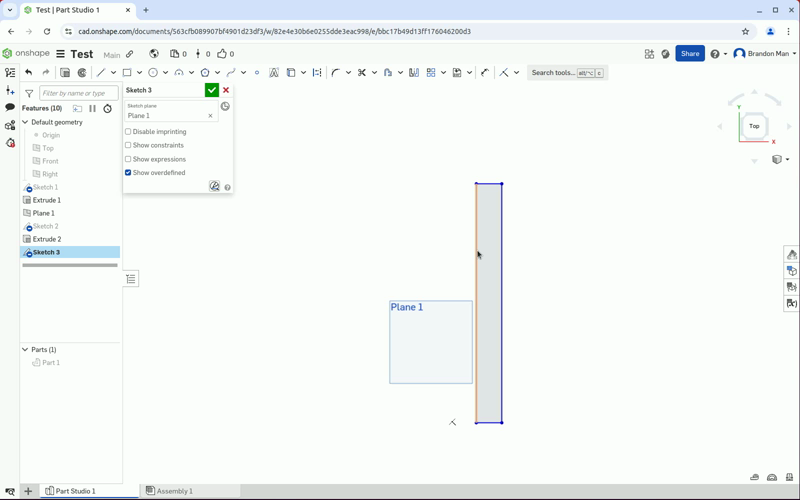
scroll(6)
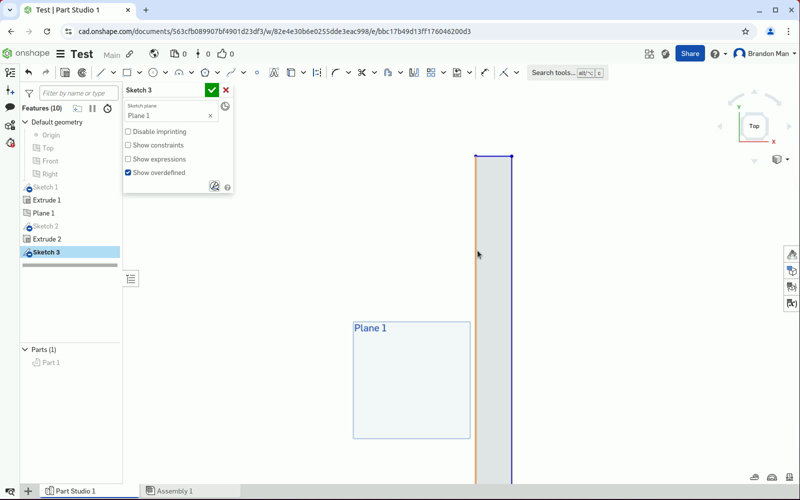
scroll(6)
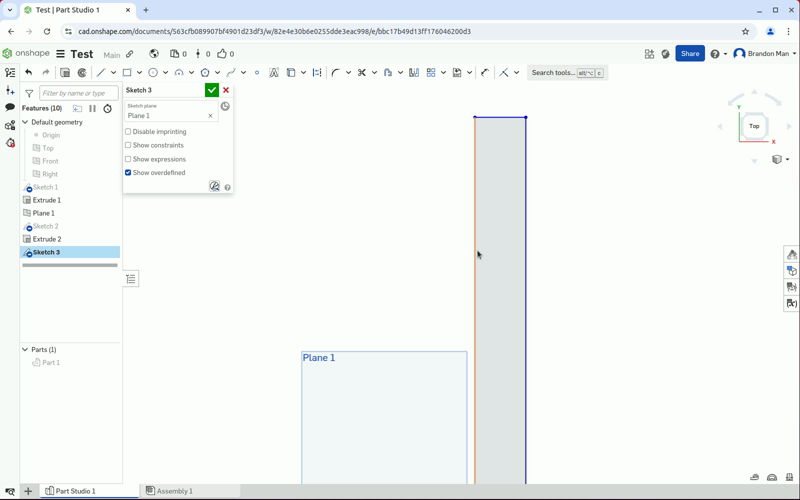
scroll(6)
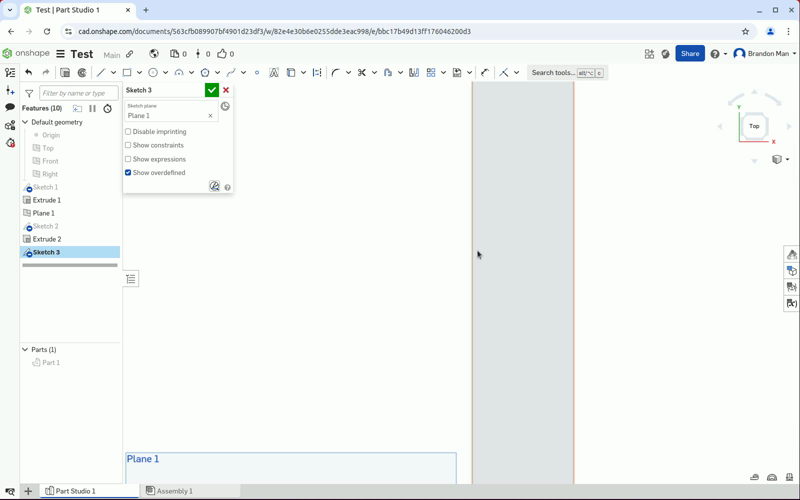
click(477, 250)
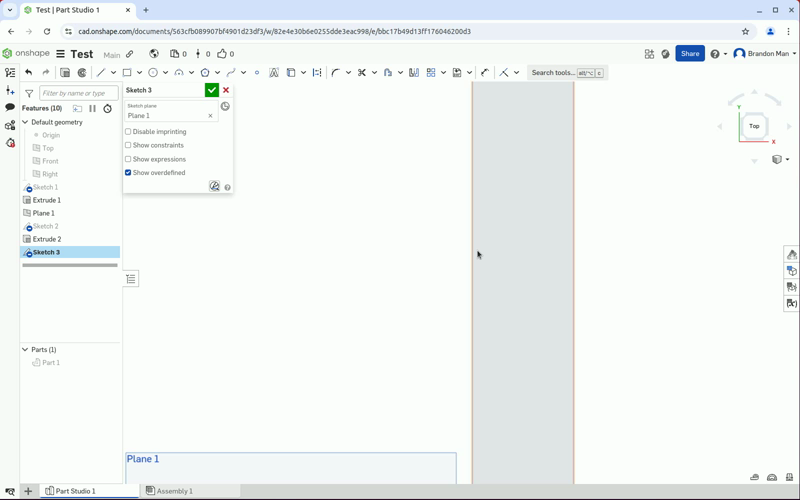
scroll(-6)
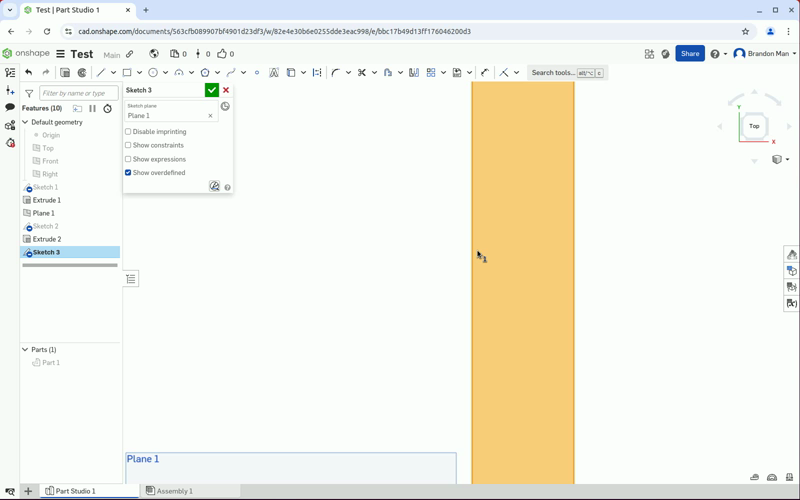
scroll(-6)
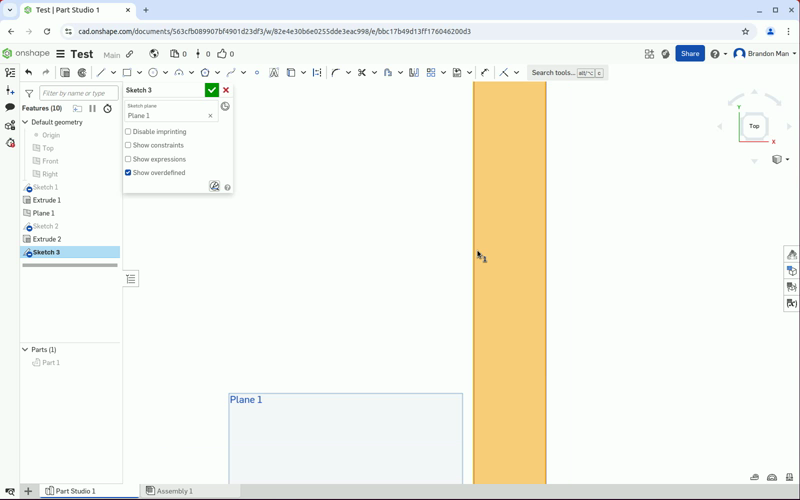
scroll(-6)
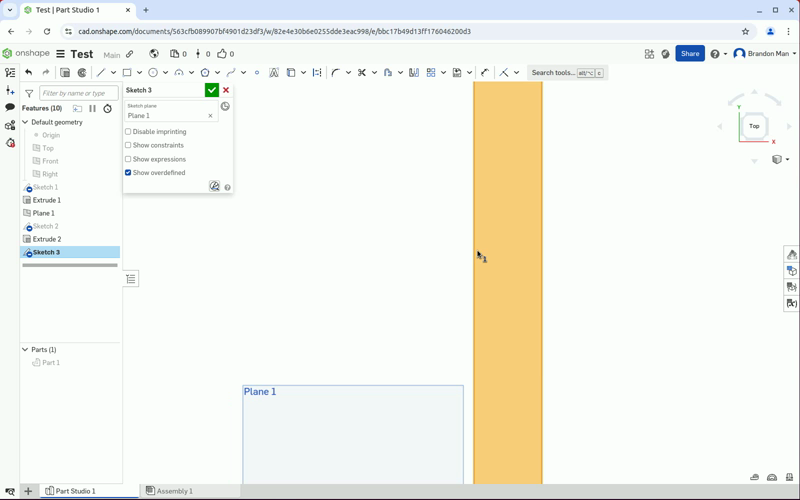
scroll(-6)
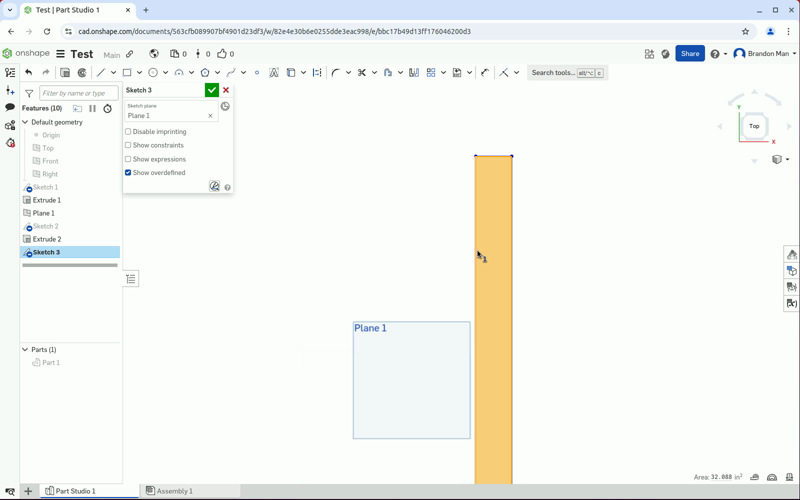
scroll(-6)
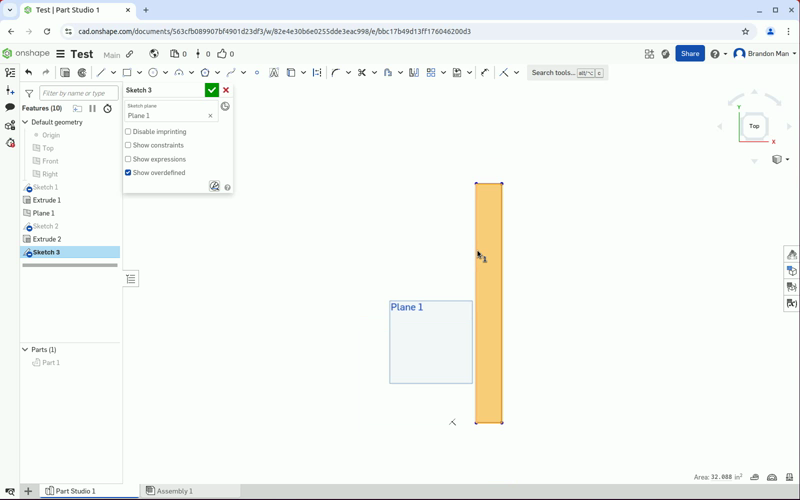
scroll(-6)
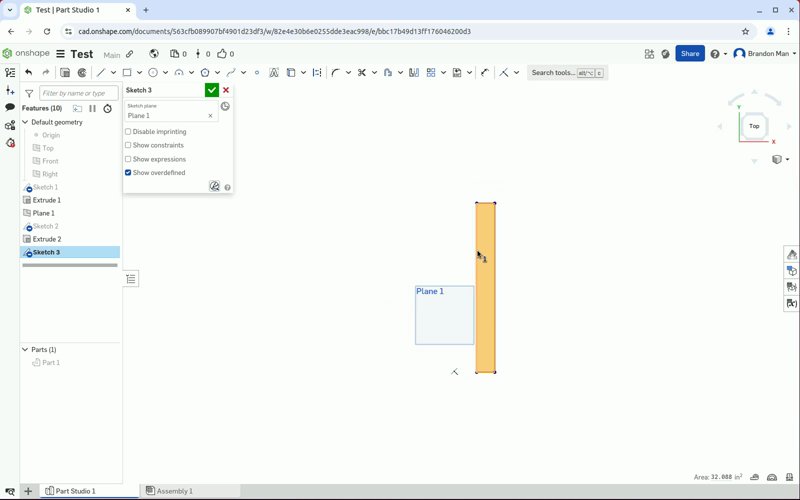
scroll(-6)
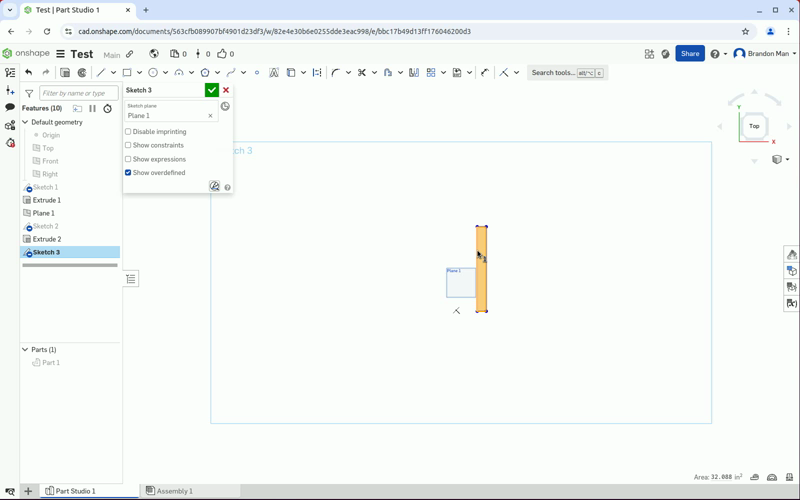
mouse_move(73, 352)
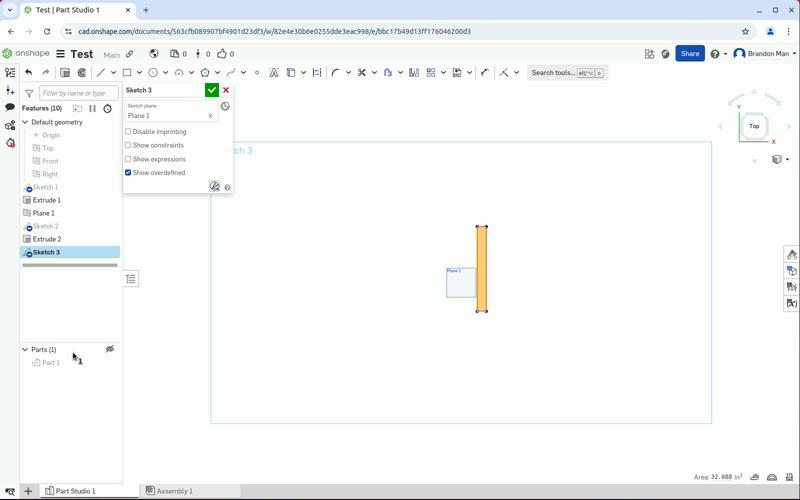
key(shift+y)
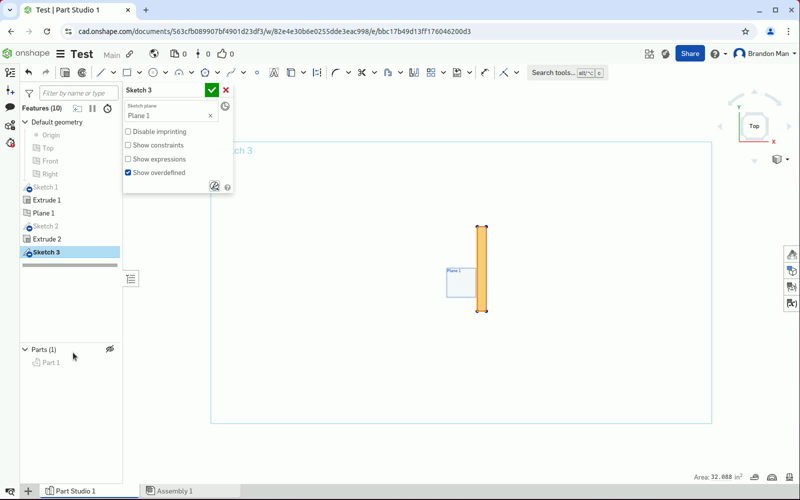
key(shift+e)
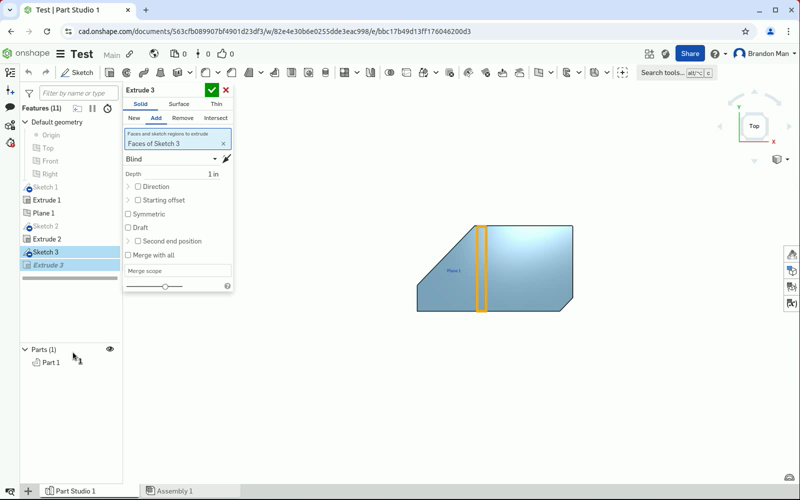
mouse_move(143, 106)
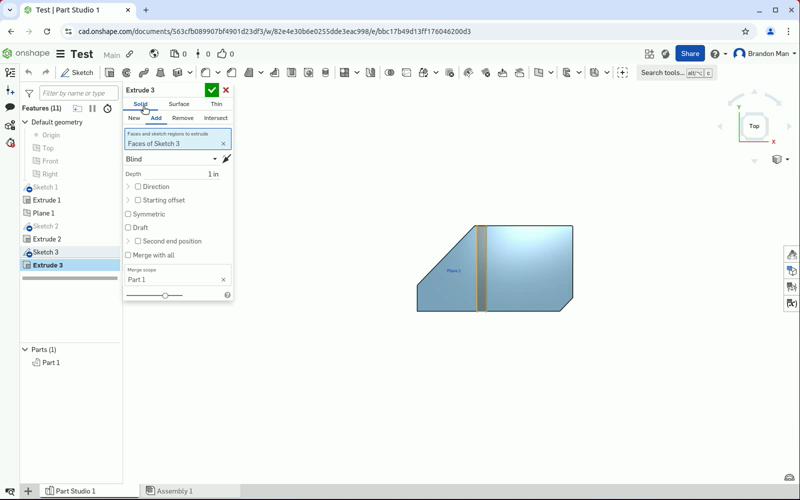
click(143, 106)
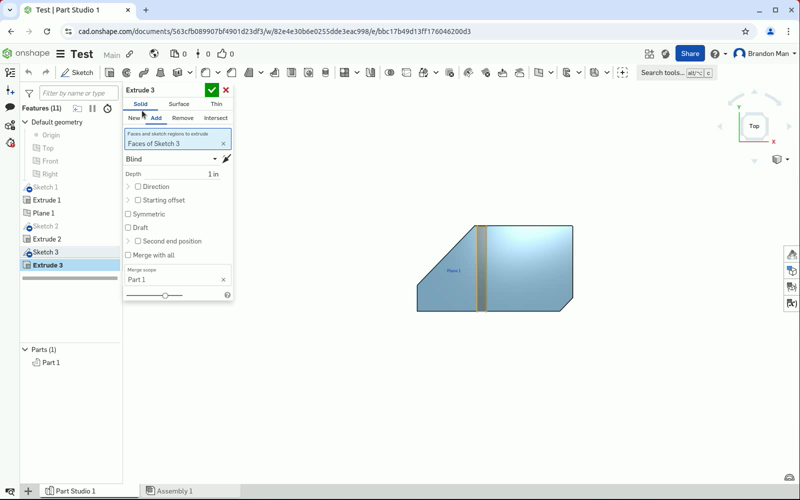
mouse_move(137, 120)
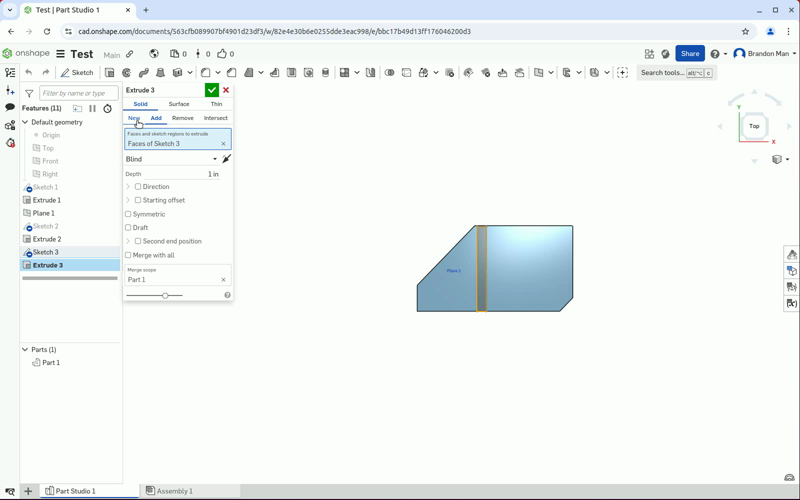
click(137, 120)
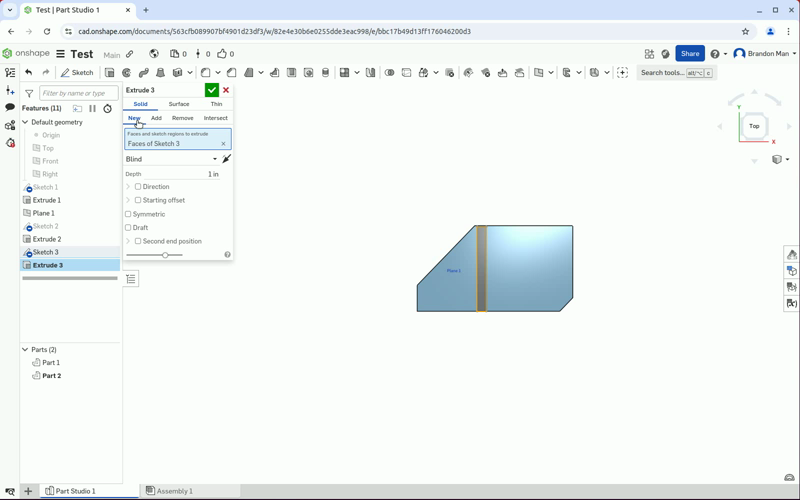
key(tab, 4)
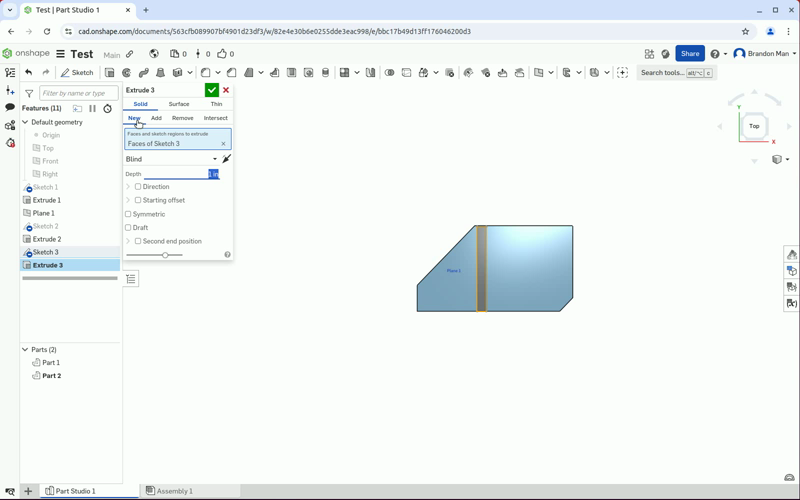
text(13.721)
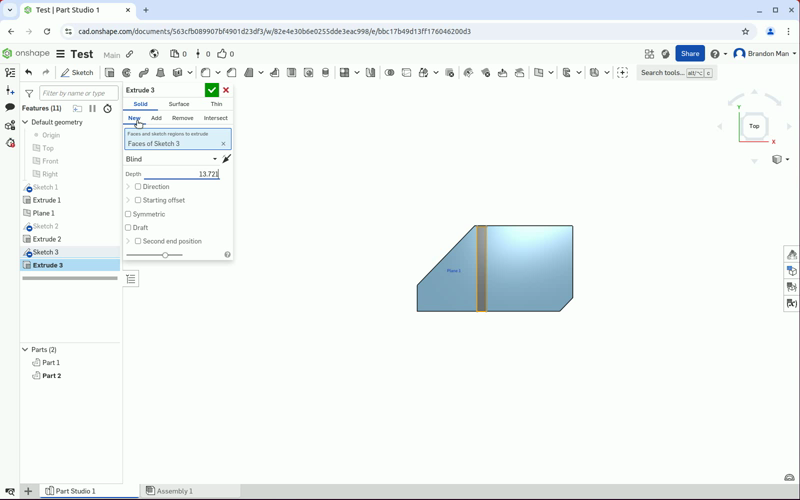
key(enter)
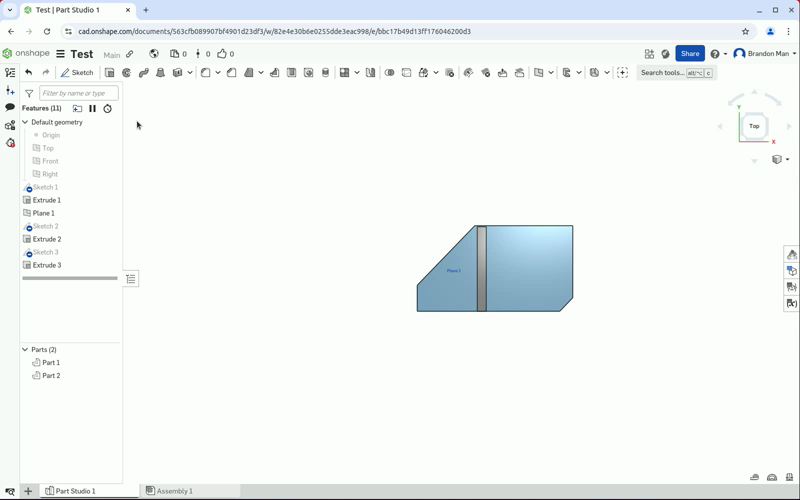
key(shift+h)
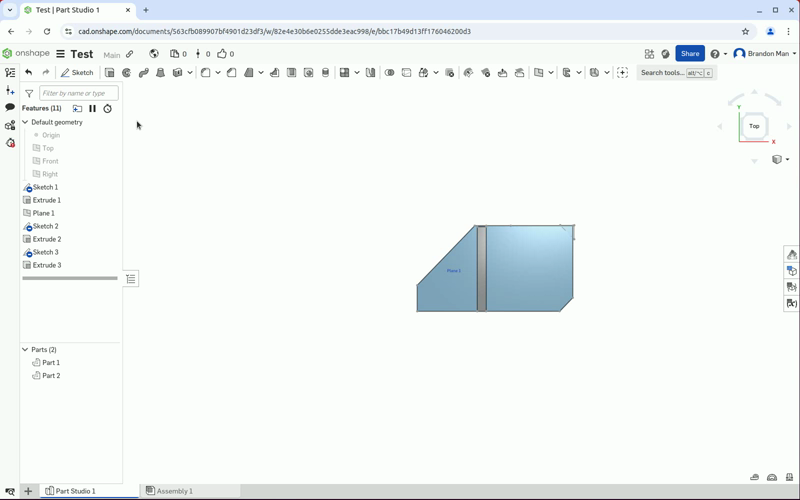
key(shift+h)
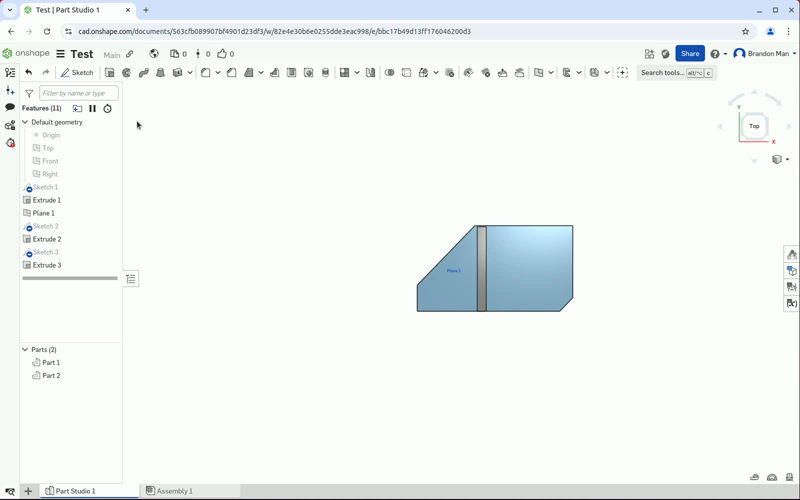
mouse_move(73, 189)
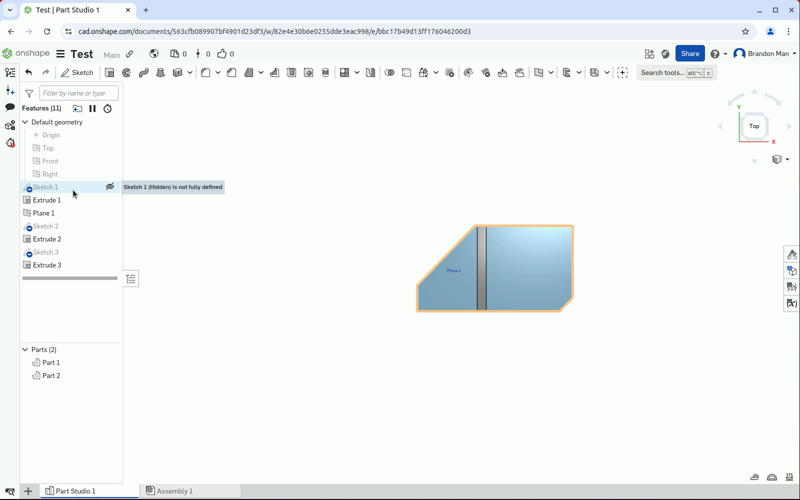
click(73, 189)
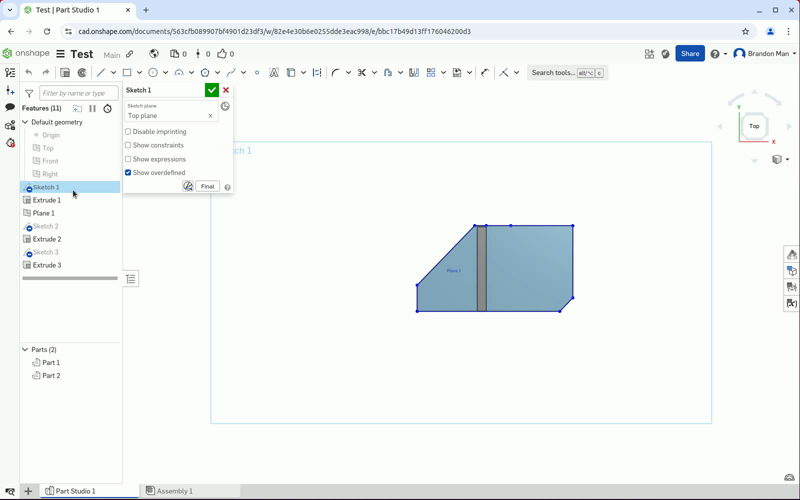
mouse_move(229, 92)
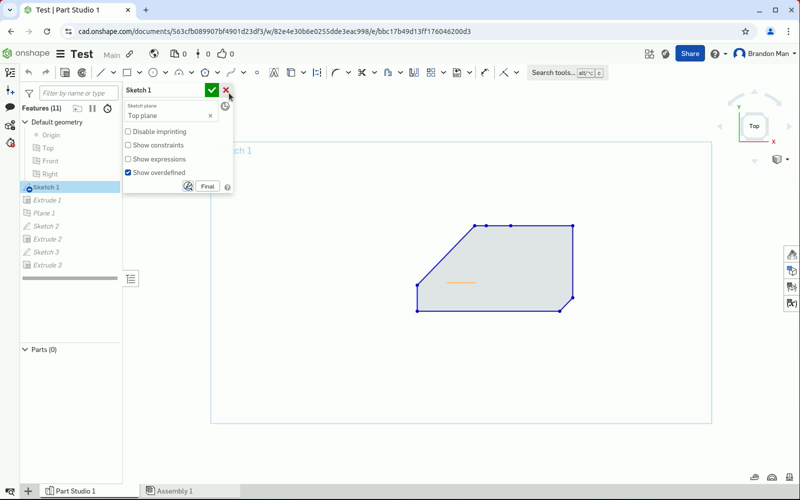
click(229, 92)
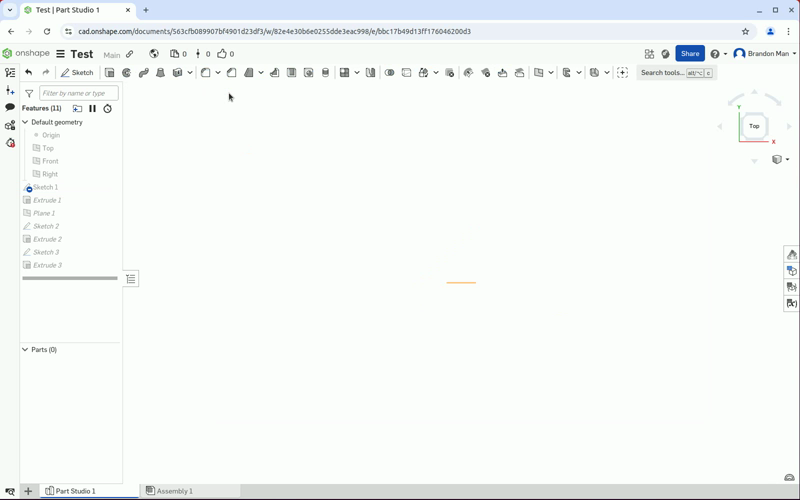
key(shift+s)
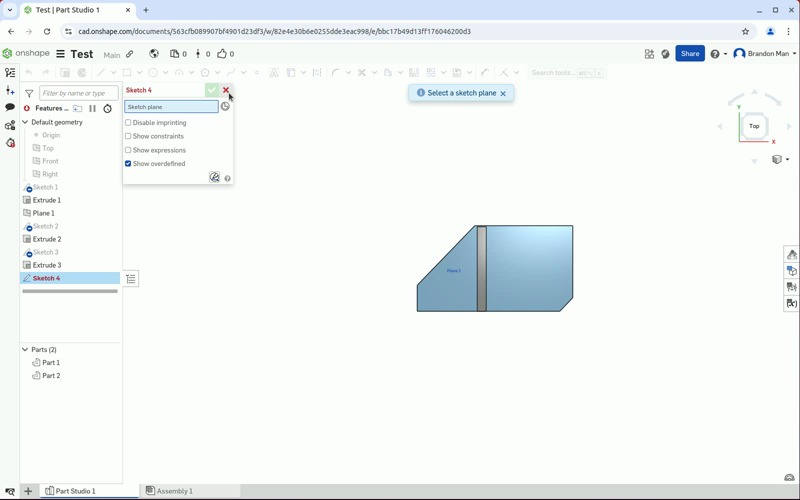
mouse_move(73, 215)
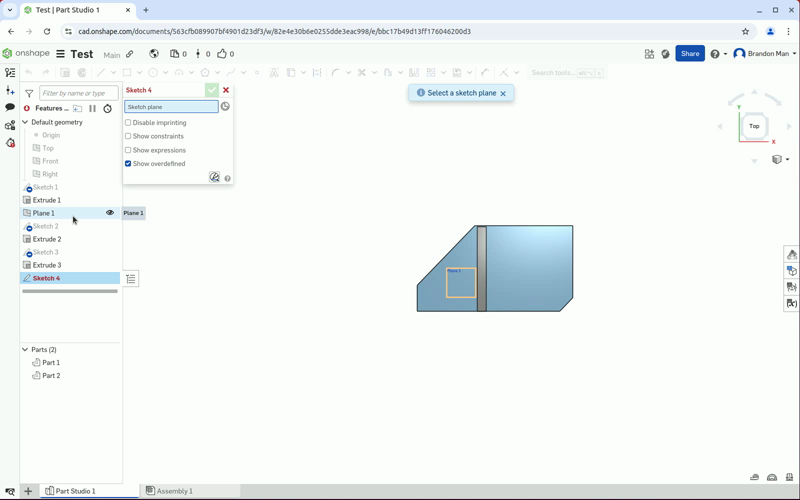
click(73, 215)
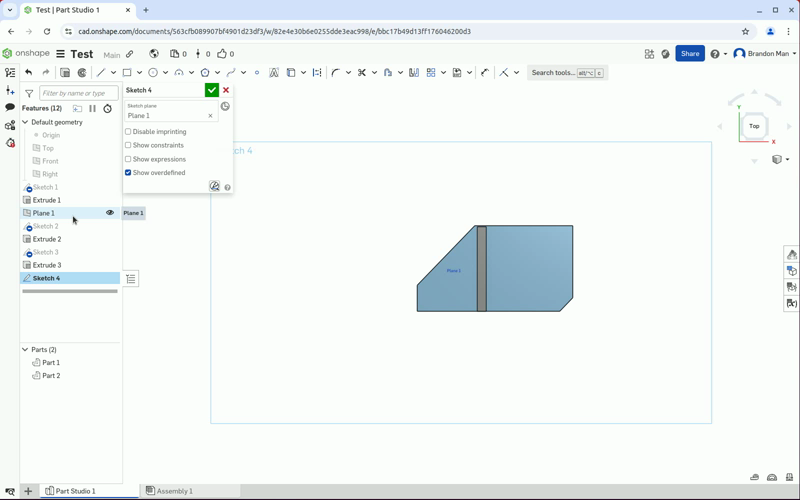
mouse_move(73, 352)
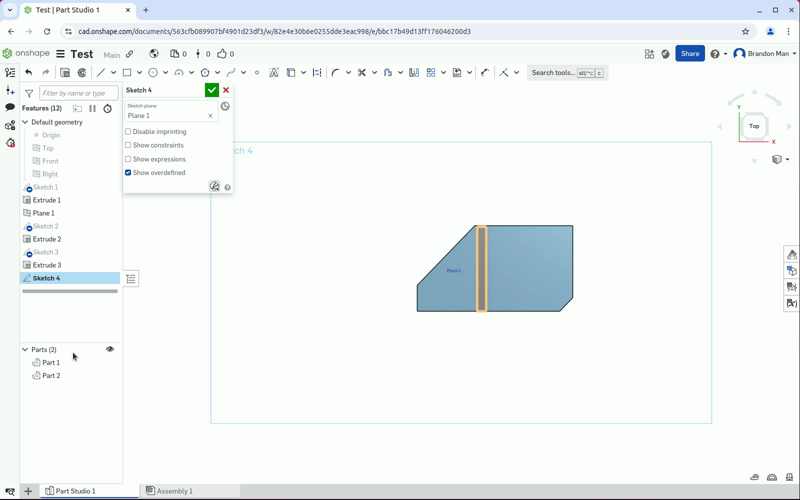
key(y)
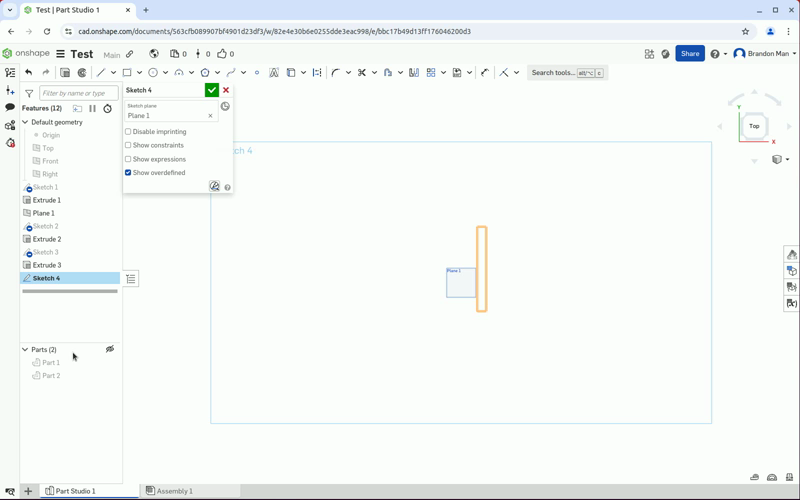
key(l)
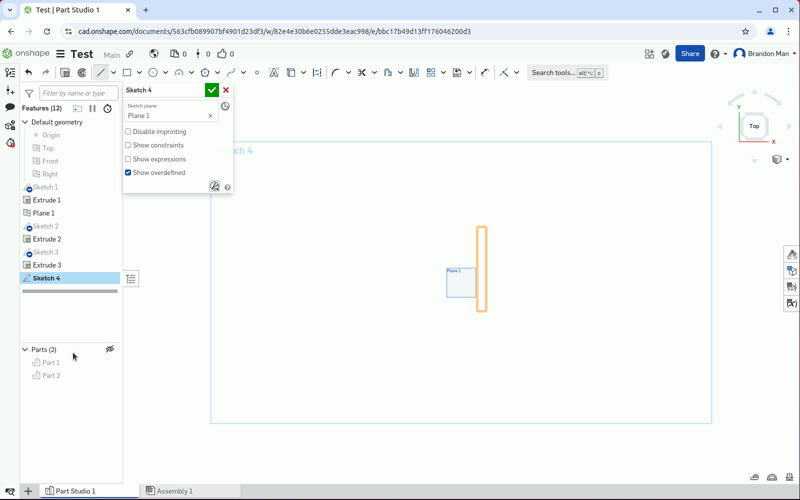
key_down(shift)
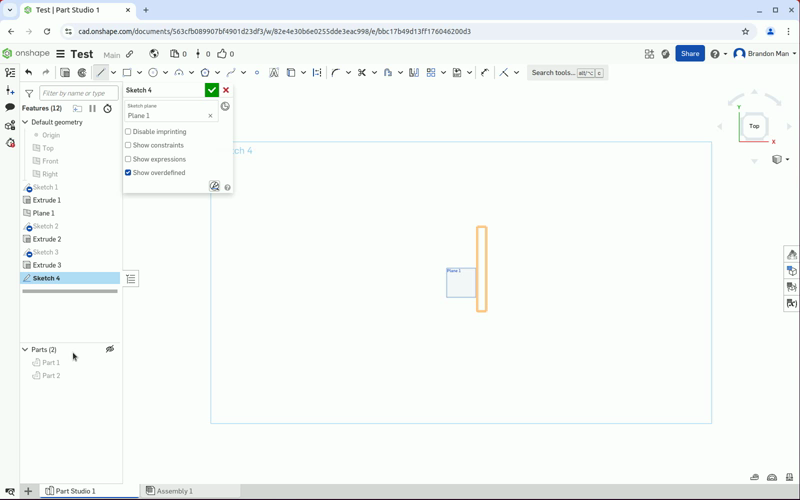
mouse_move(535, 311)
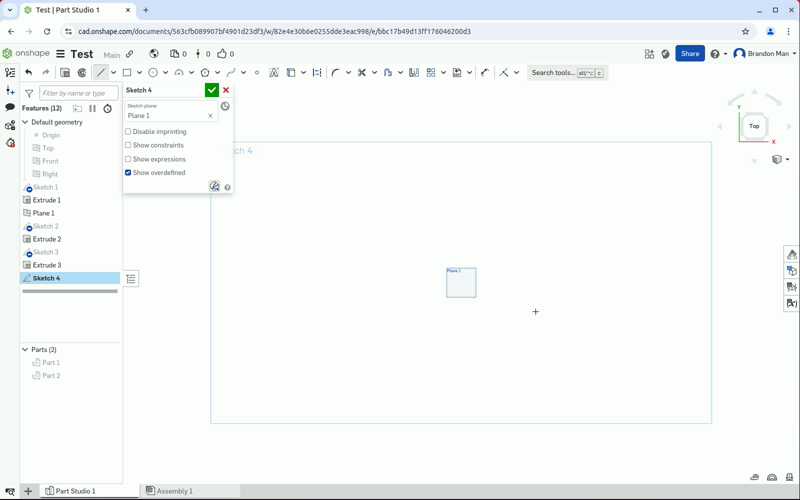
click(535, 311)
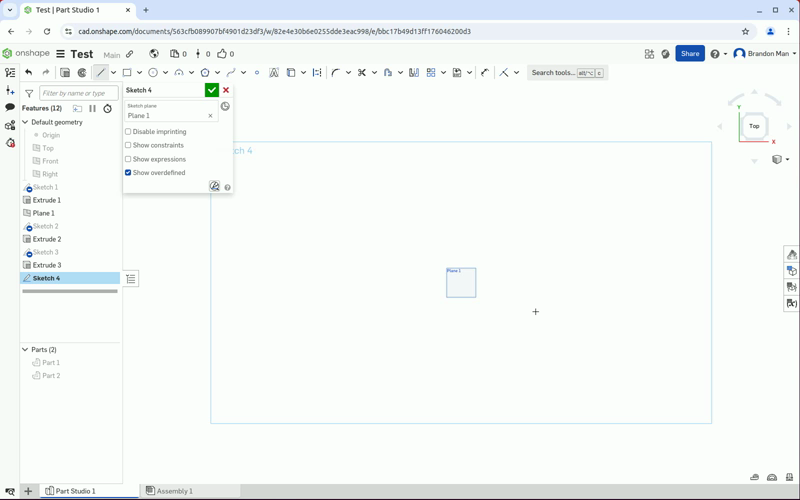
key_up(shift)
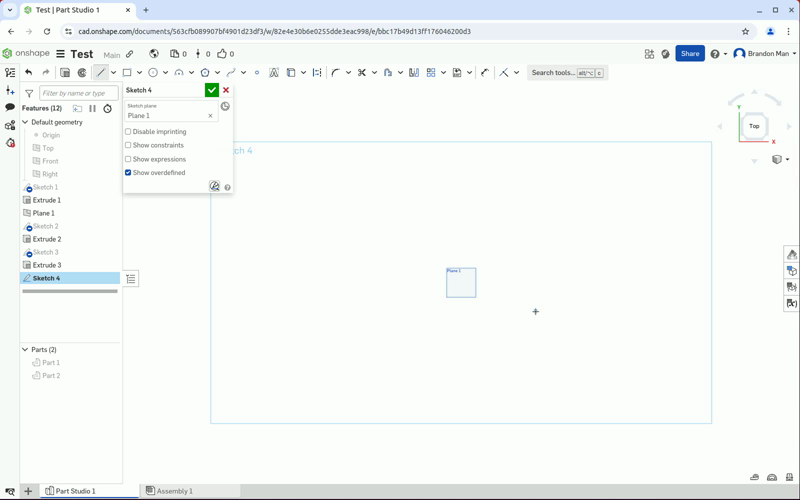
key_down(shift)
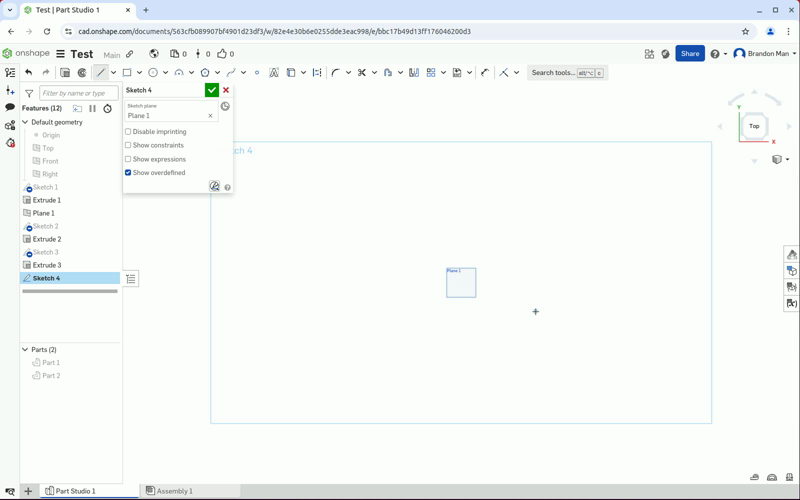
mouse_move(565, 311)
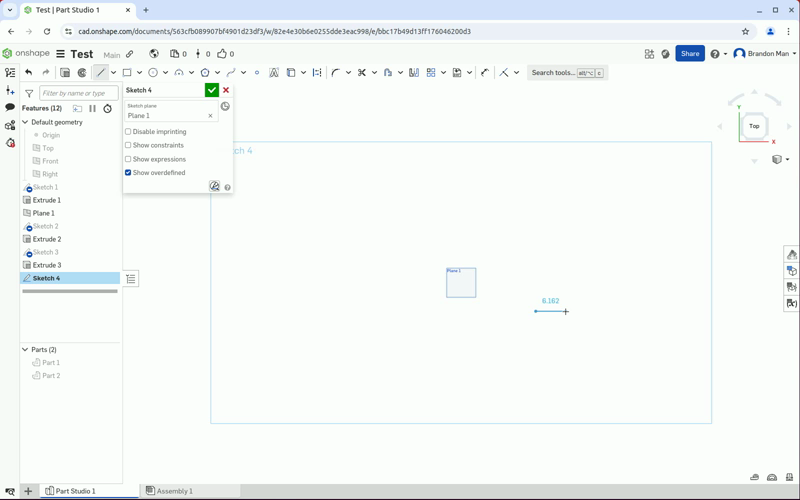
mouse_move(544, 311)
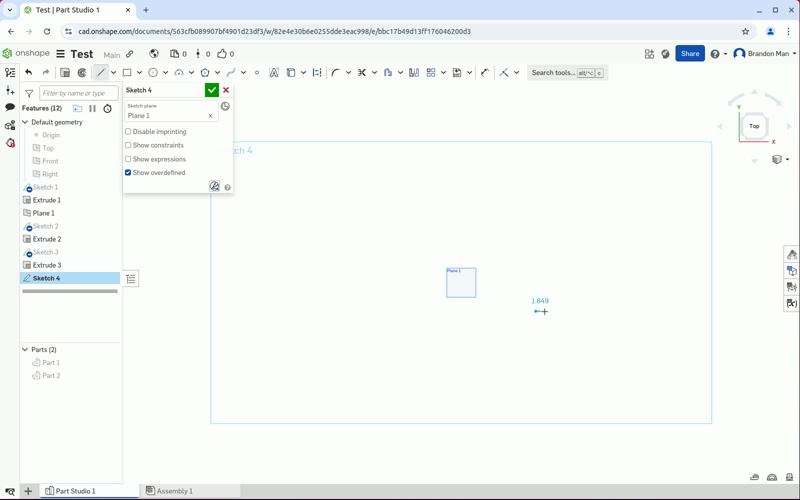
click(544, 311)
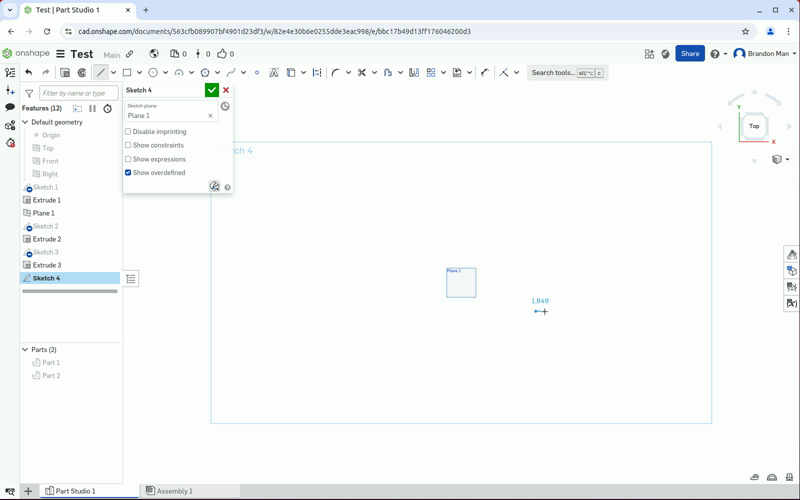
key_up(shift)
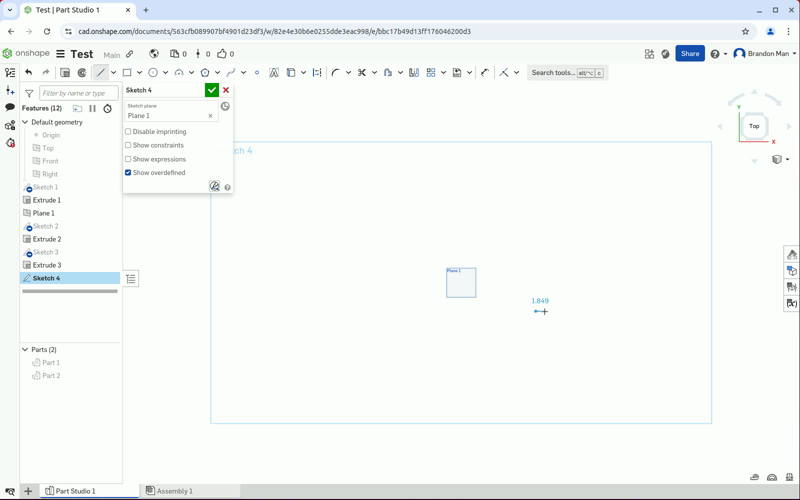
key_down(shift)
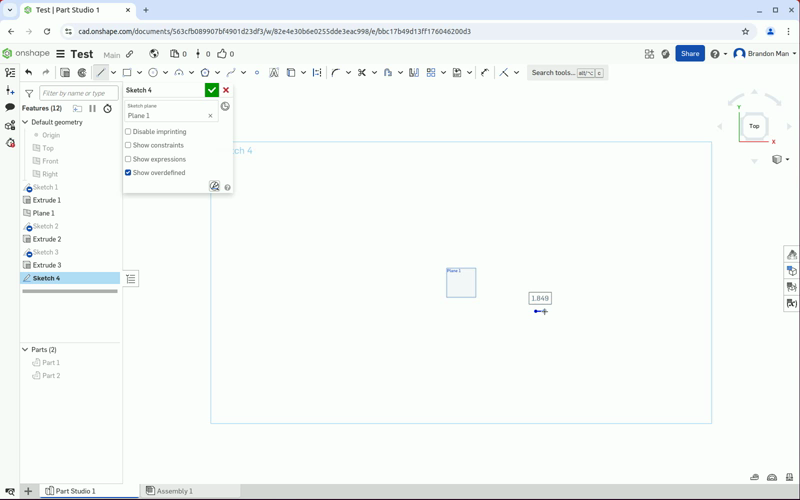
mouse_move(544, 226)
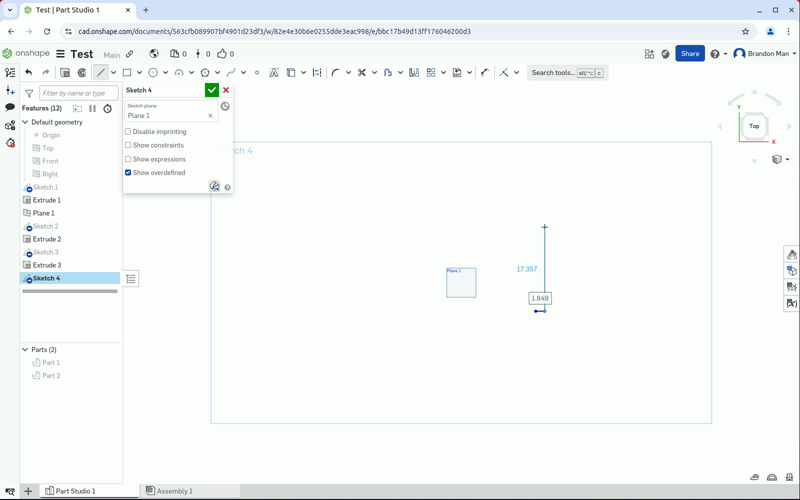
click(544, 226)
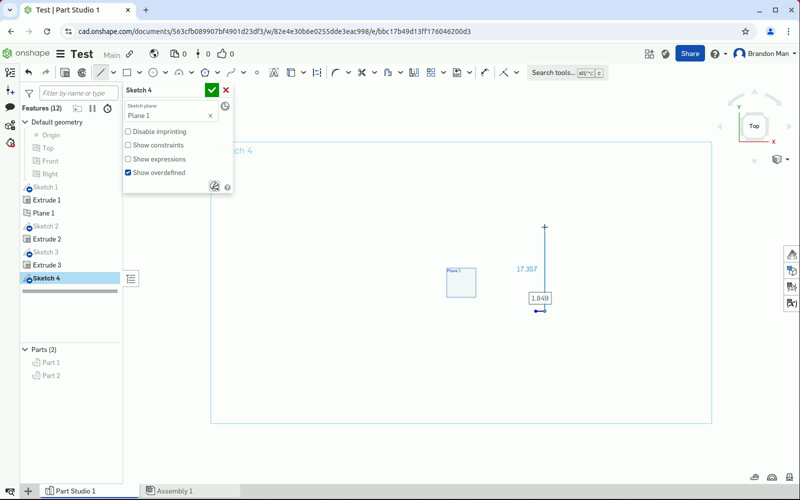
key_up(shift)
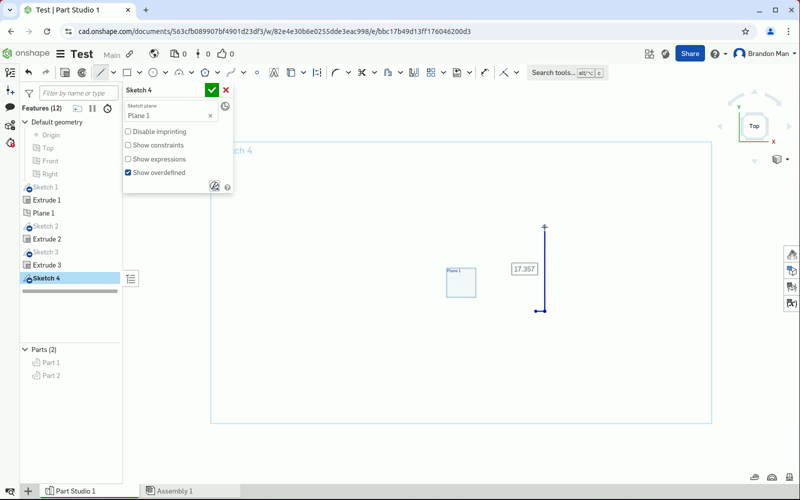
key_down(shift)
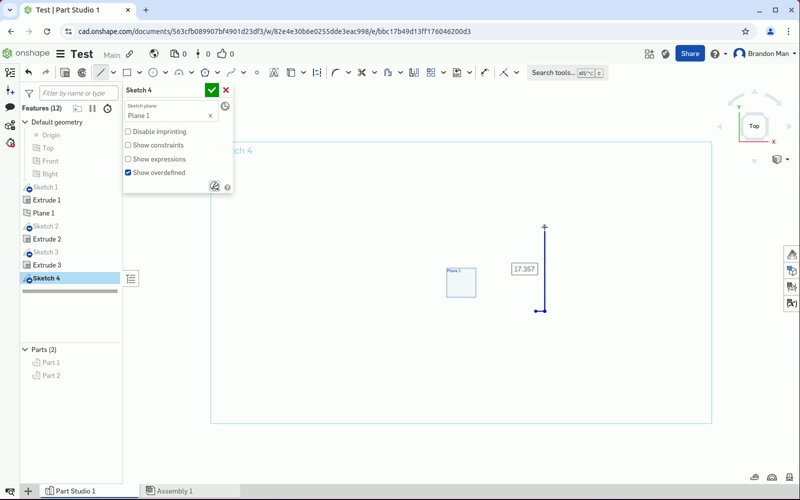
mouse_move(574, 226)
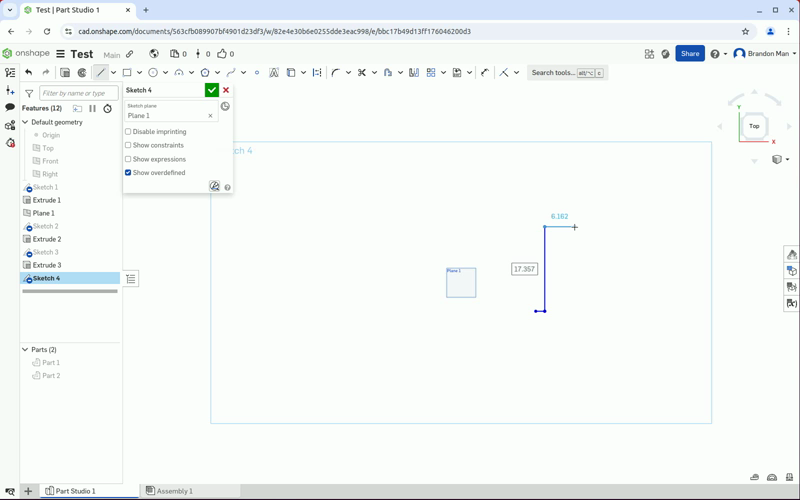
mouse_move(535, 226)
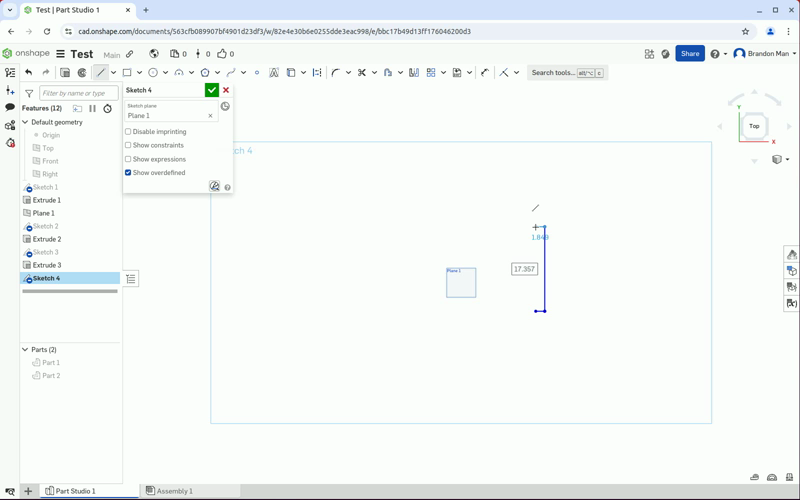
click(535, 226)
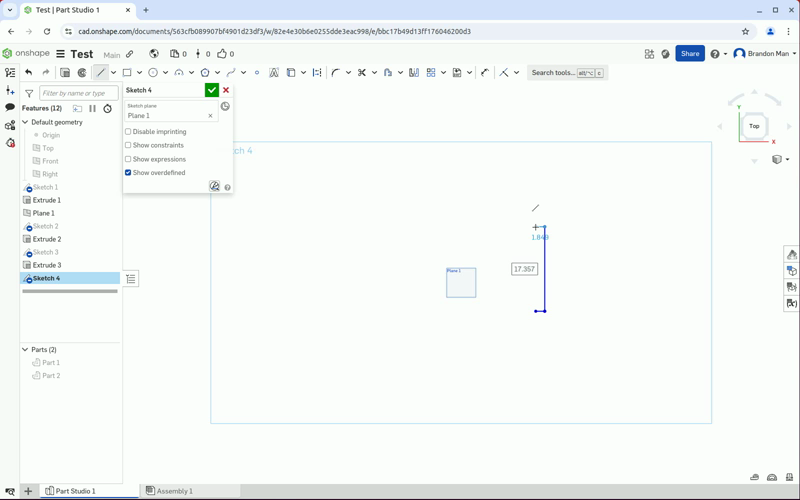
key_up(shift)
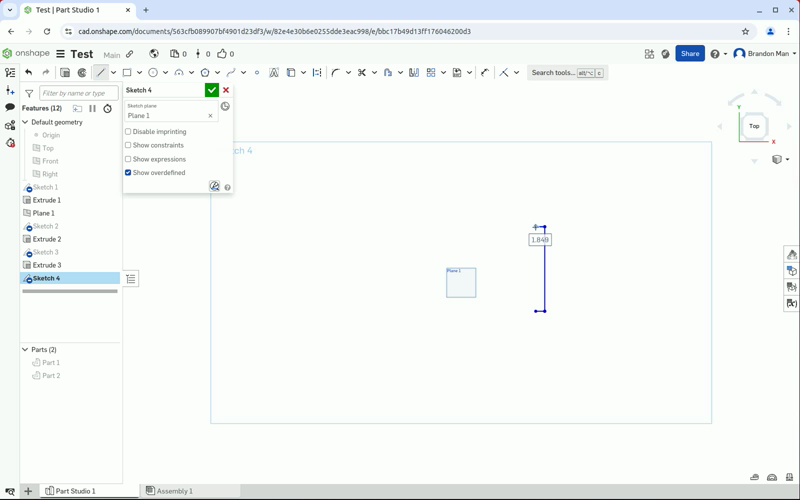
key_down(shift)
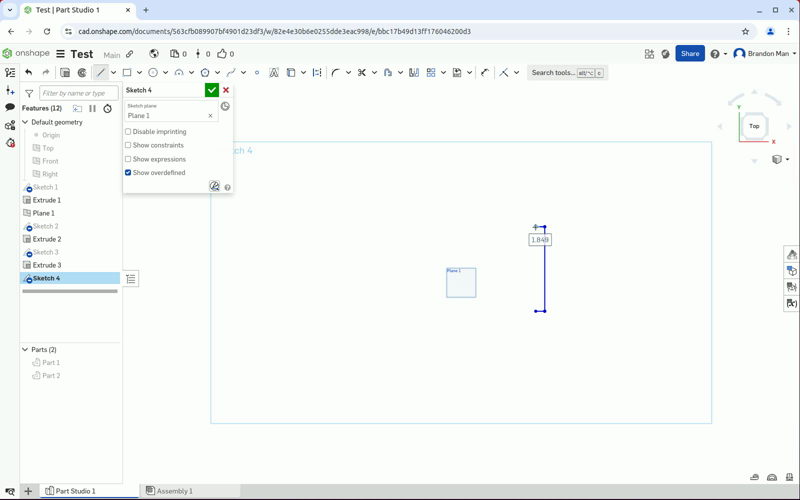
mouse_move(535, 311)
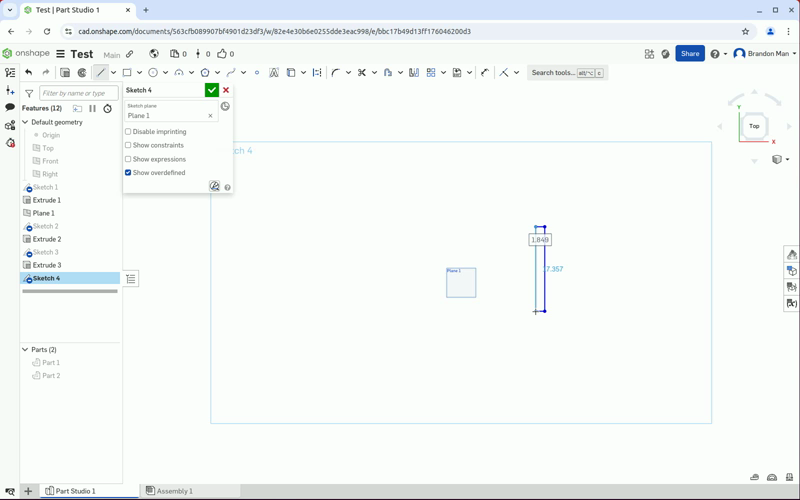
key_up(shift)
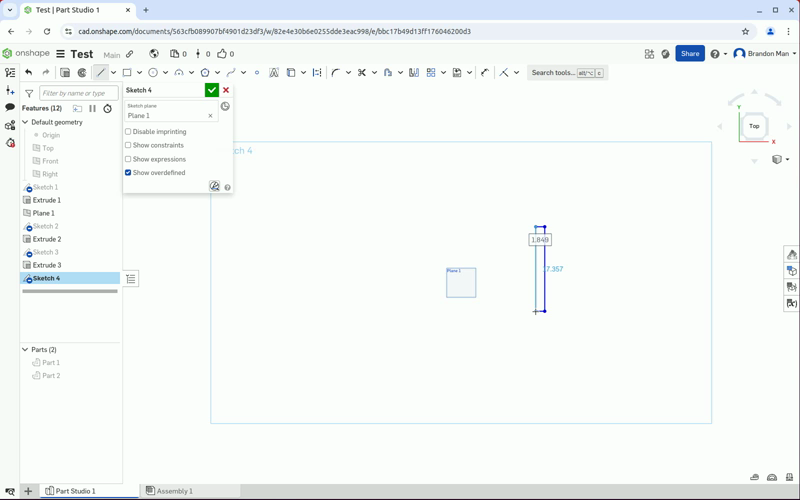
click(535, 311)
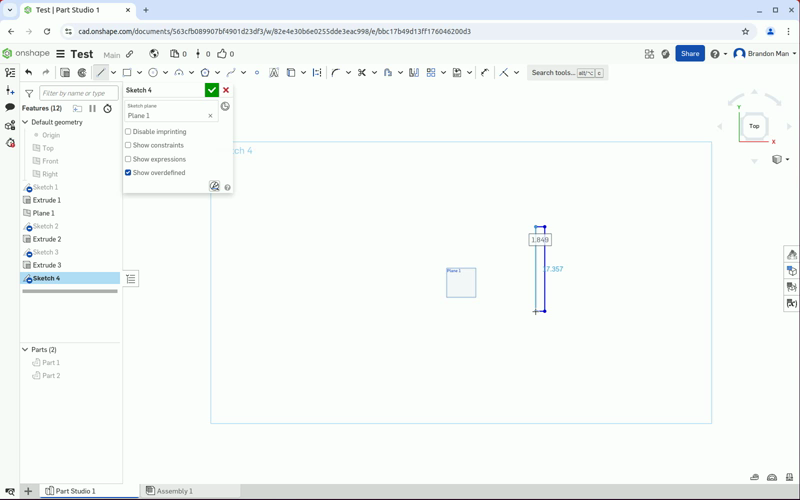
key(esc)
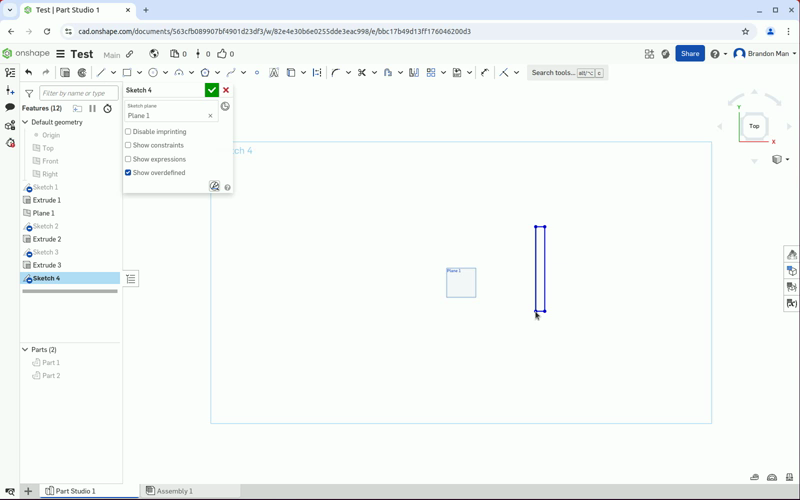
mouse_move(543, 297)
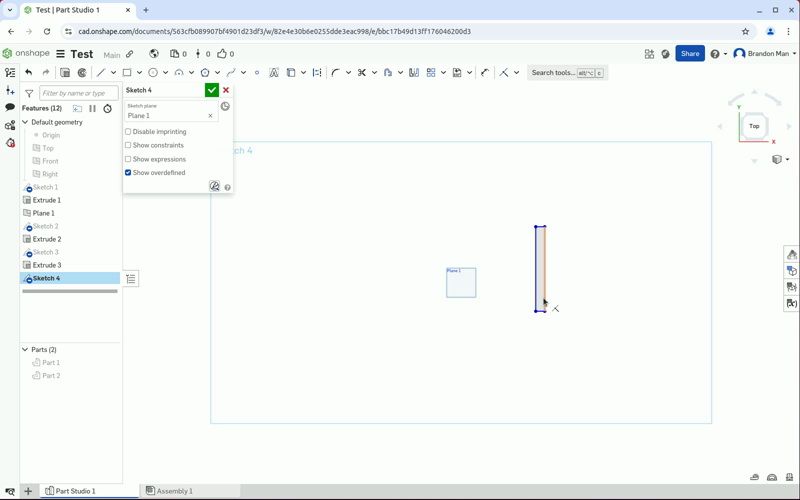
scroll(6)
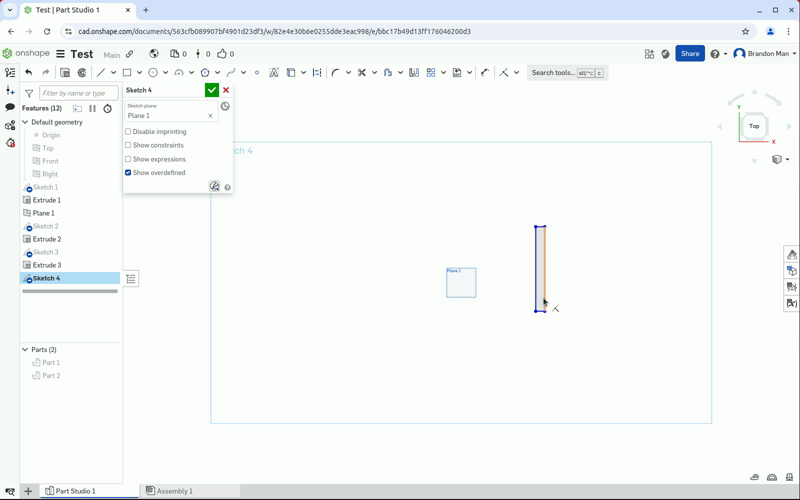
scroll(6)
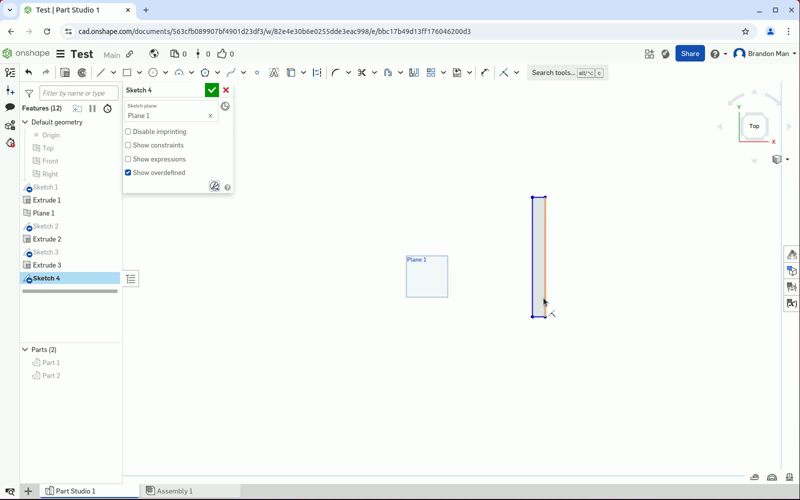
scroll(6)
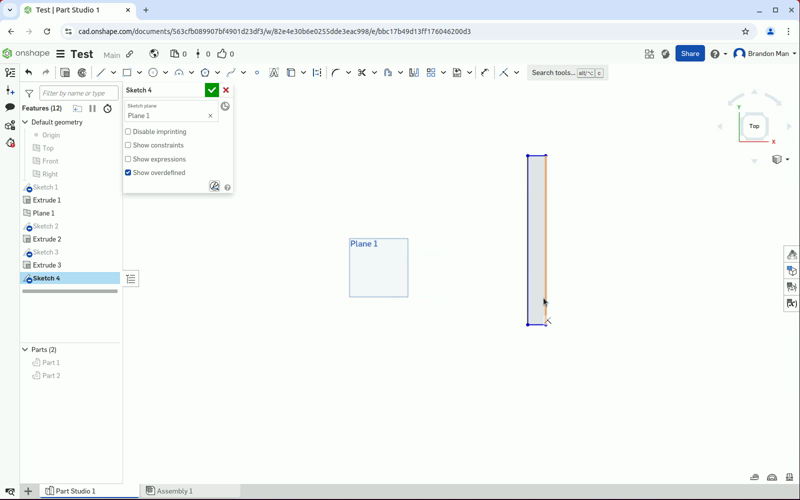
scroll(6)
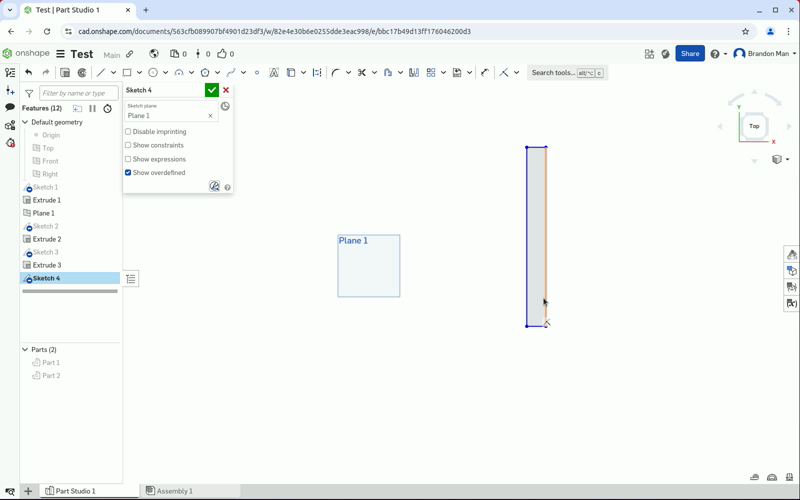
scroll(6)
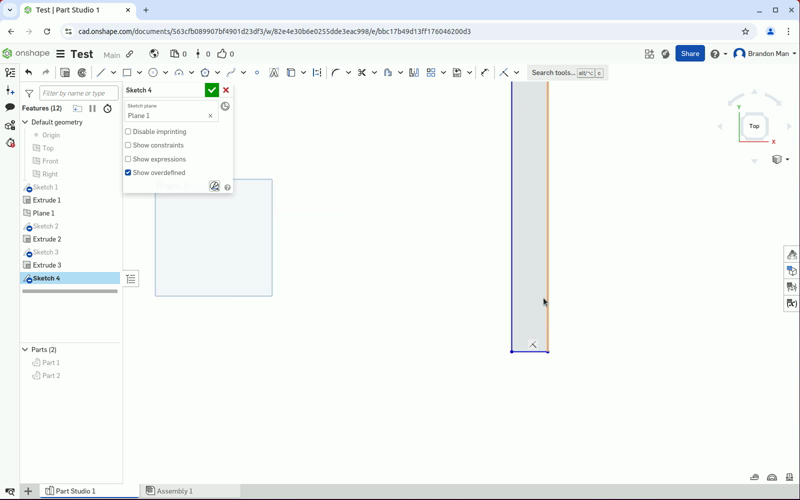
scroll(6)
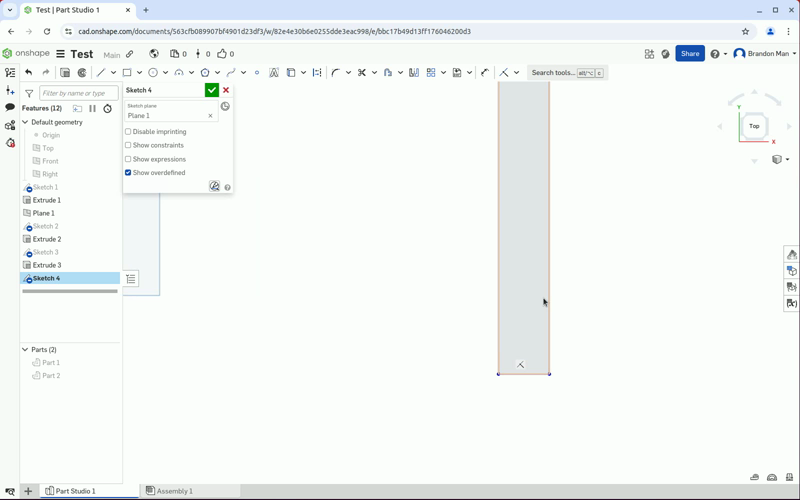
scroll(6)
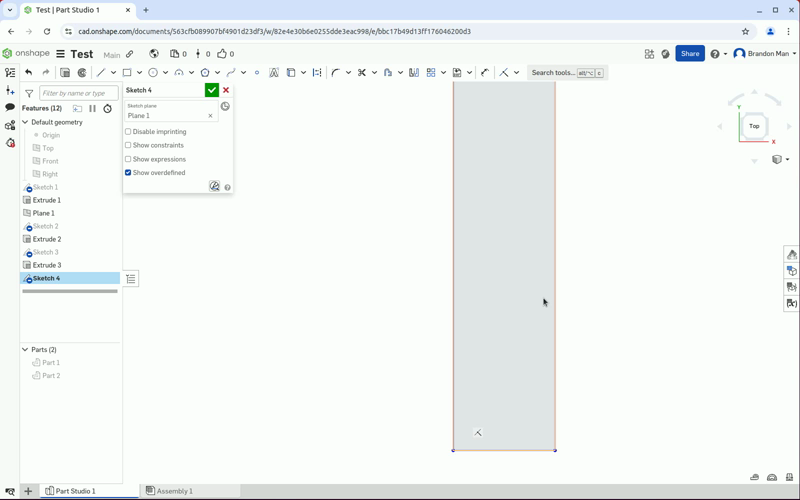
click(543, 297)
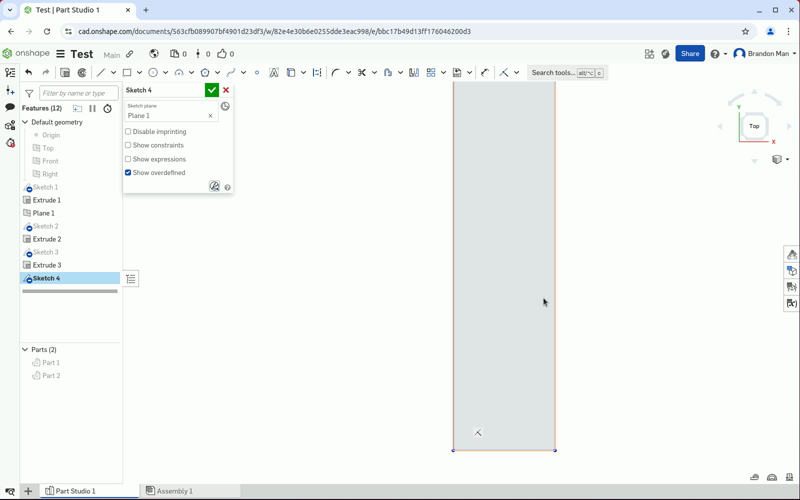
scroll(-6)
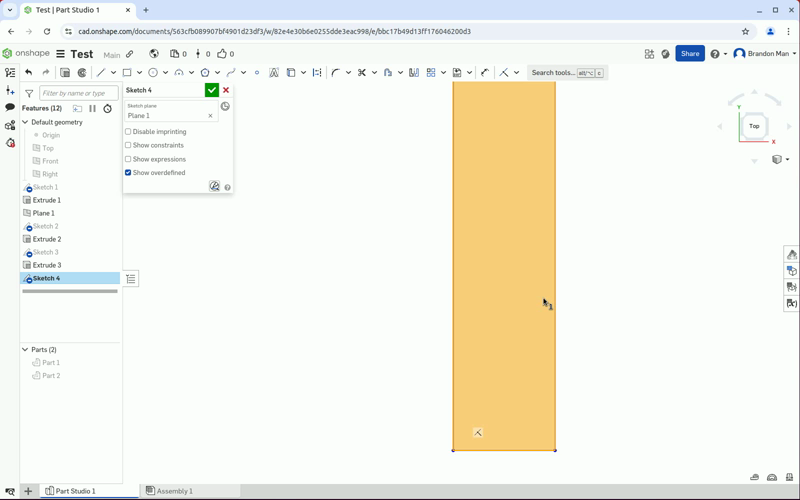
scroll(-6)
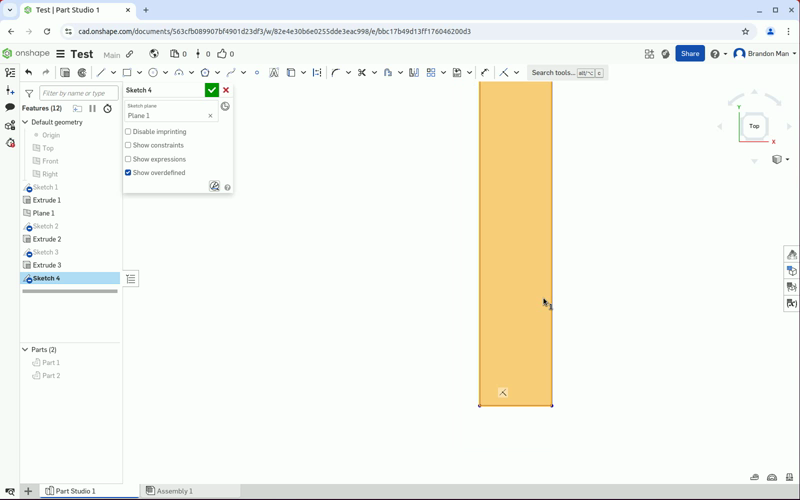
scroll(-6)
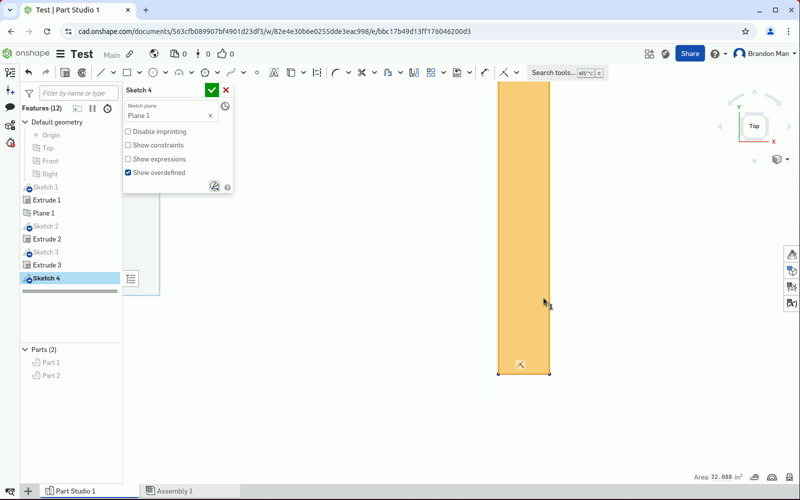
scroll(-6)
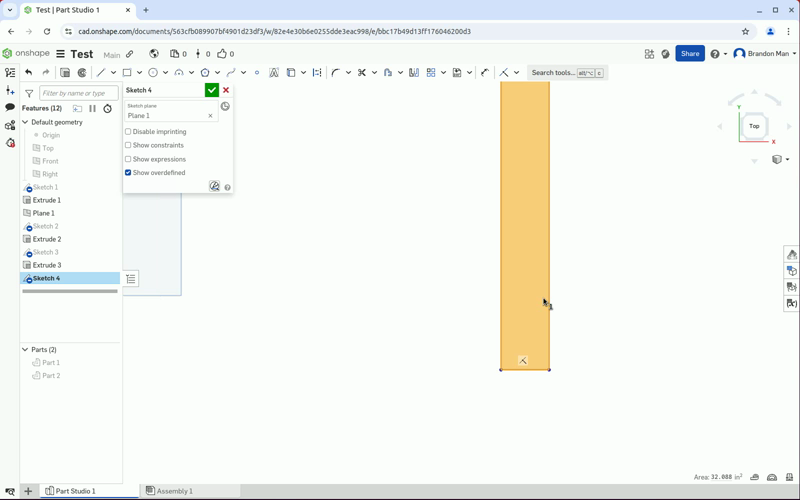
scroll(-6)
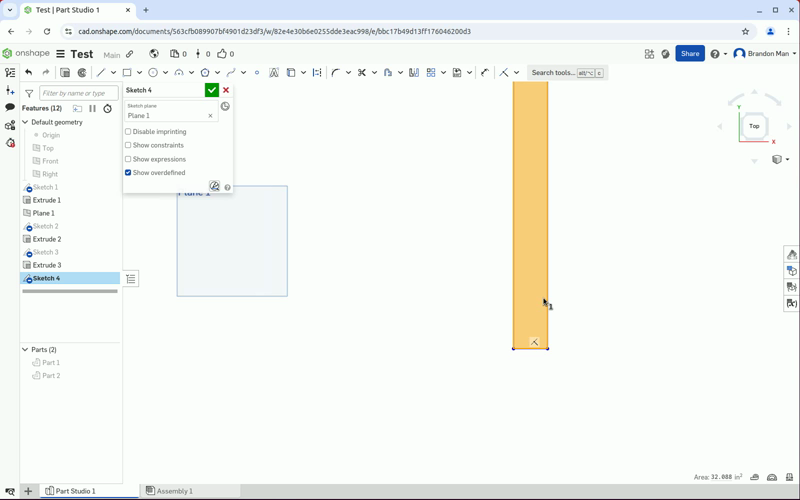
scroll(-6)
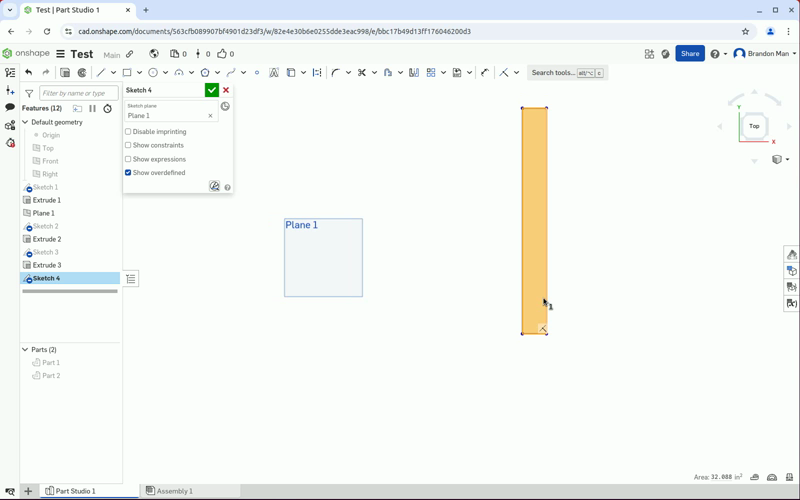
scroll(-6)
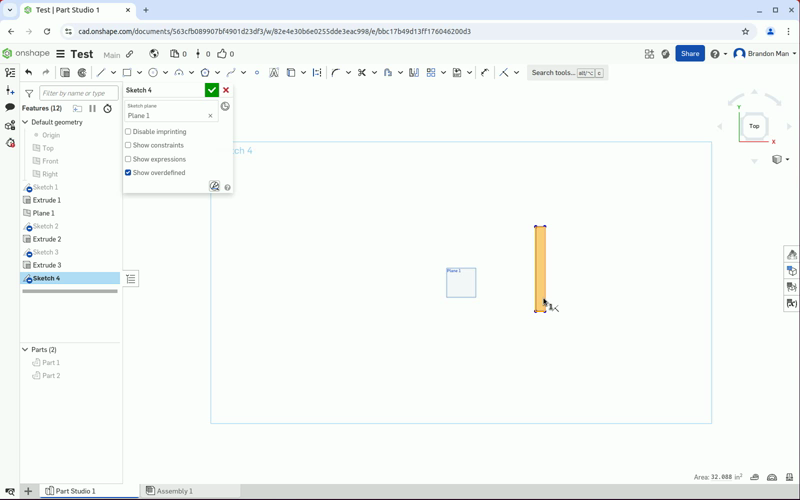
mouse_move(73, 352)
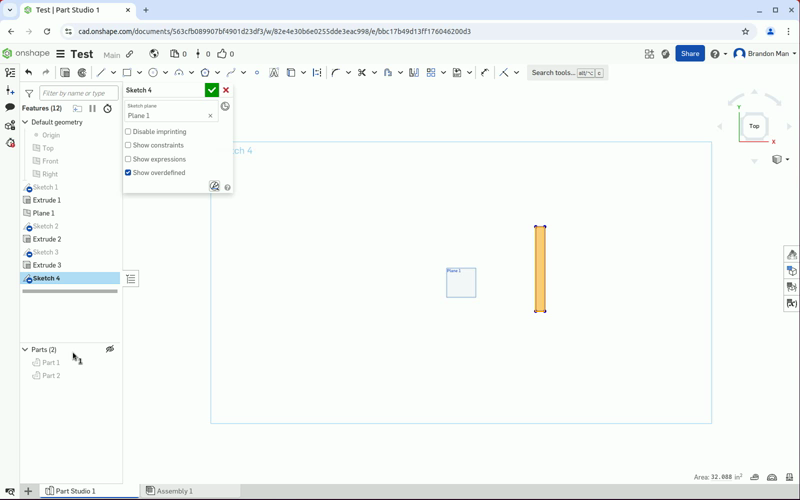
key(shift+y)
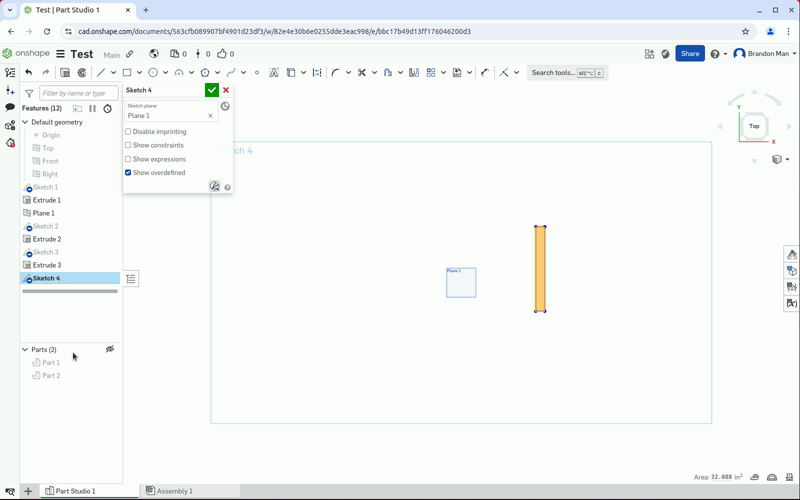
key(shift+e)
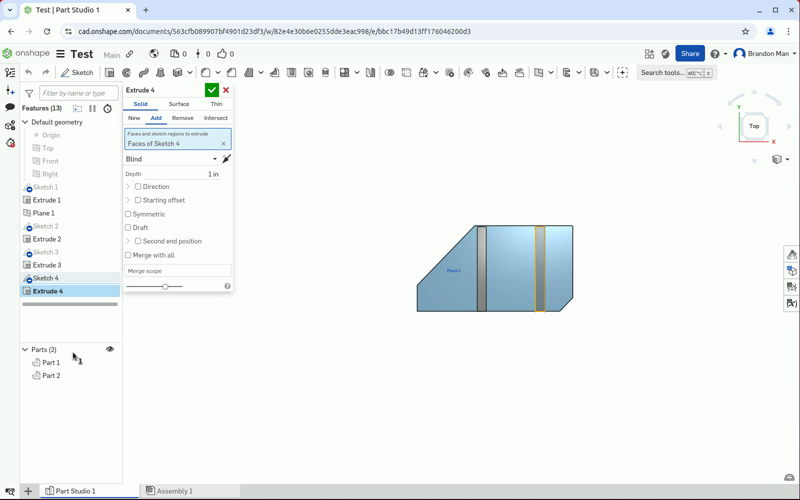
mouse_move(143, 106)
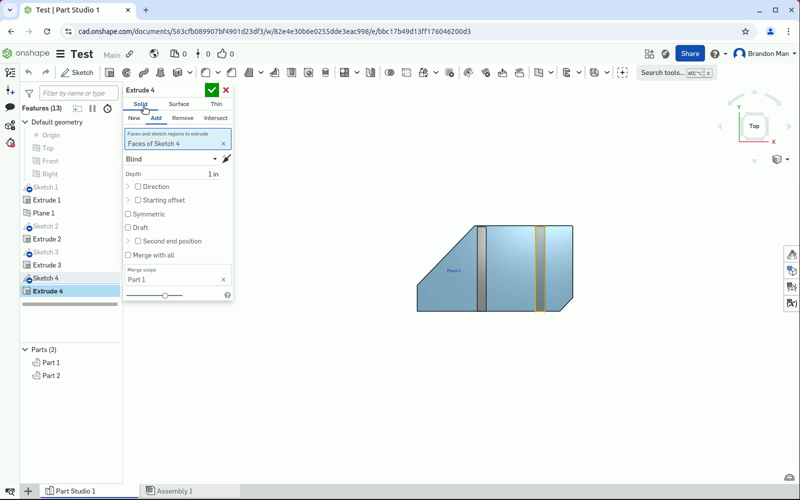
click(143, 106)
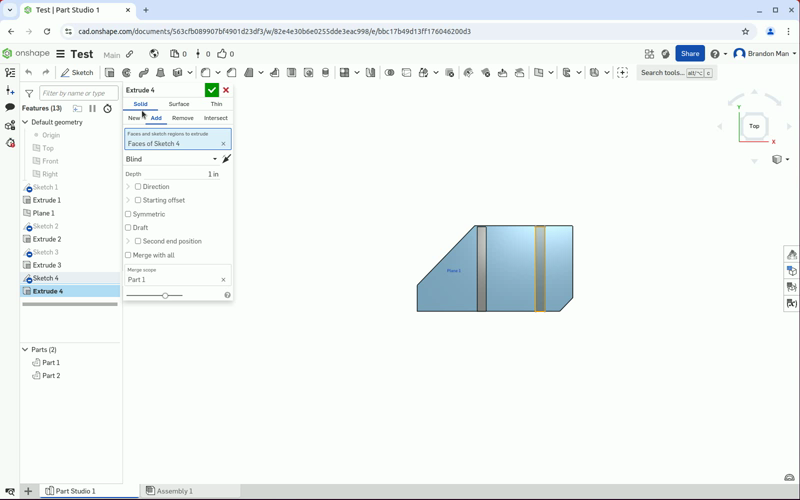
mouse_move(137, 120)
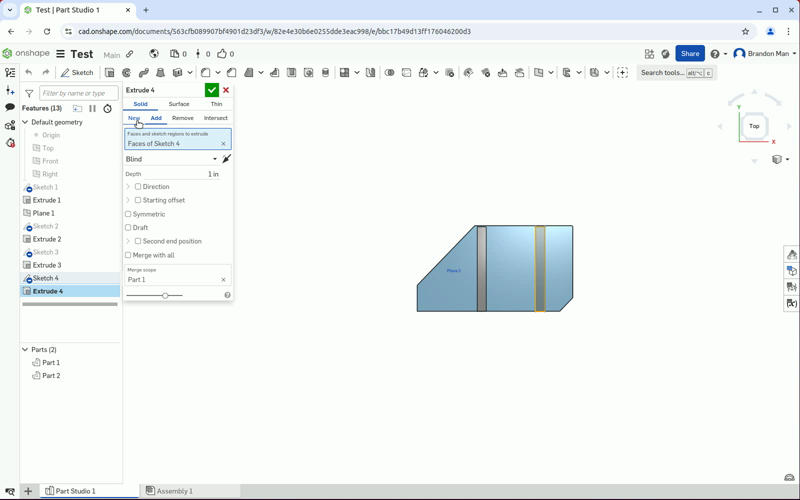
click(137, 120)
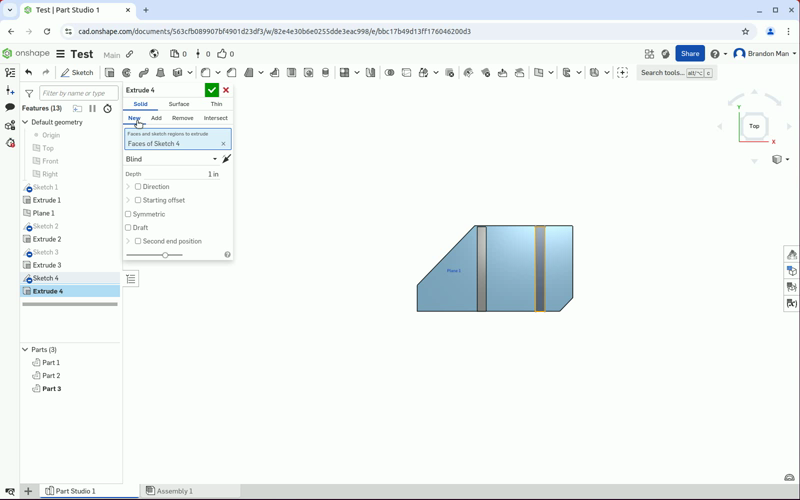
key(tab, 4)
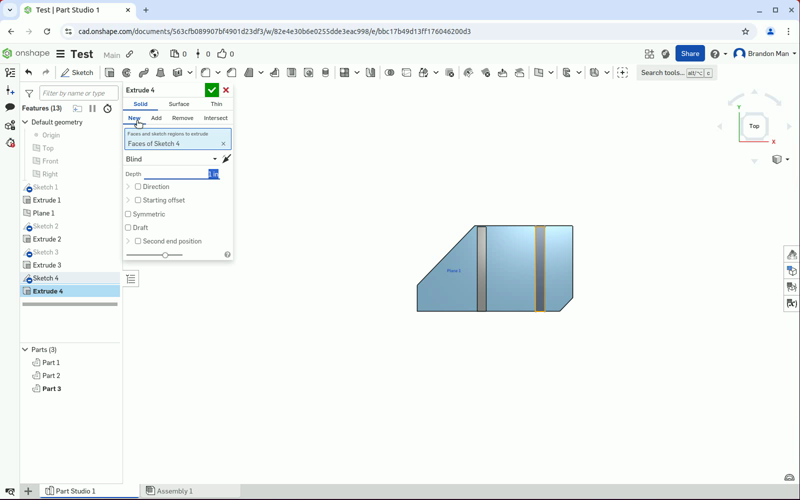
text(13.721)
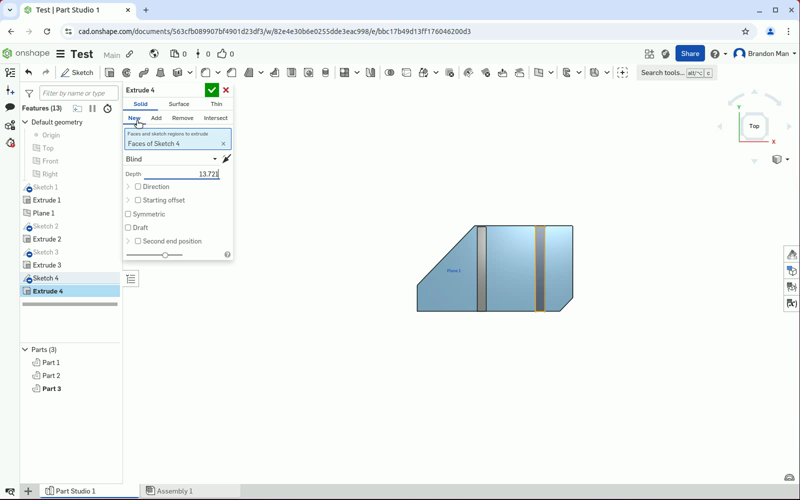
key(enter)
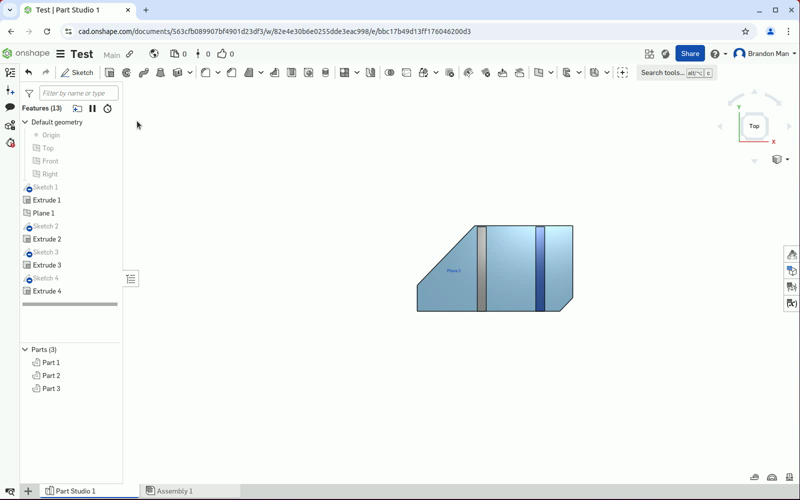
key(shift+h)
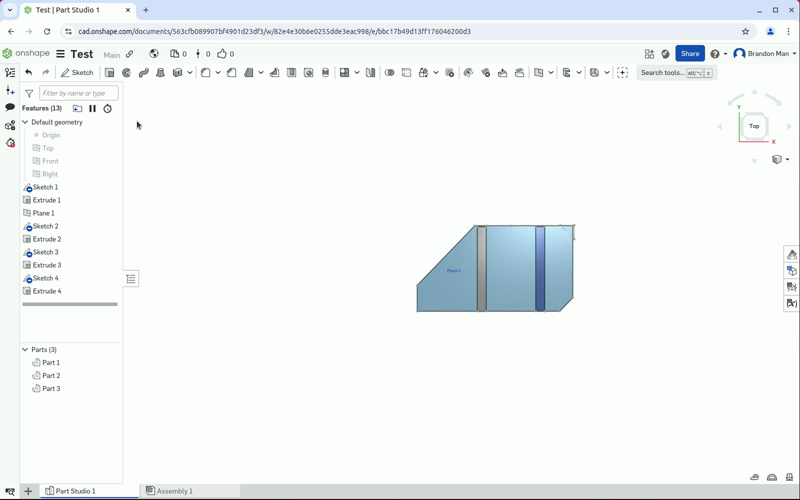
key(shift+h)
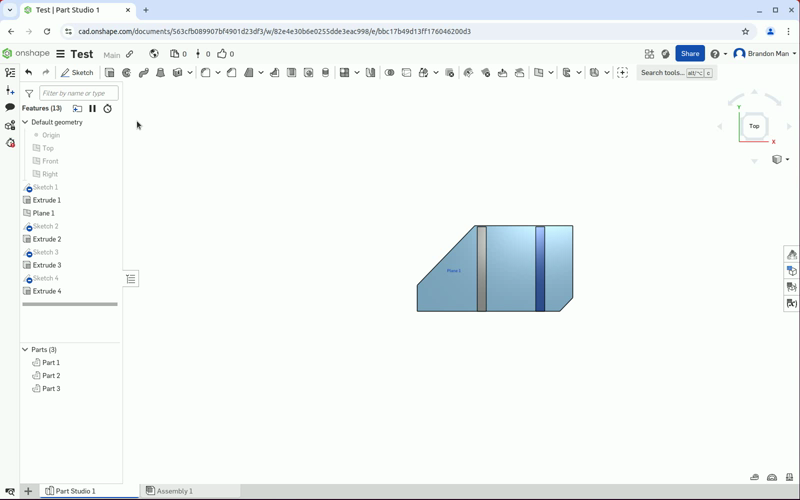
mouse_move(73, 189)
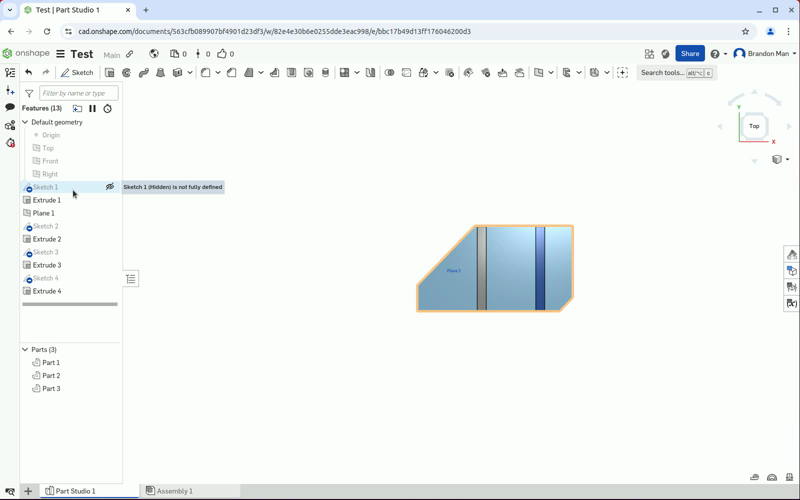
click(73, 189)
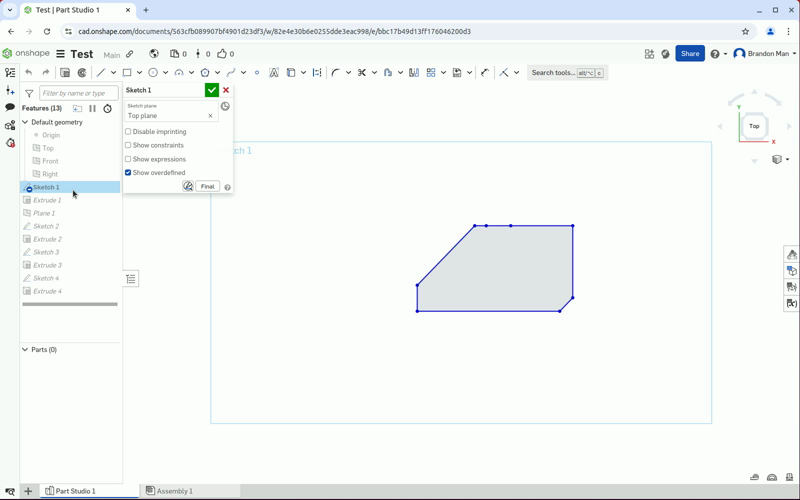
mouse_move(229, 92)
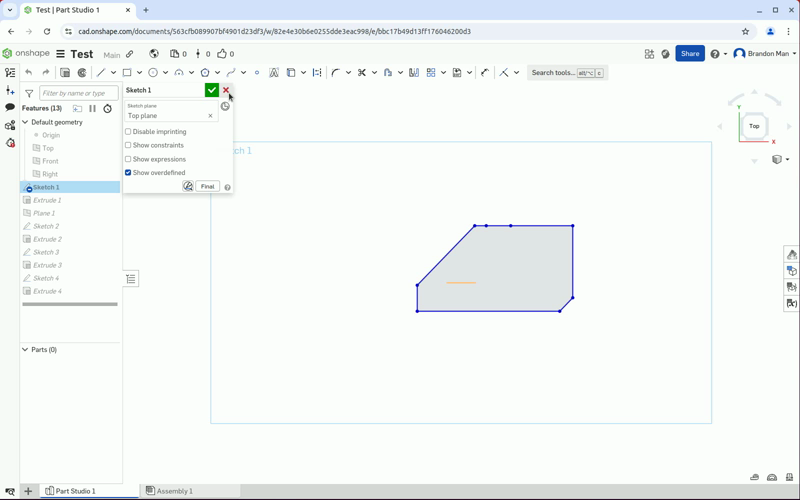
click(229, 92)
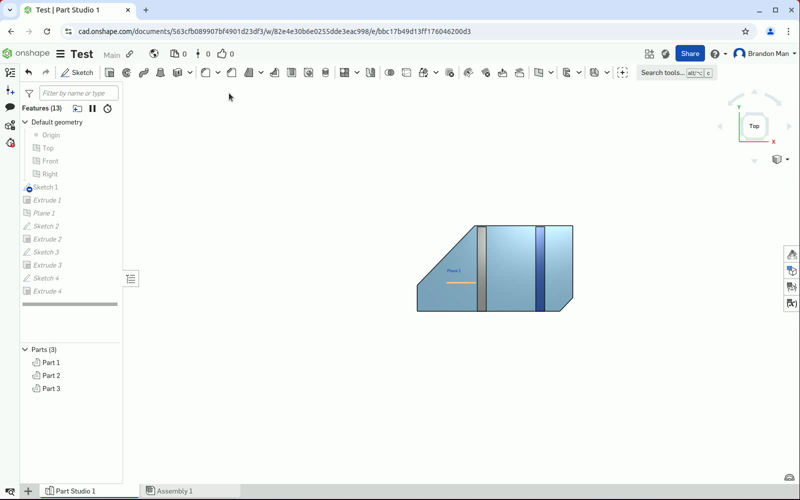
mouse_move(73, 352)
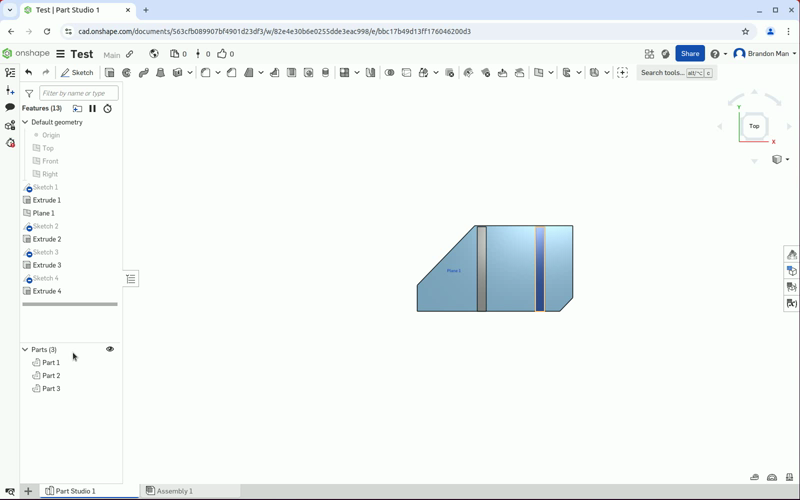
key(y)
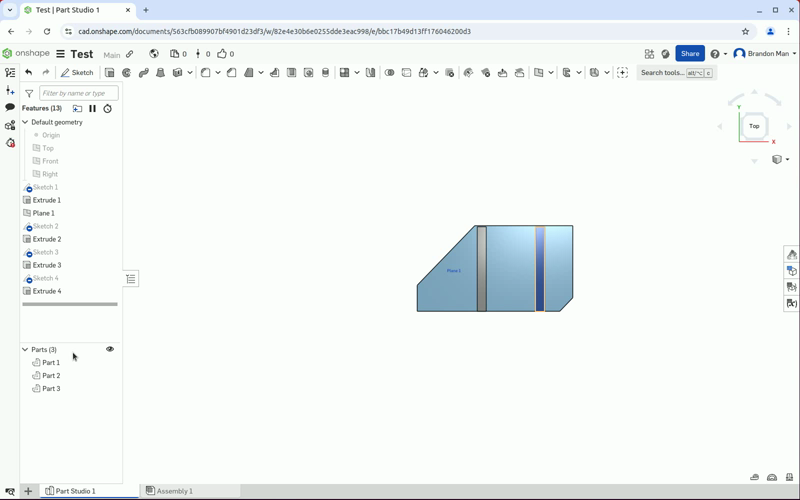
key(shift+p)
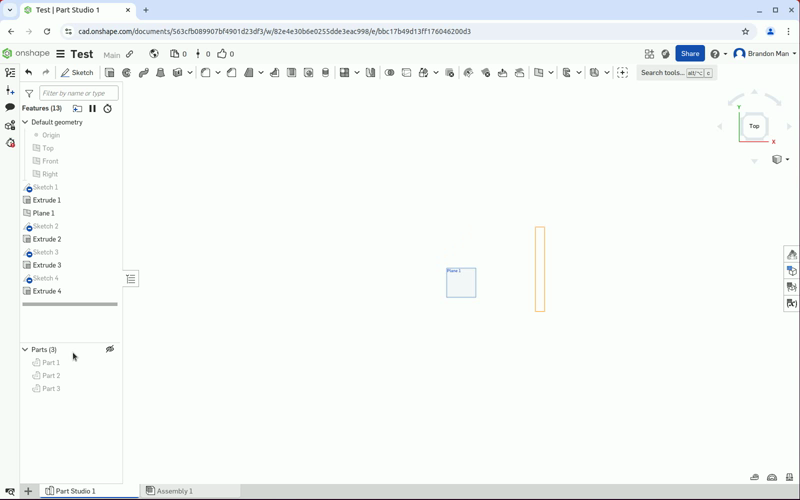
key(space)
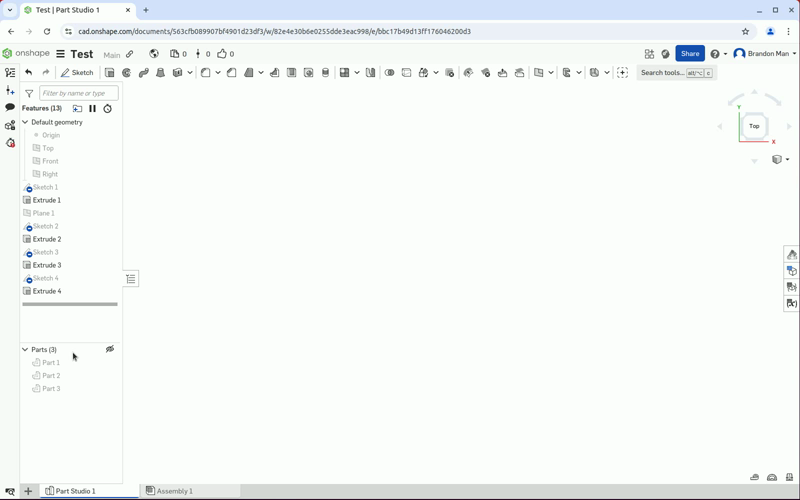
key_down(shift)
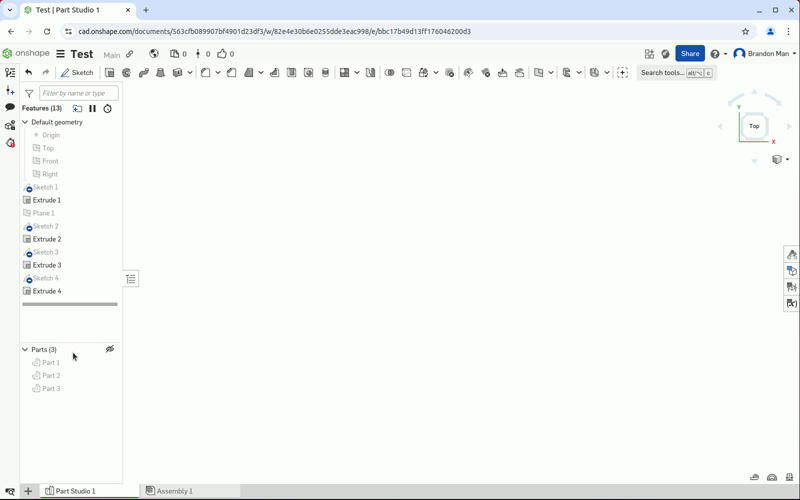
key(up)
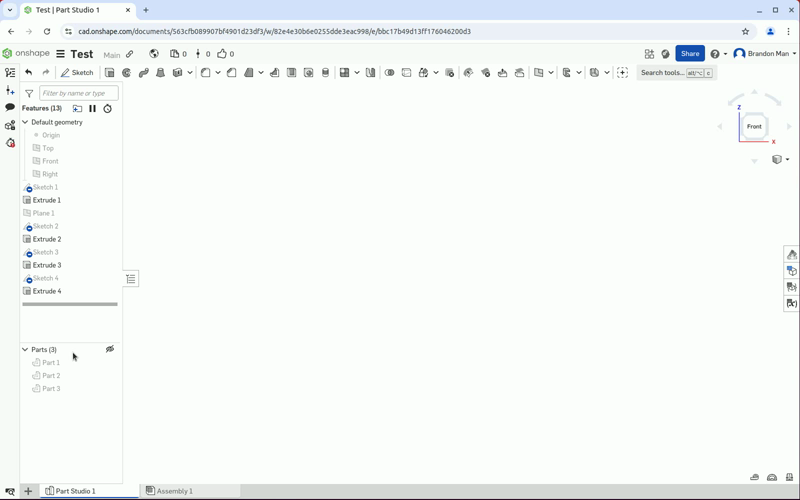
key_up(shift)
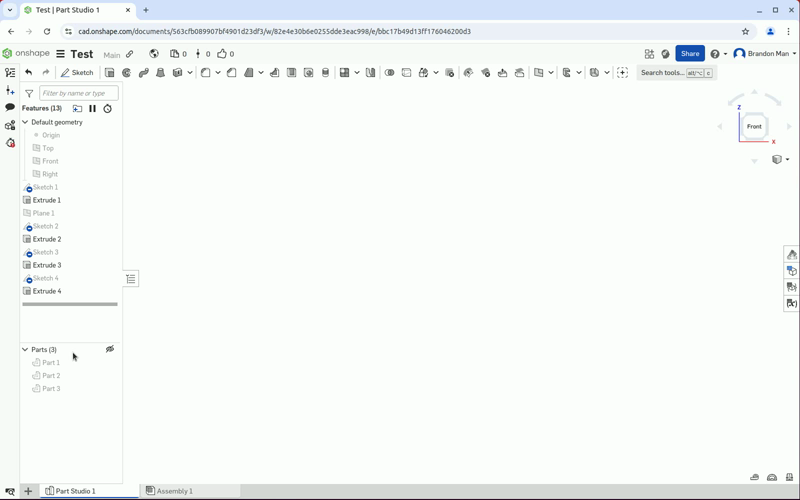
key(space)
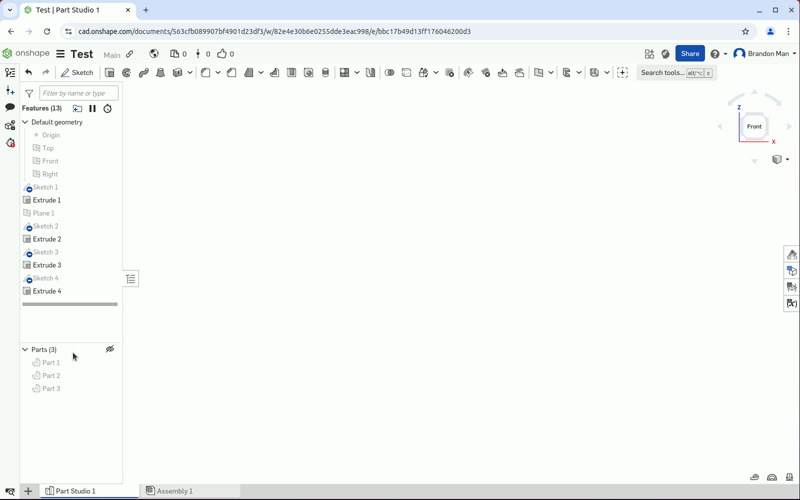
key_down(shift)
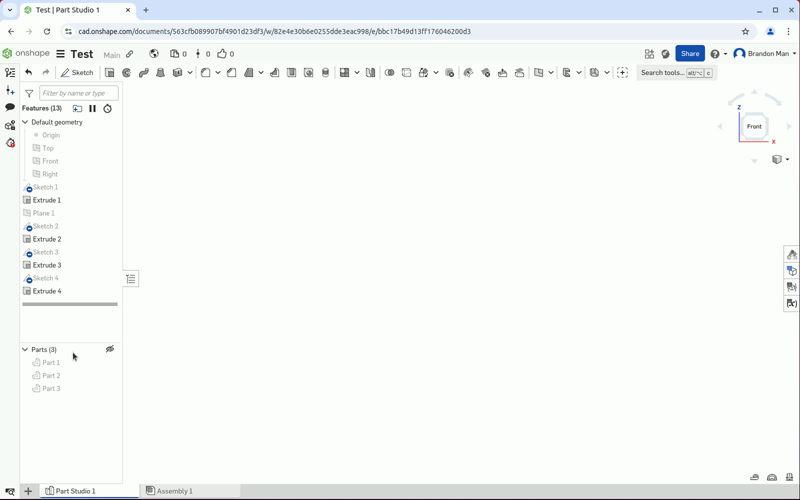
key(left)
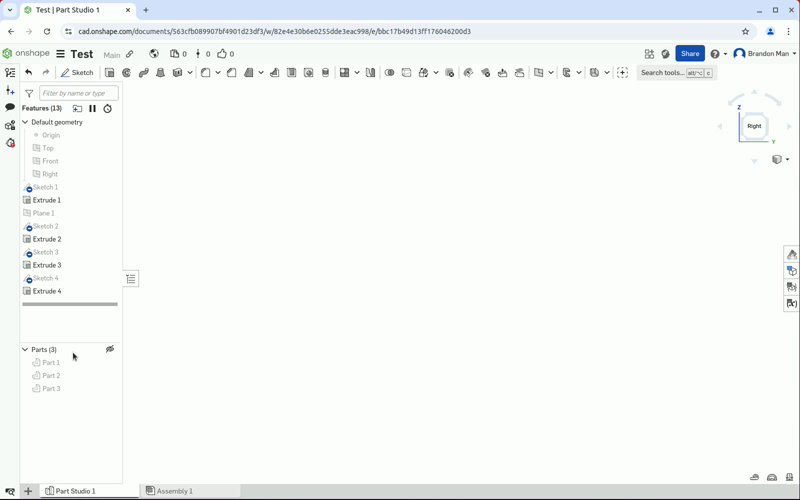
key_up(shift)
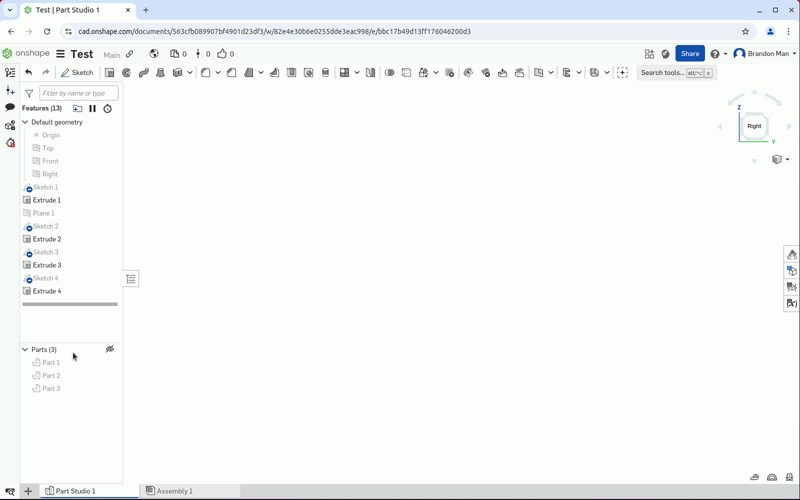
mouse_move(73, 352)
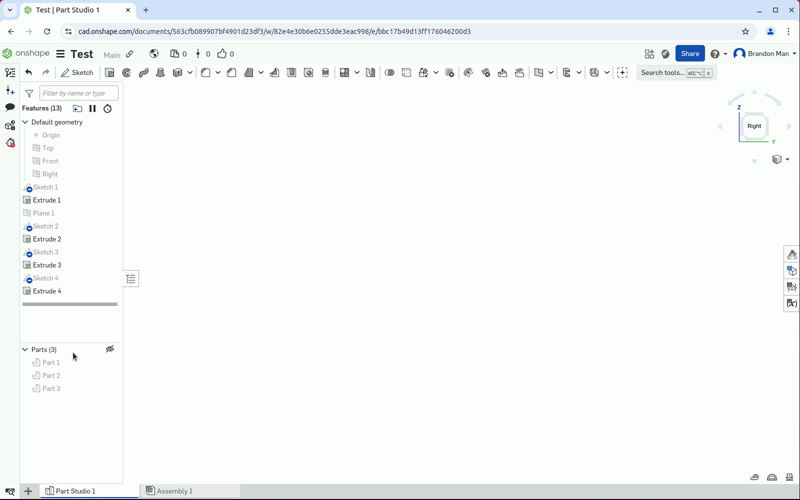
key(shift+y)
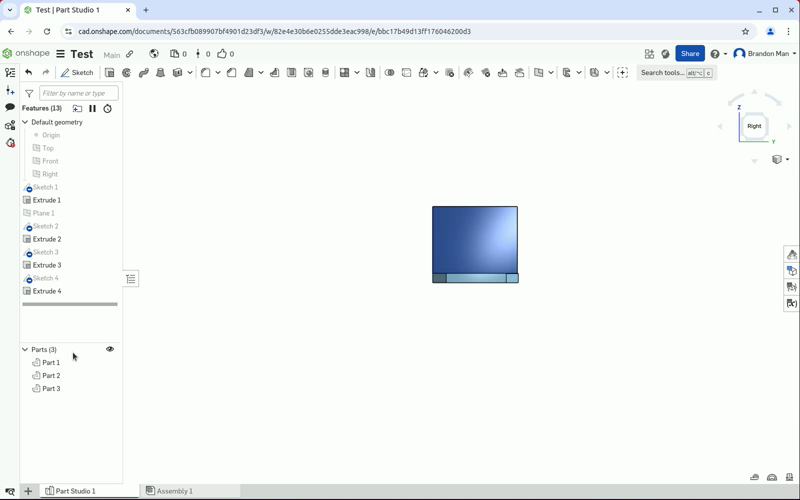
mouse_move(541, 75)
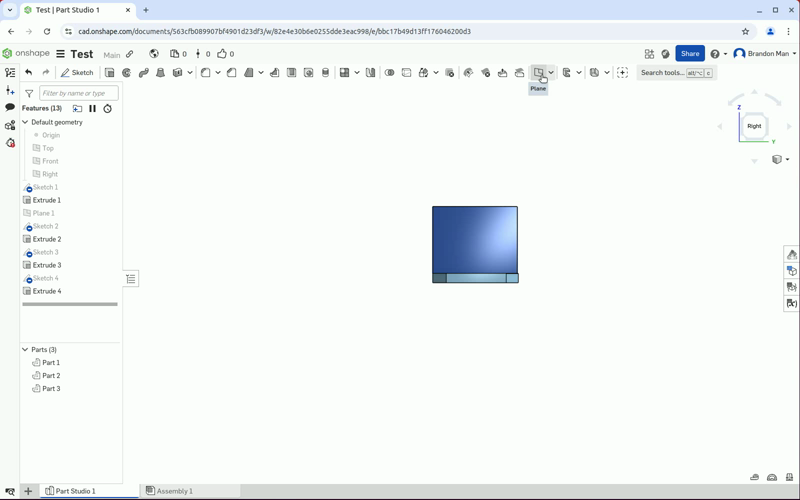
click(541, 75)
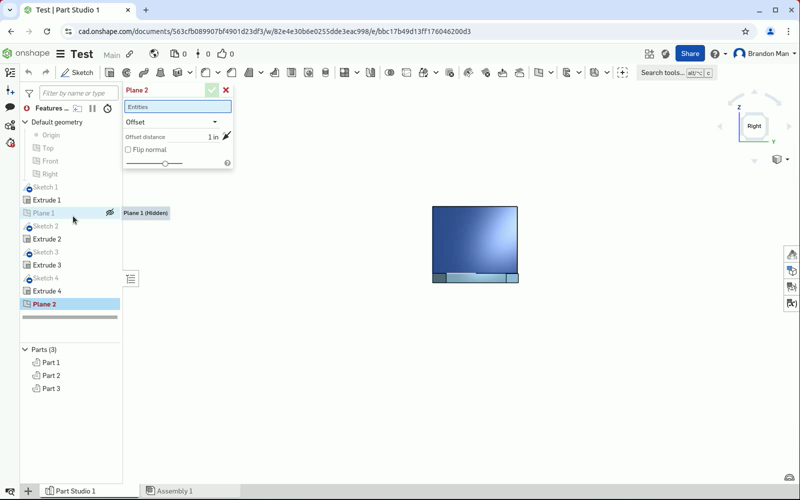
scroll(3)
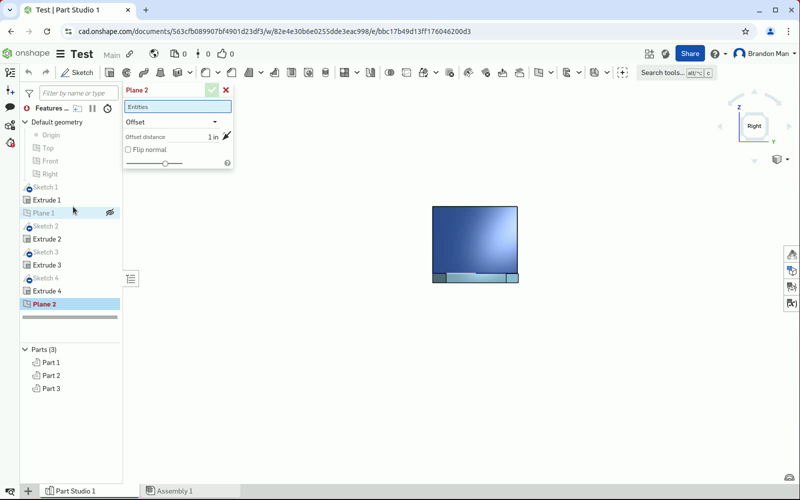
mouse_move(73, 176)
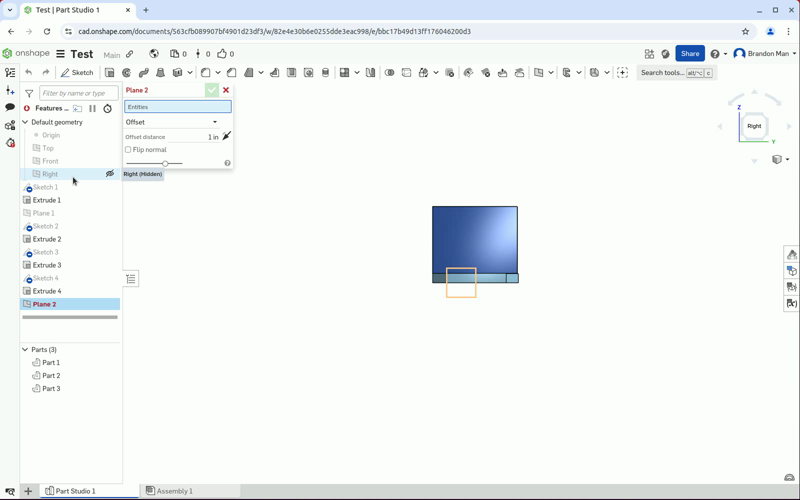
click(73, 176)
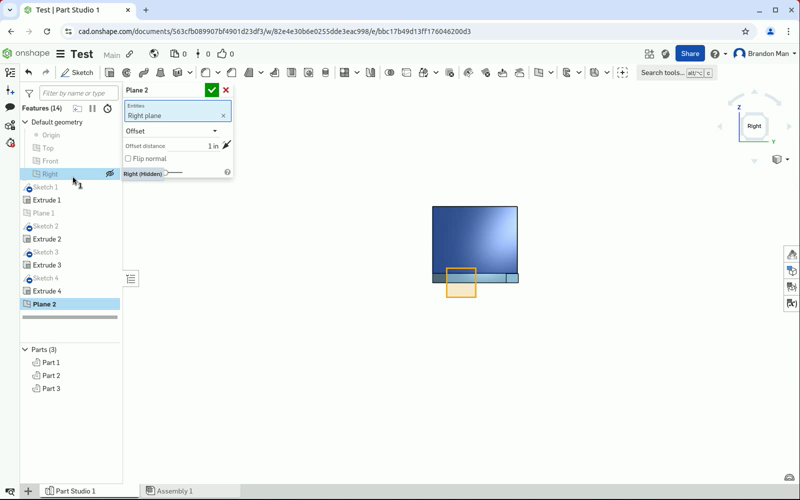
key(tab, 2)
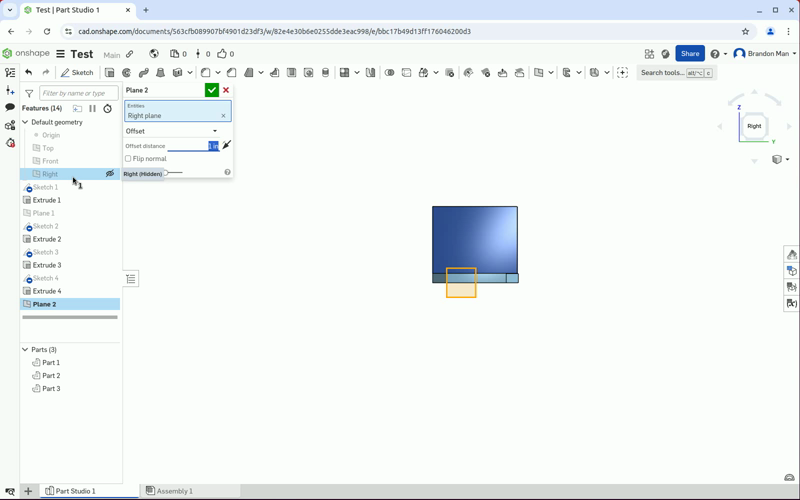
text(3.358)
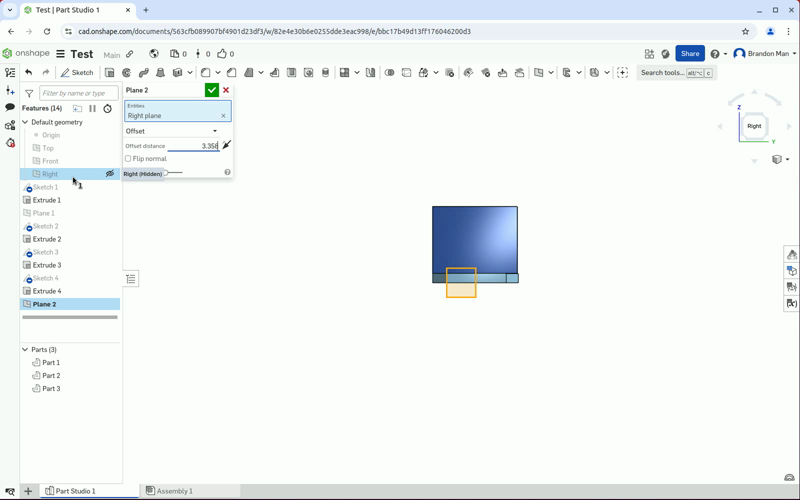
key(enter, 2)
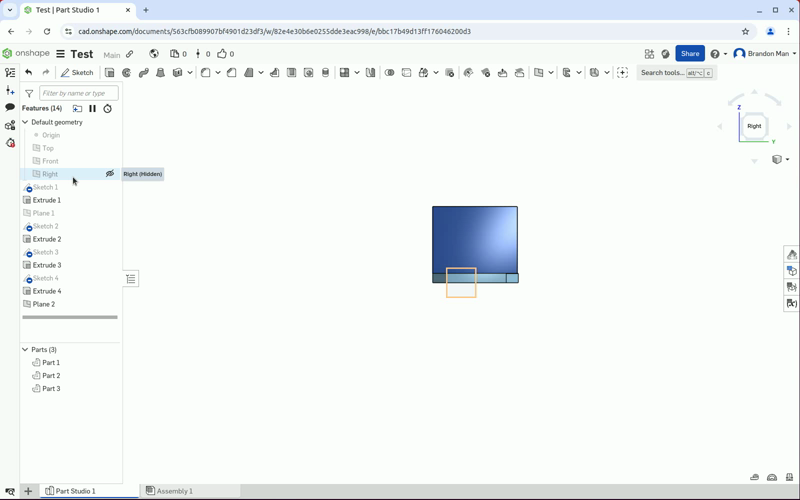
key(shift+s)
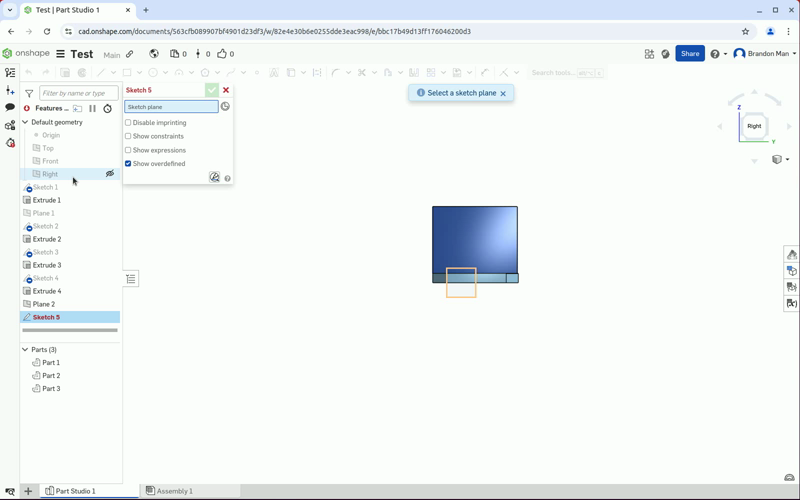
mouse_move(73, 306)
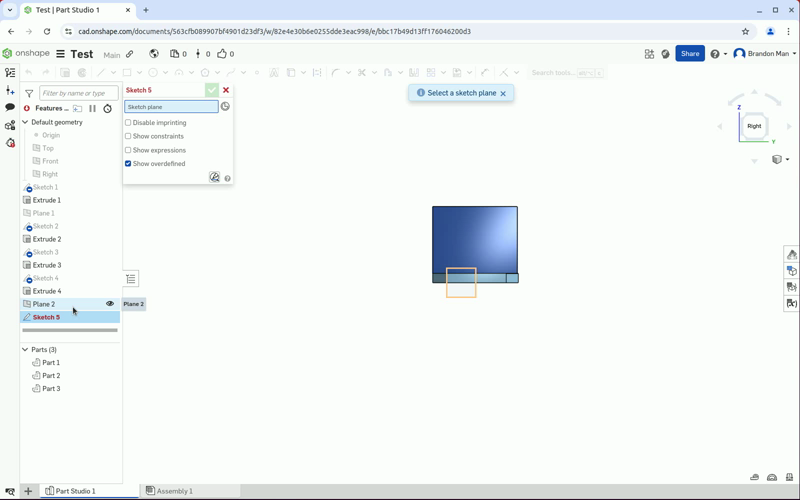
click(73, 306)
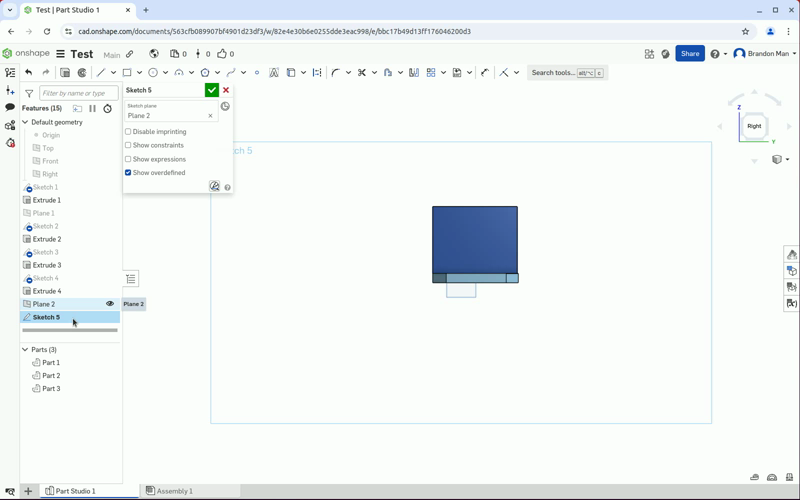
mouse_move(73, 352)
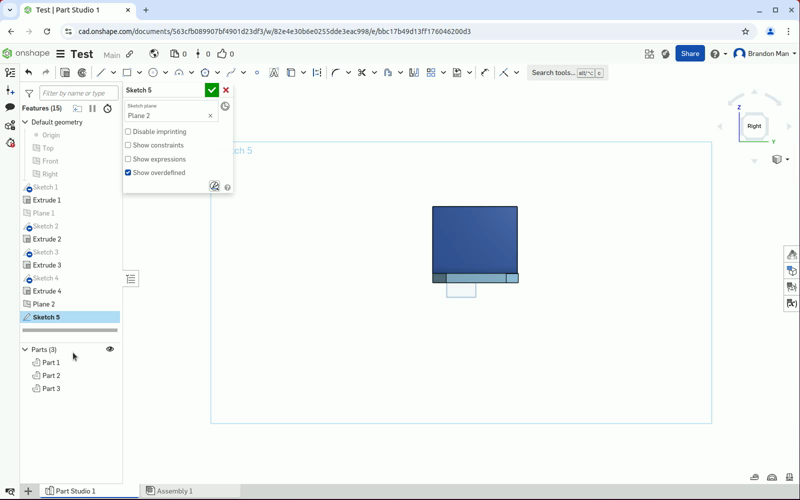
key(y)
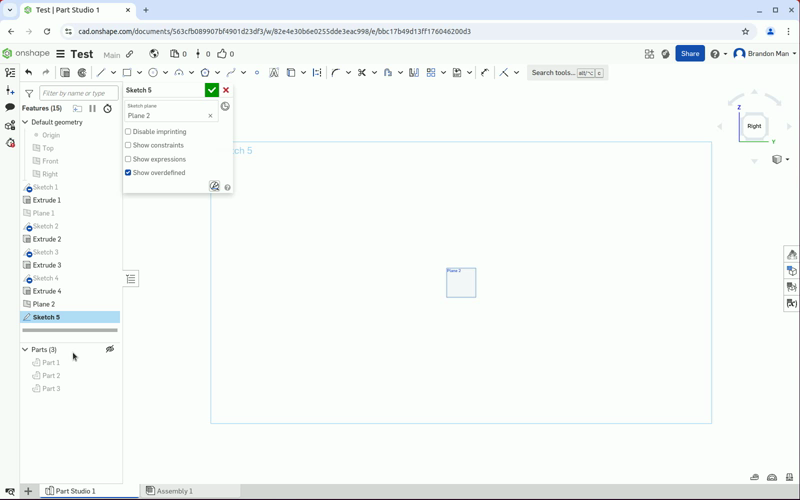
key(l)
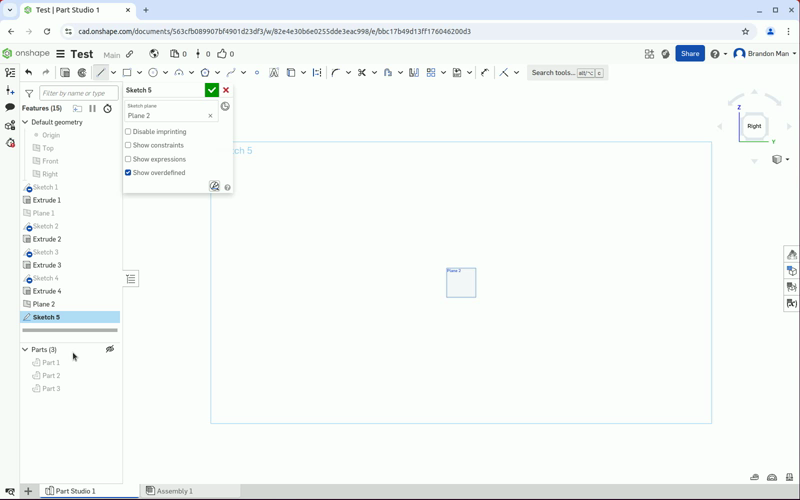
key_down(shift)
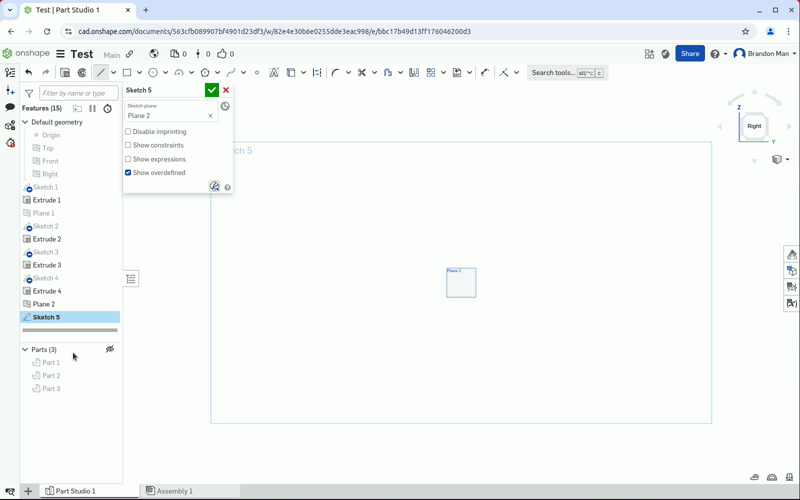
mouse_move(432, 220)
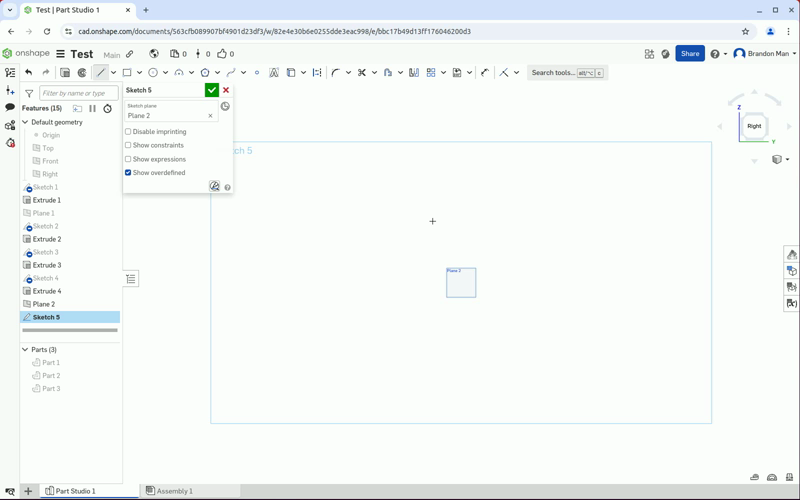
click(432, 220)
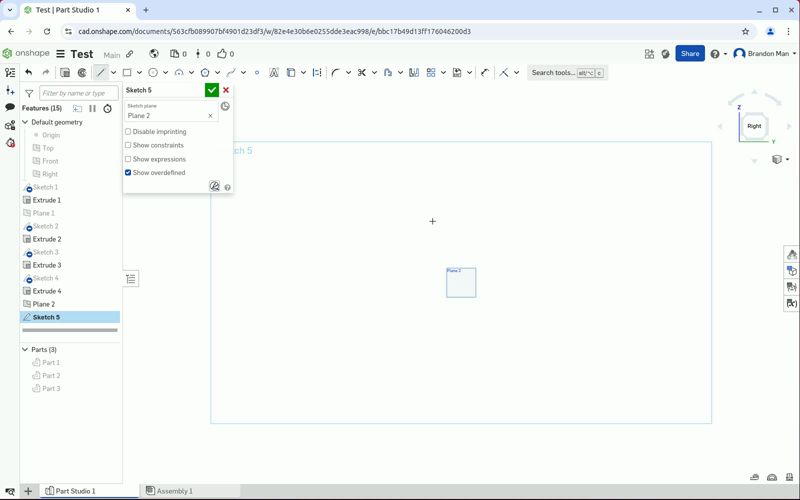
key_up(shift)
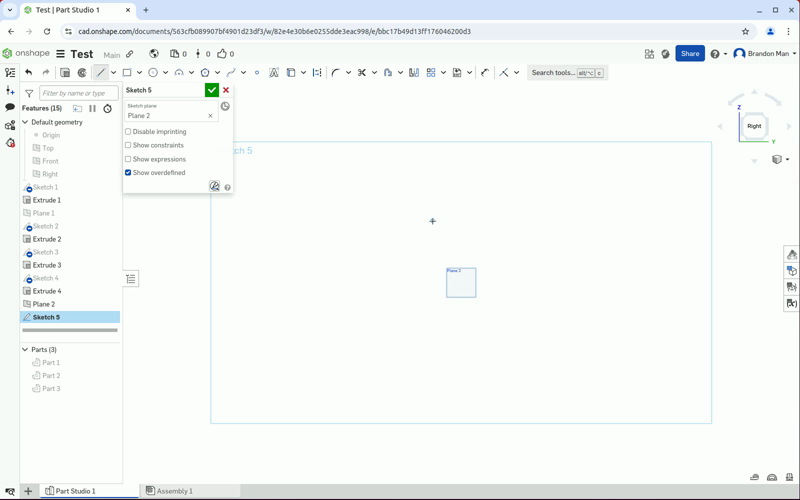
key_down(shift)
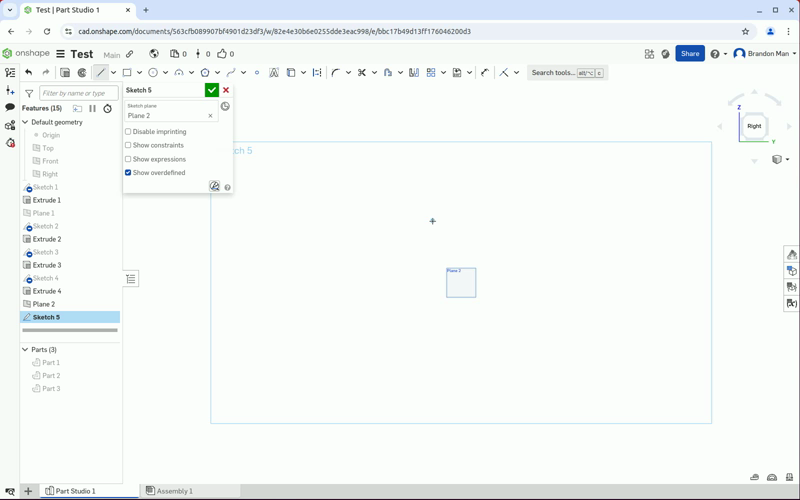
mouse_move(462, 220)
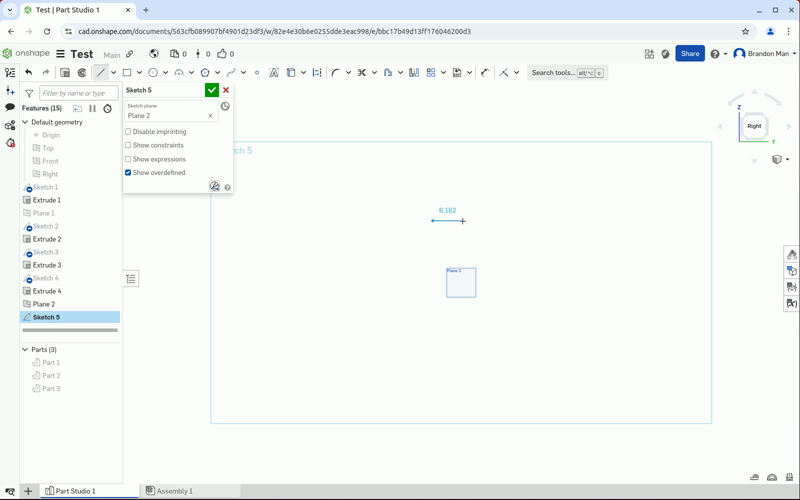
mouse_move(446, 207)
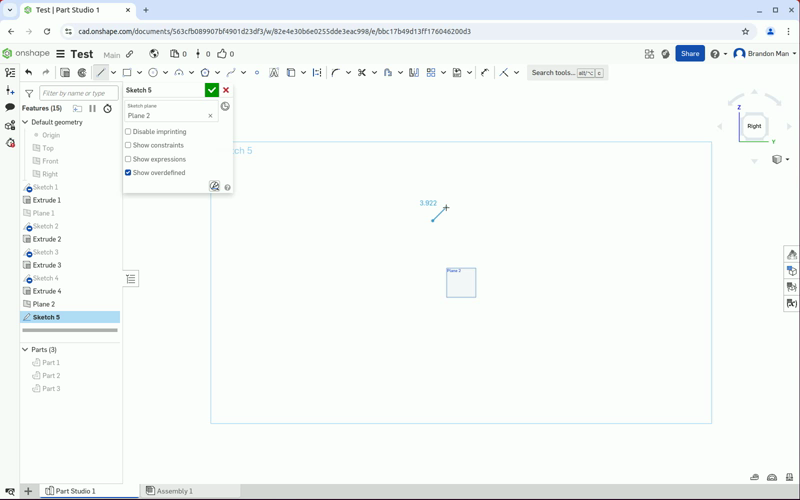
click(446, 207)
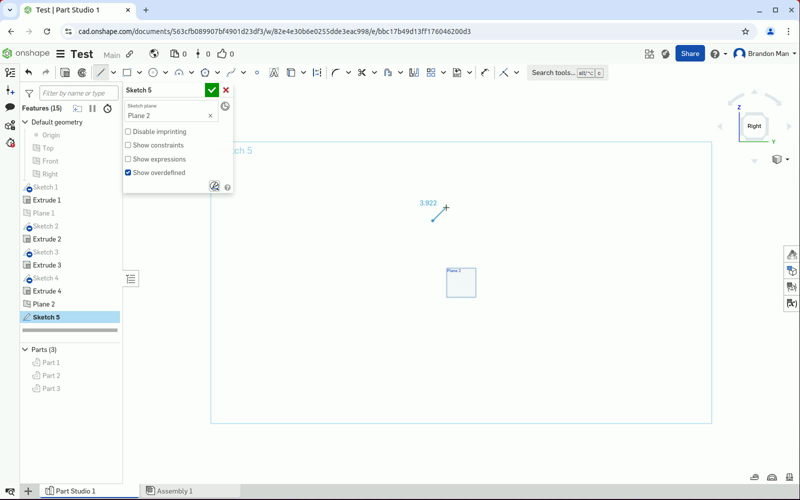
key_up(shift)
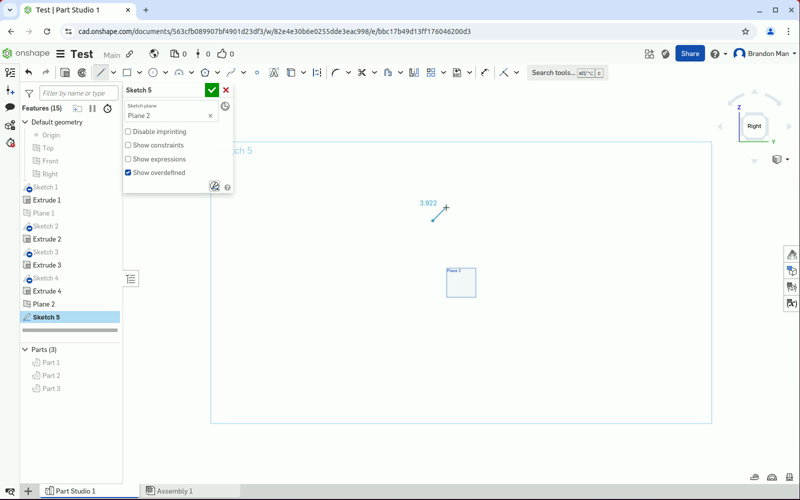
key_down(shift)
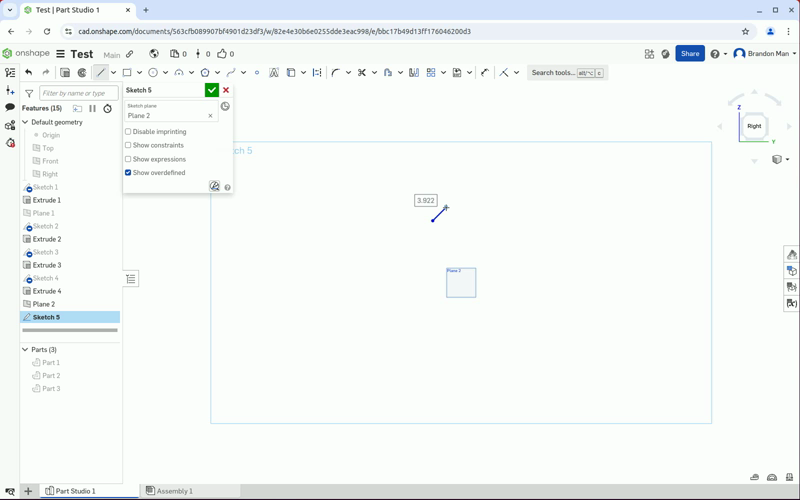
mouse_move(476, 207)
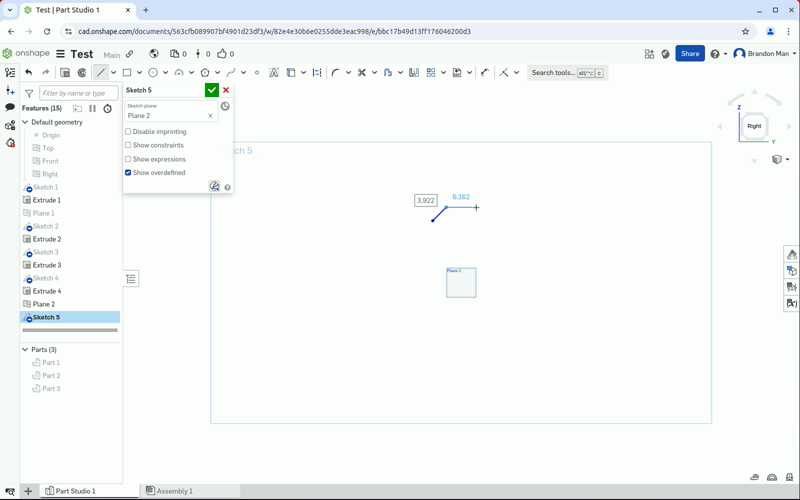
mouse_move(432, 207)
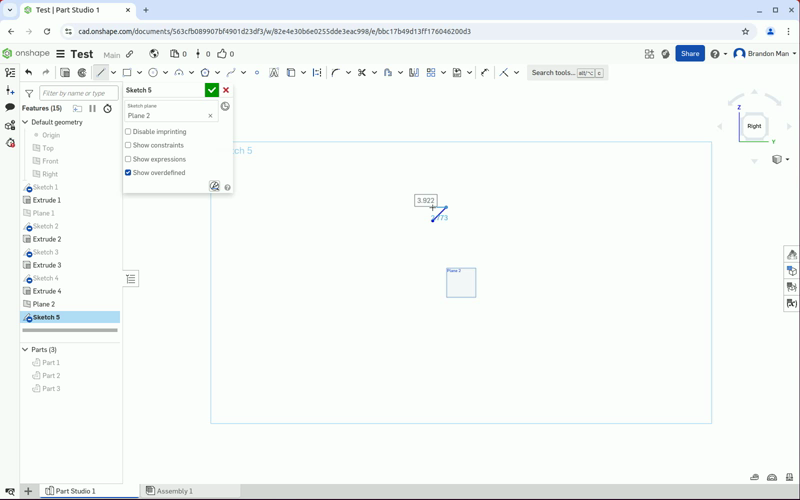
click(432, 207)
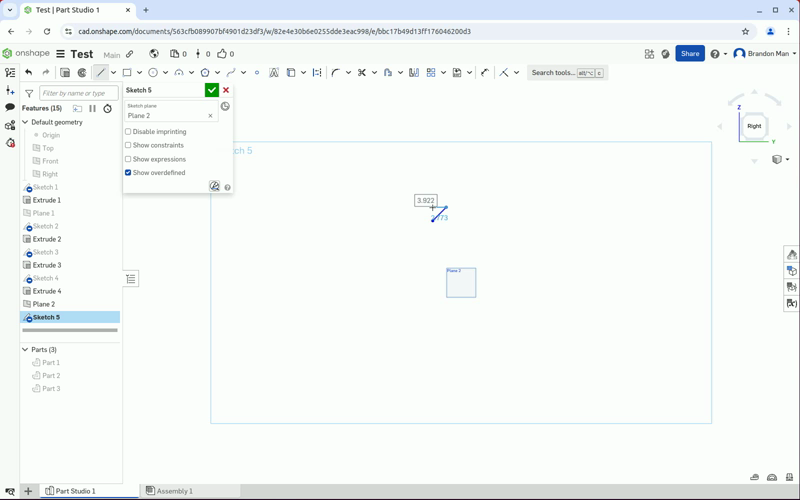
key_up(shift)
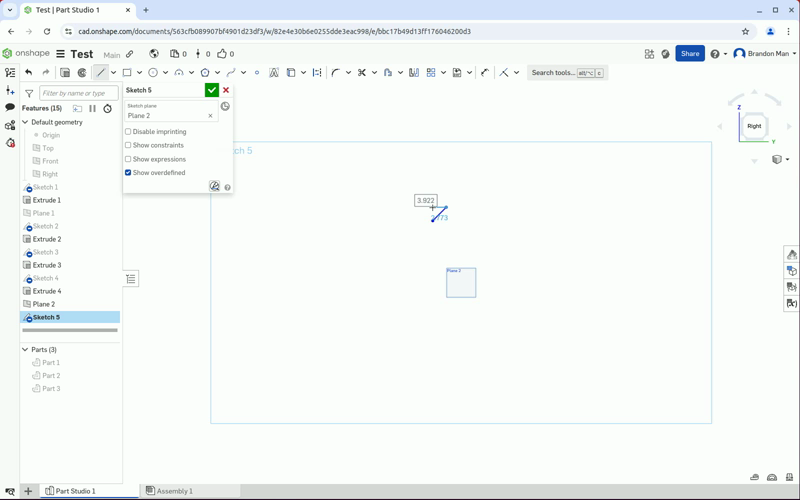
mouse_move(462, 207)
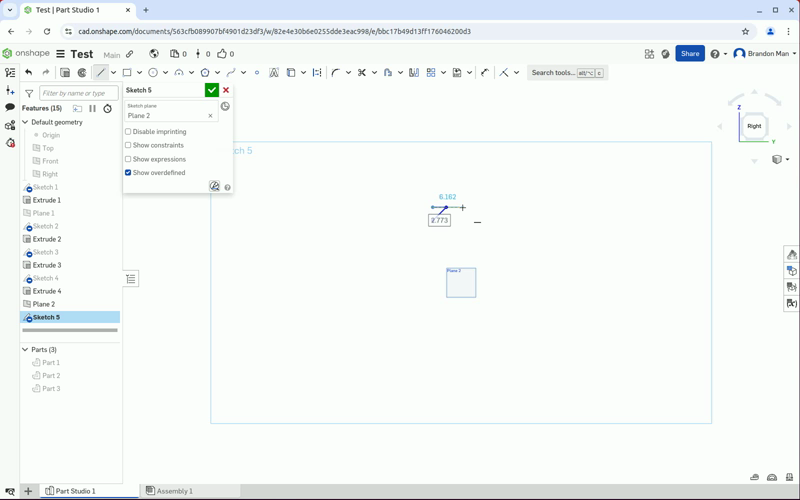
key_down(shift)
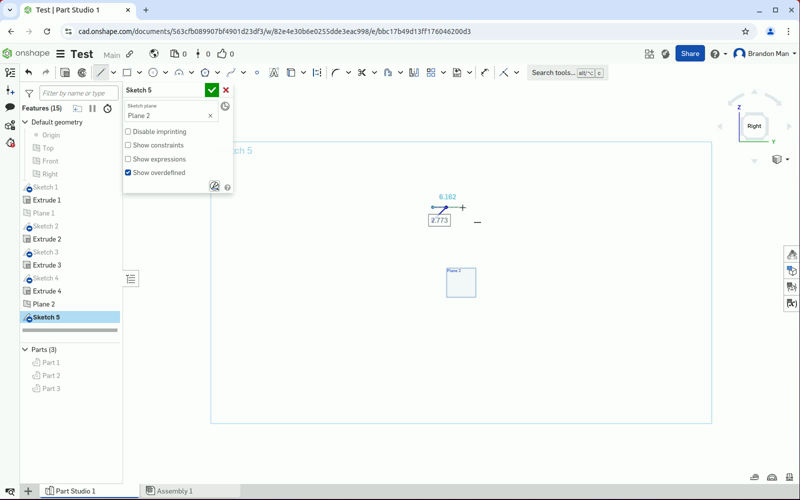
mouse_move(432, 220)
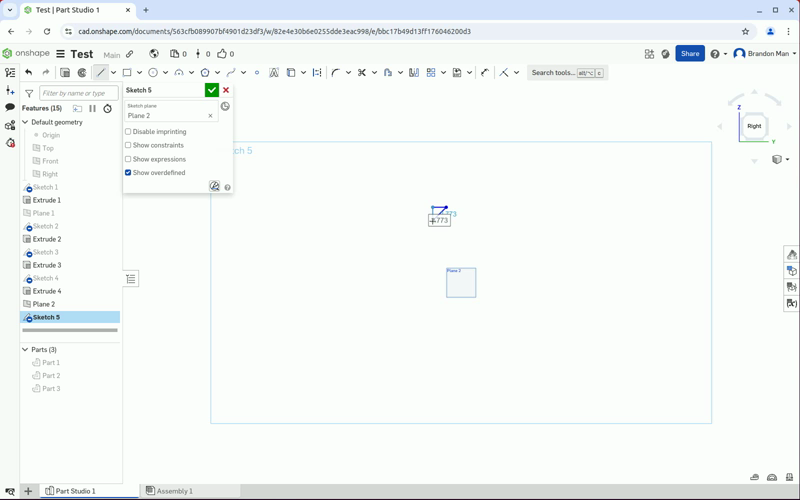
key_up(shift)
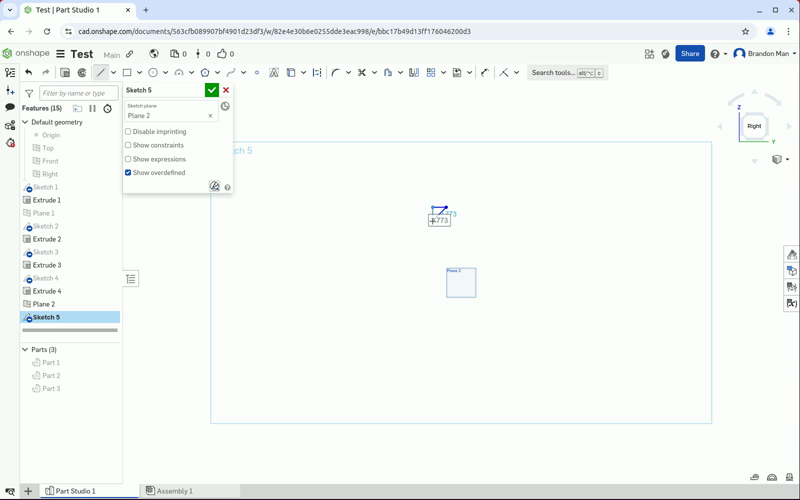
click(432, 220)
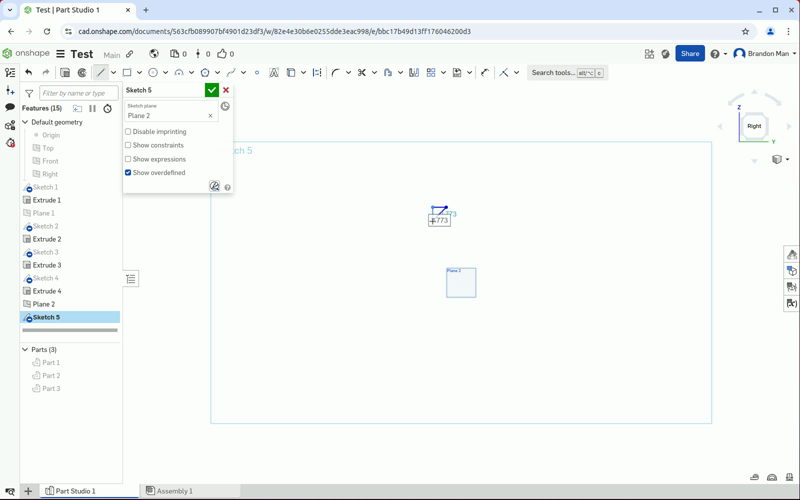
key(esc)
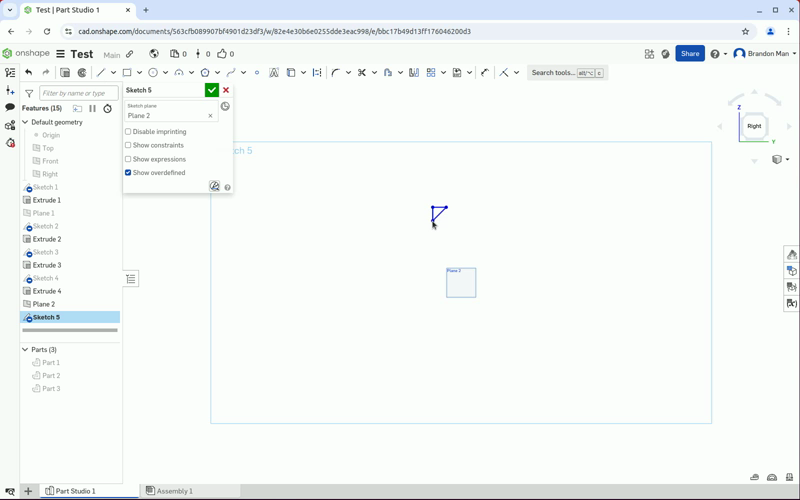
mouse_move(443, 207)
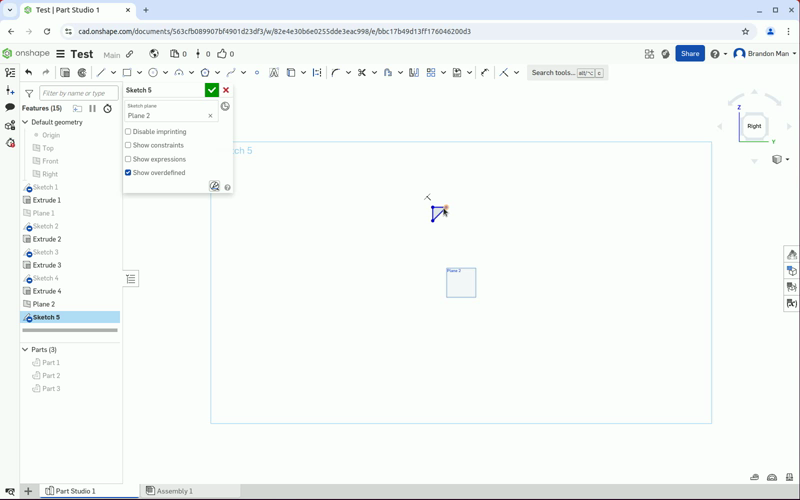
scroll(6)
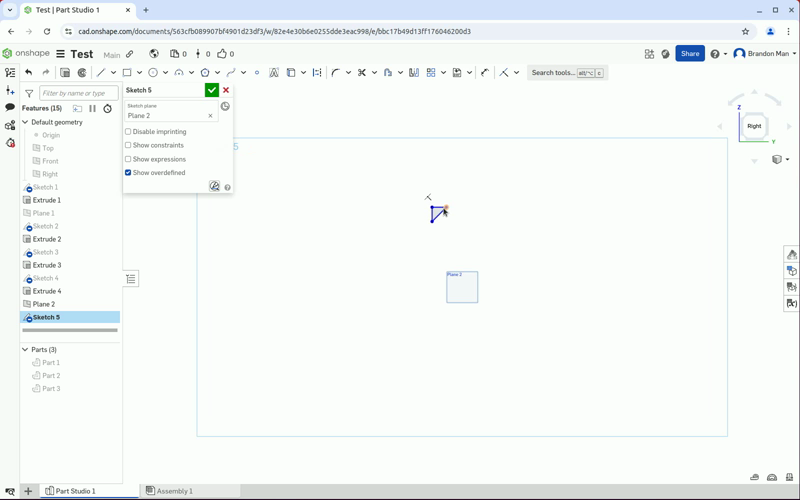
scroll(6)
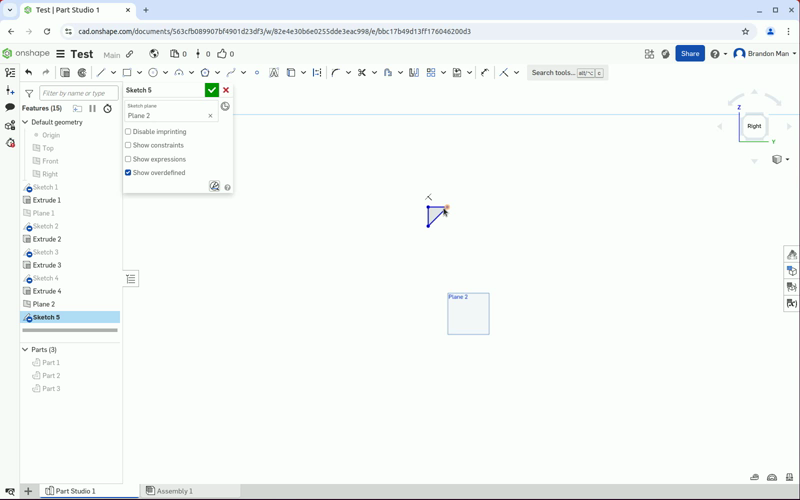
scroll(6)
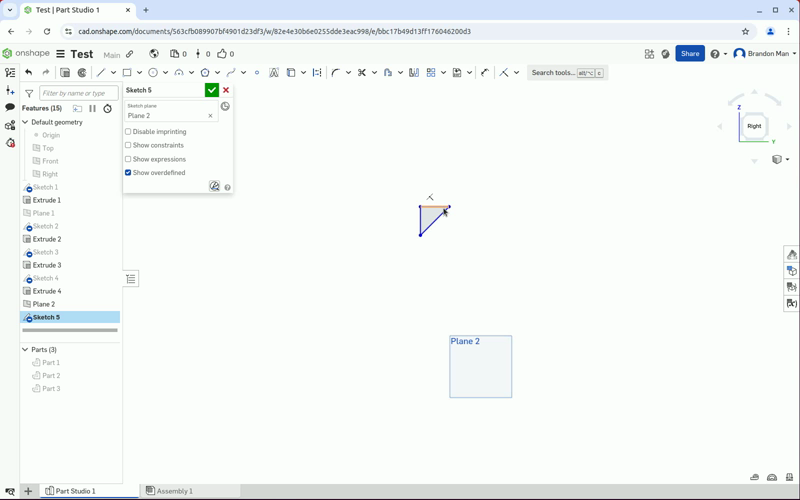
scroll(6)
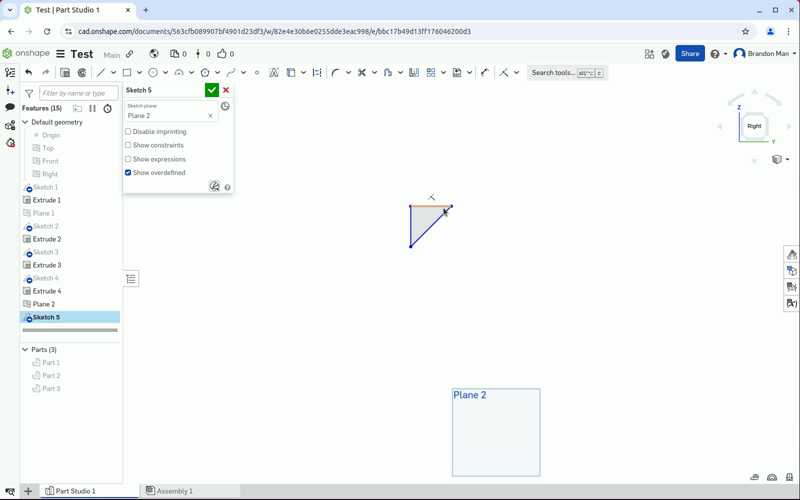
scroll(6)
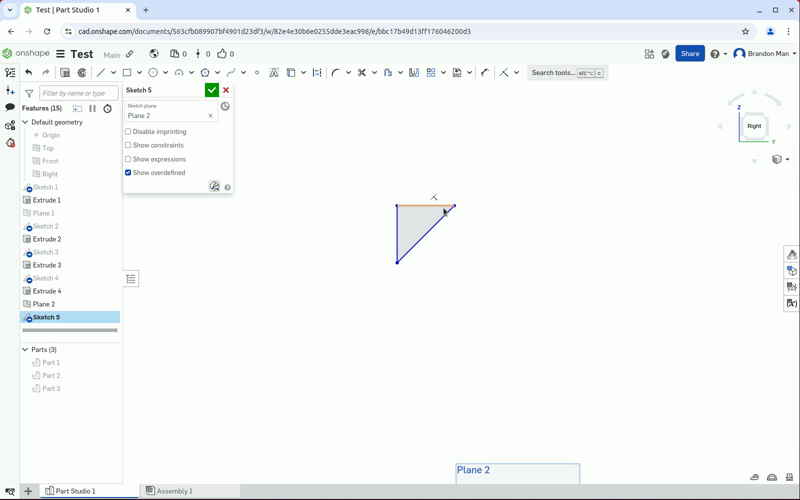
scroll(6)
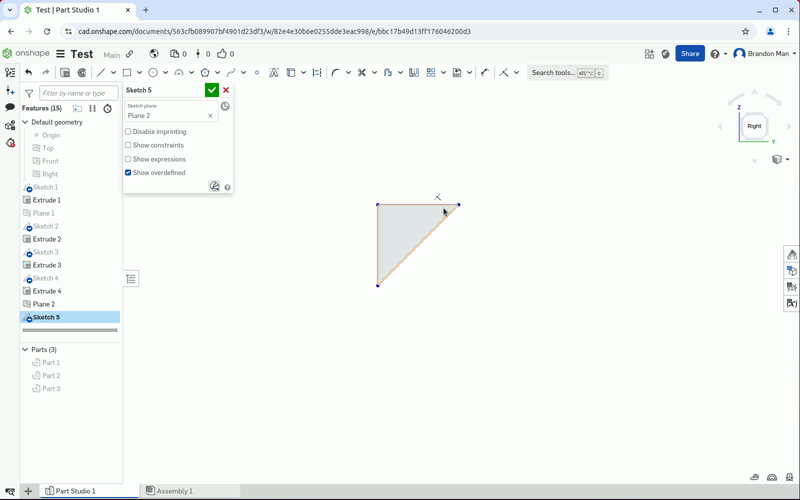
scroll(6)
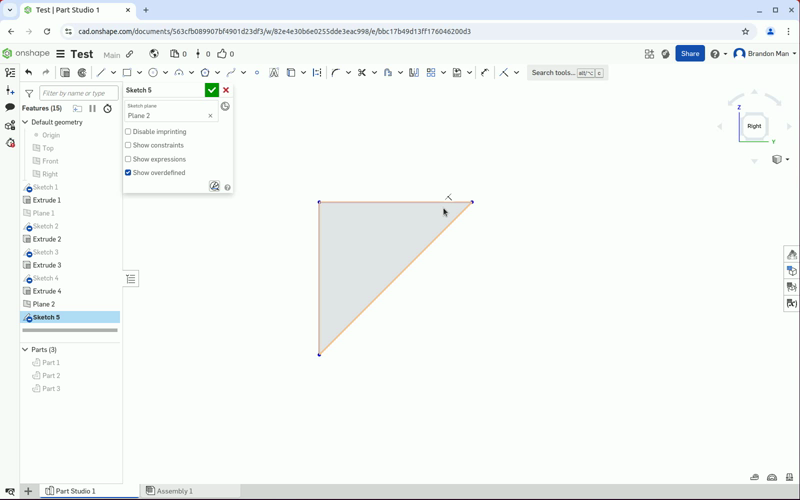
click(443, 207)
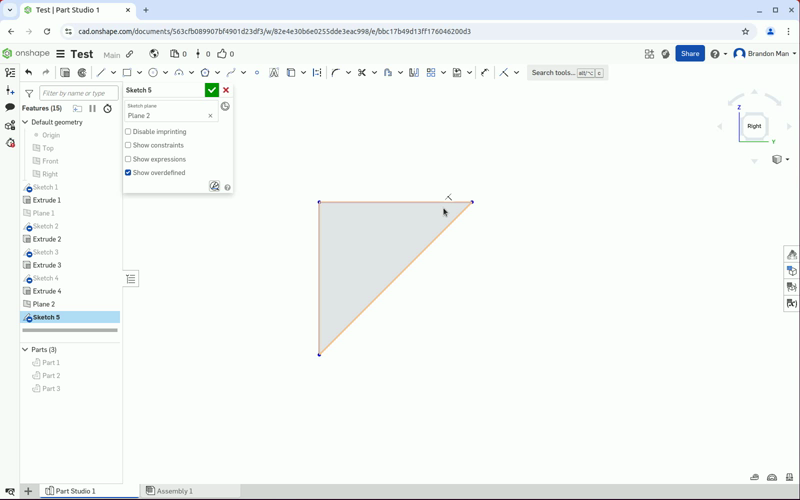
scroll(-6)
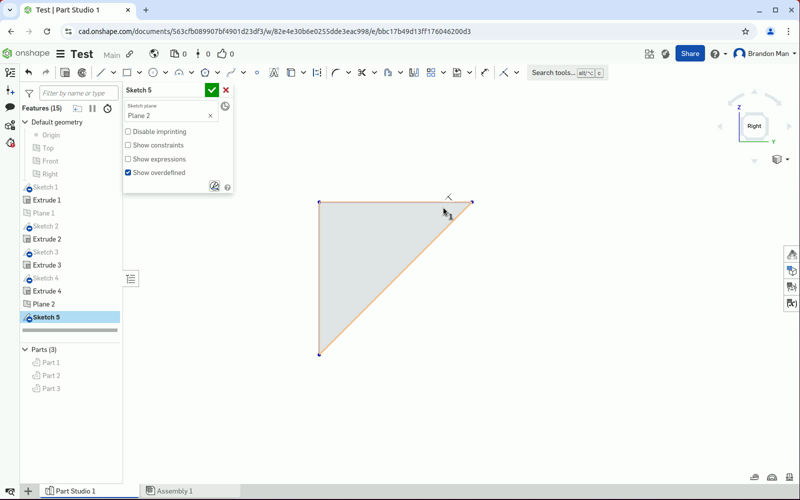
scroll(-6)
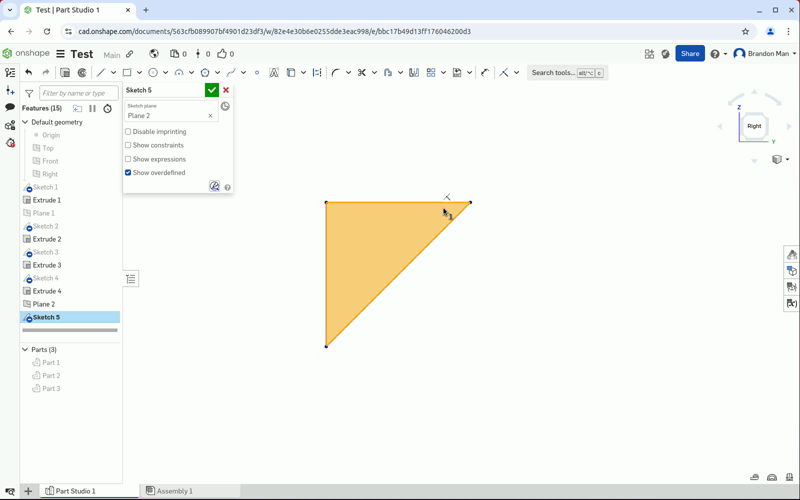
scroll(-6)
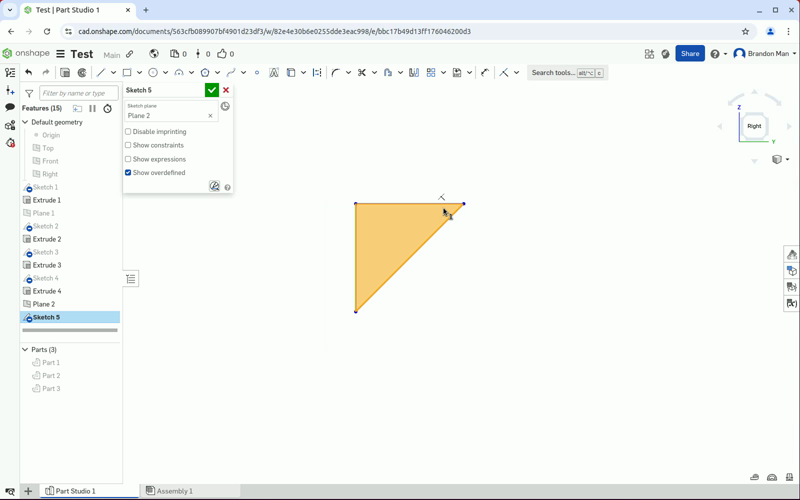
scroll(-6)
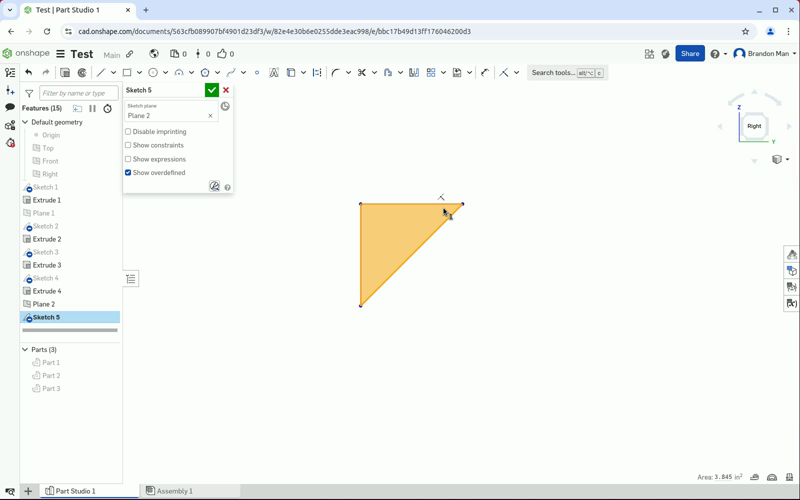
scroll(-6)
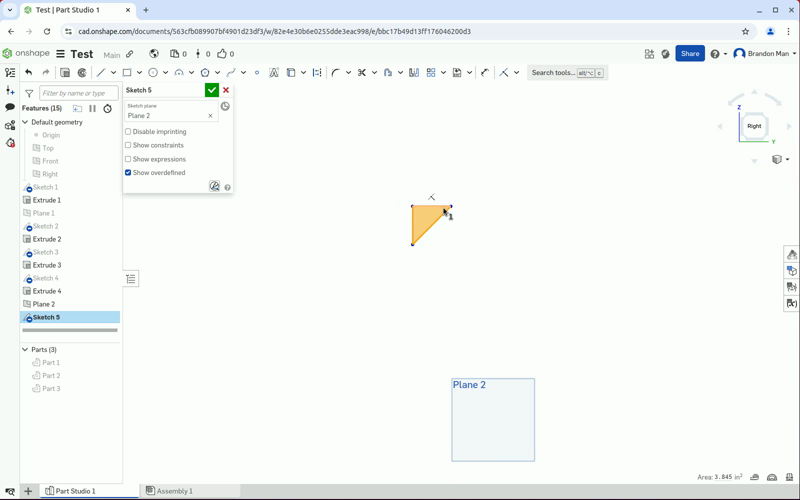
scroll(-6)
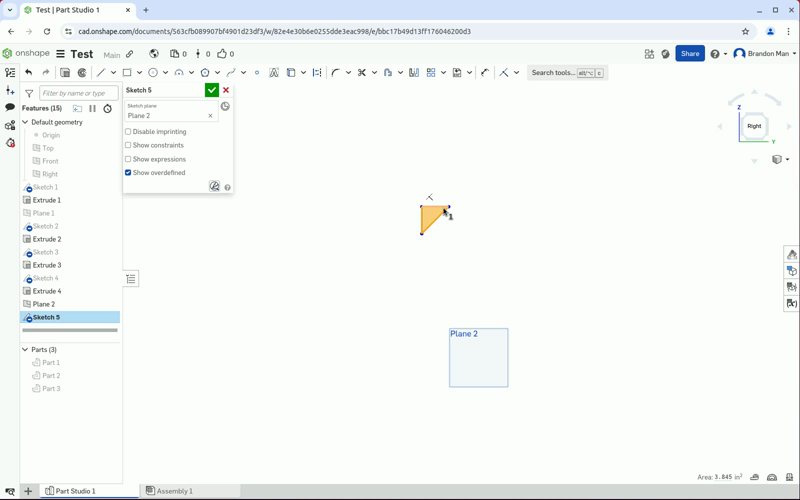
scroll(-6)
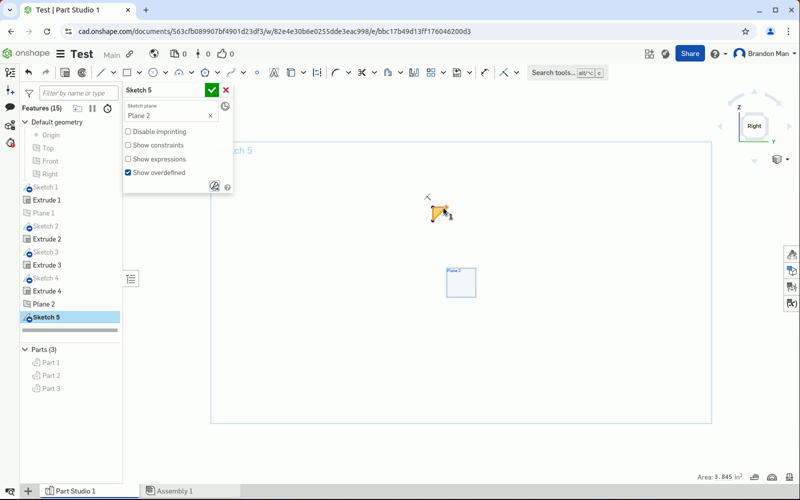
mouse_move(73, 352)
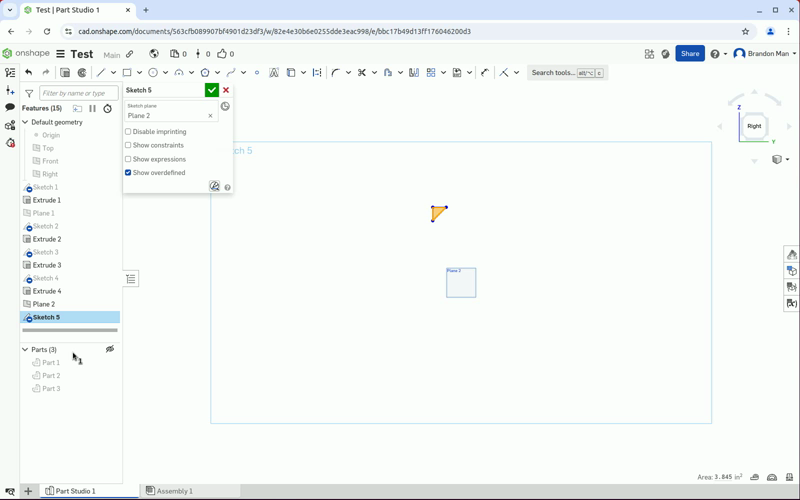
key(shift+y)
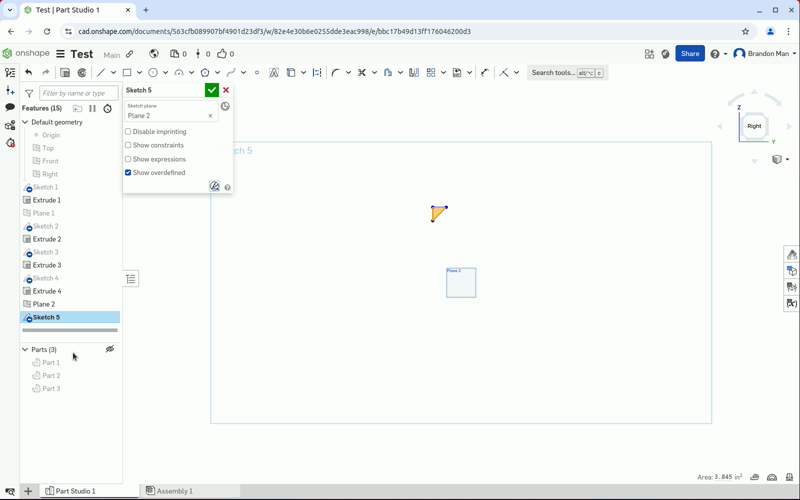
key(shift+e)
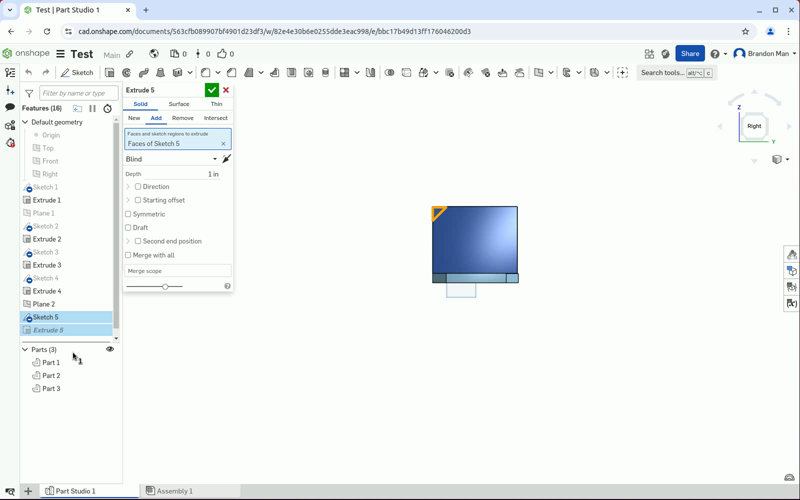
mouse_move(143, 106)
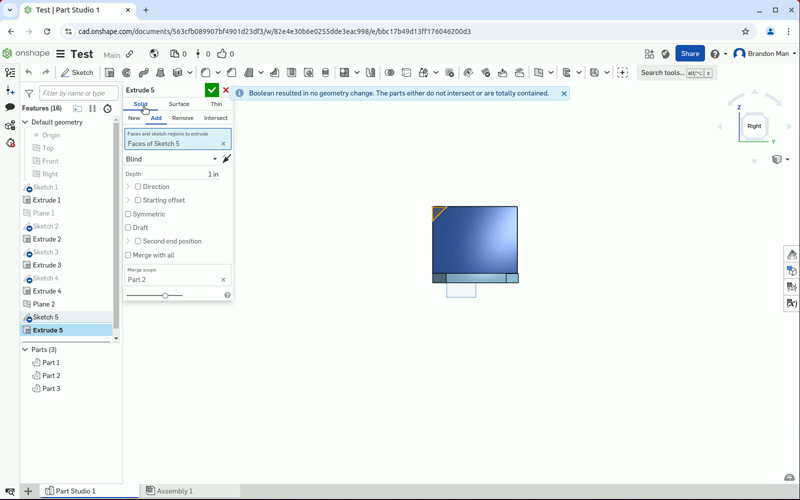
click(143, 106)
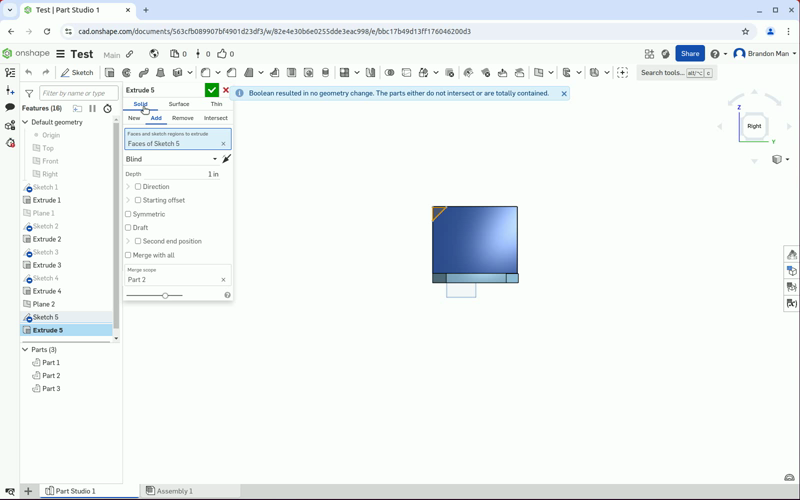
mouse_move(186, 120)
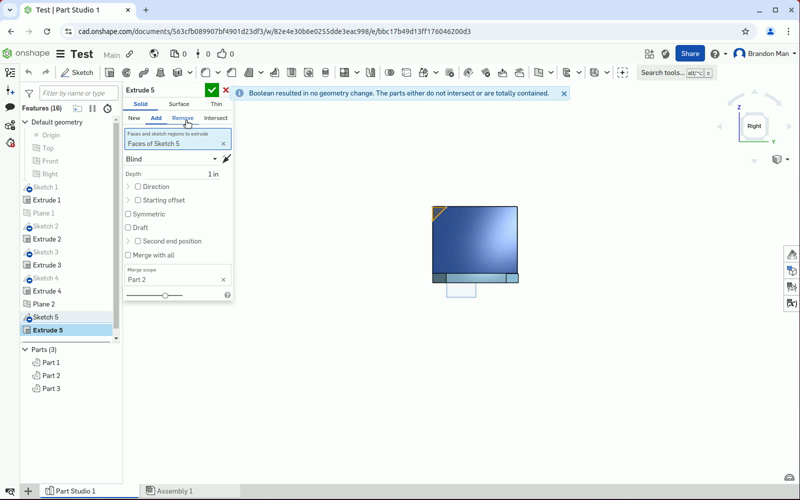
click(186, 120)
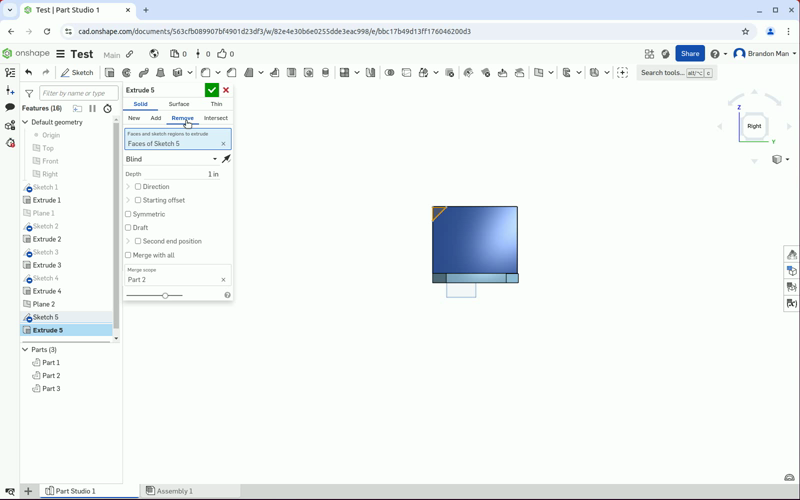
key(tab, 4)
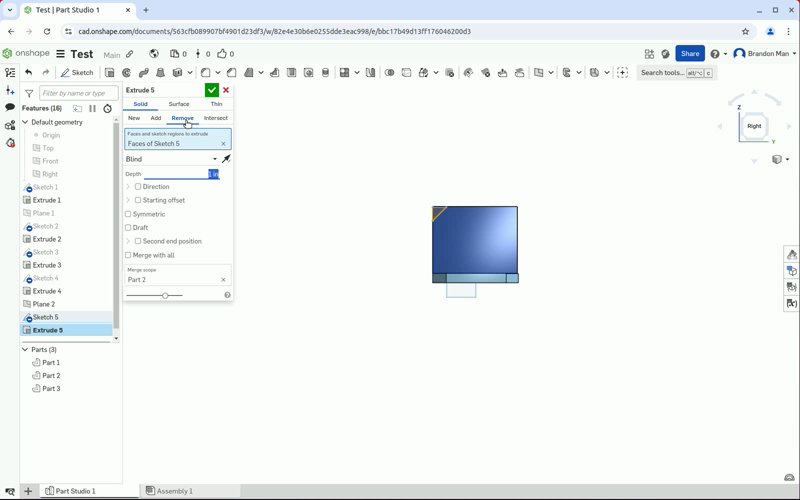
text(3.611)
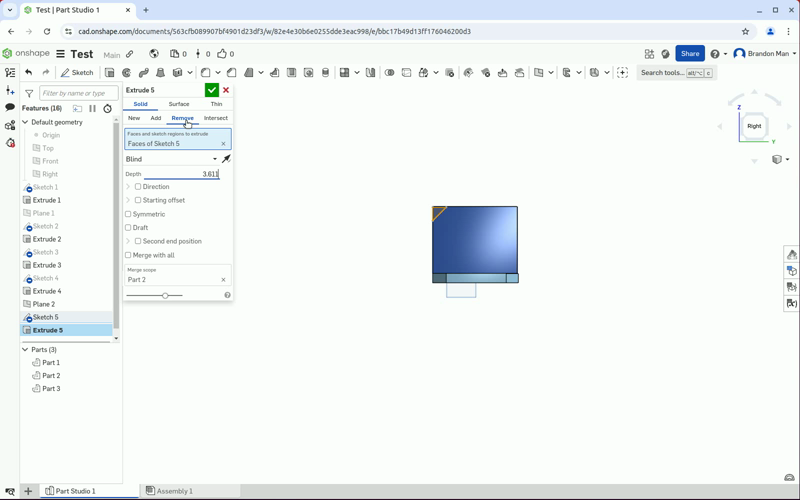
key(tab, 6)
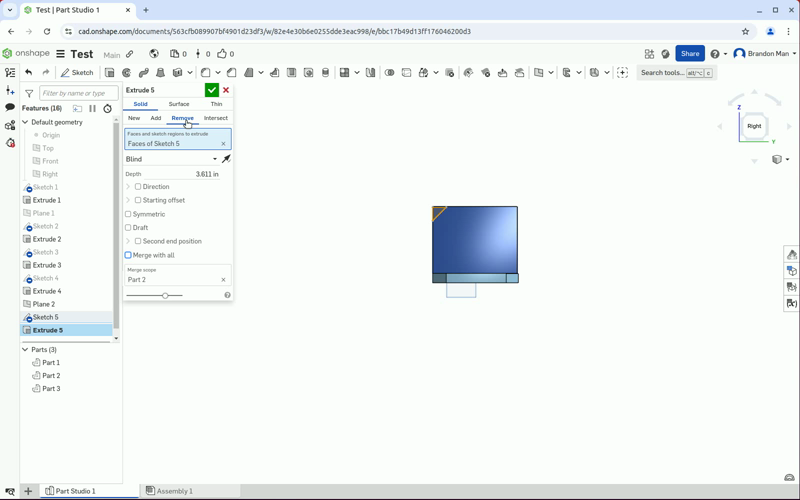
key(space)
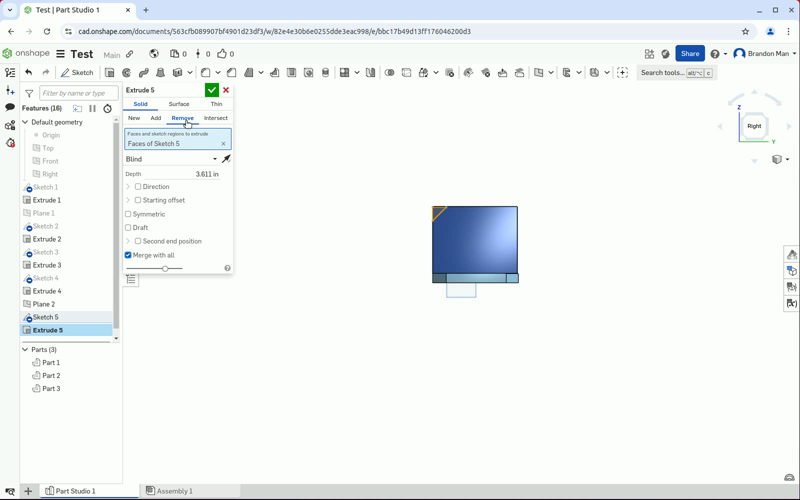
key(enter)
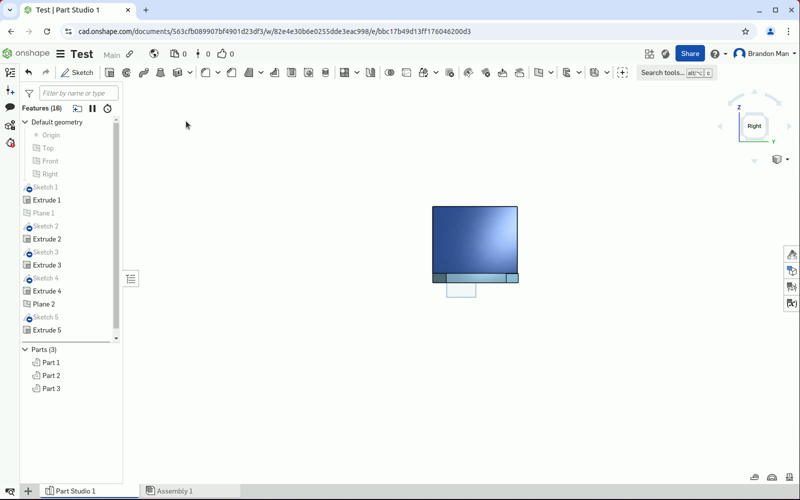
key(shift+h)
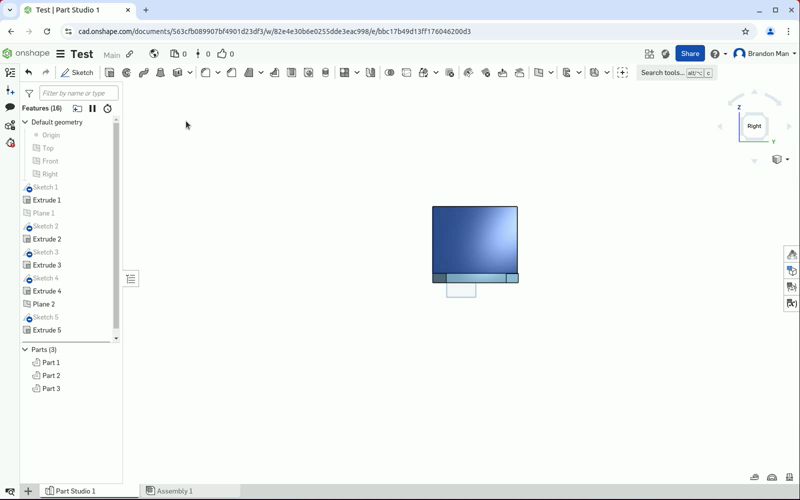
key(shift+h)
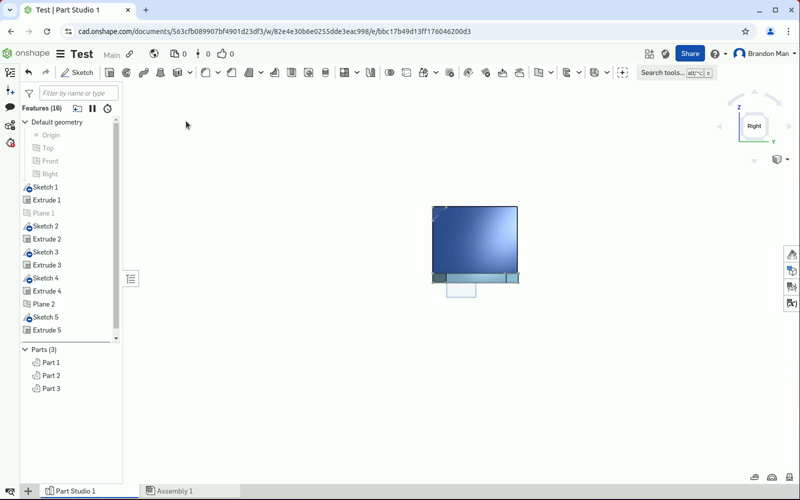
key(shift+7)
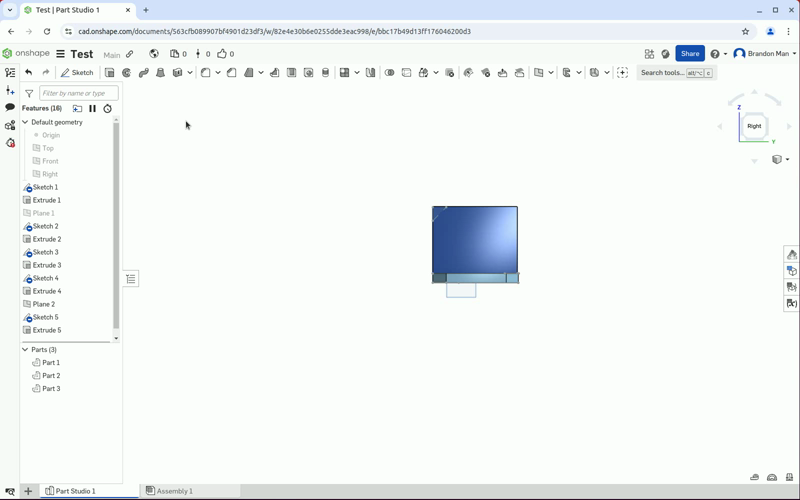
key(right, 2)
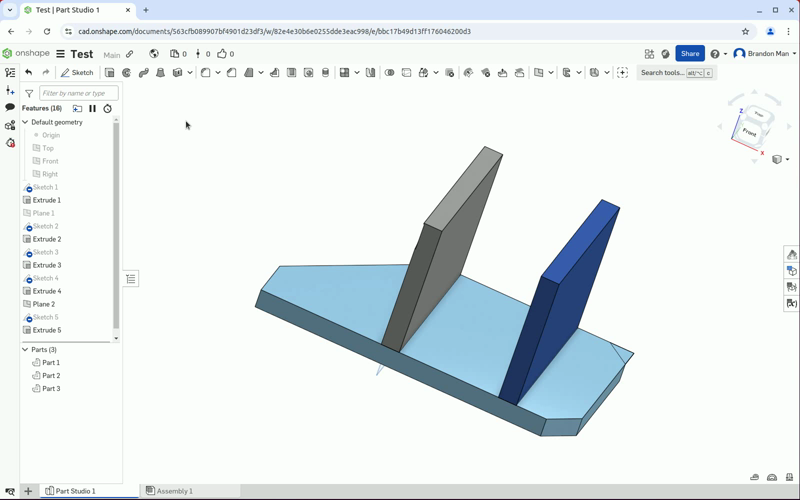
key(down, 2)
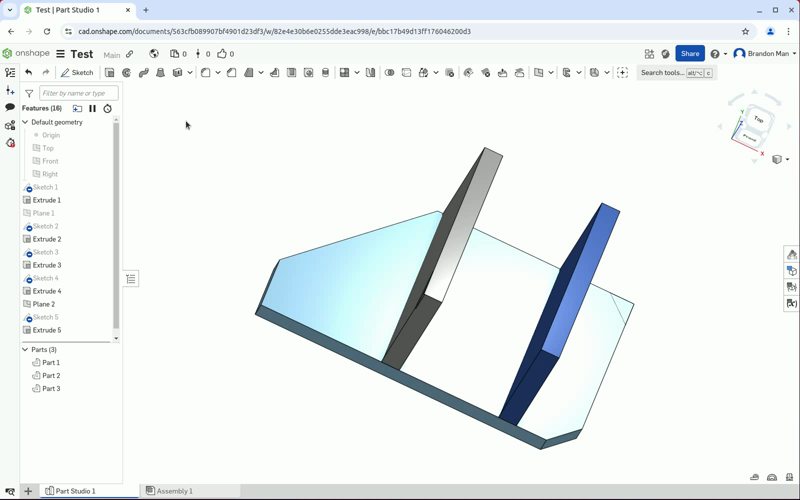
key(up, 2)
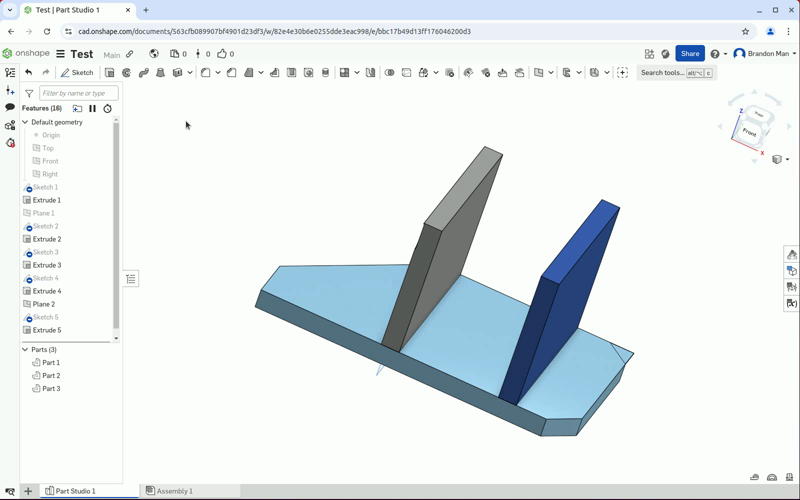
key(left, 2)
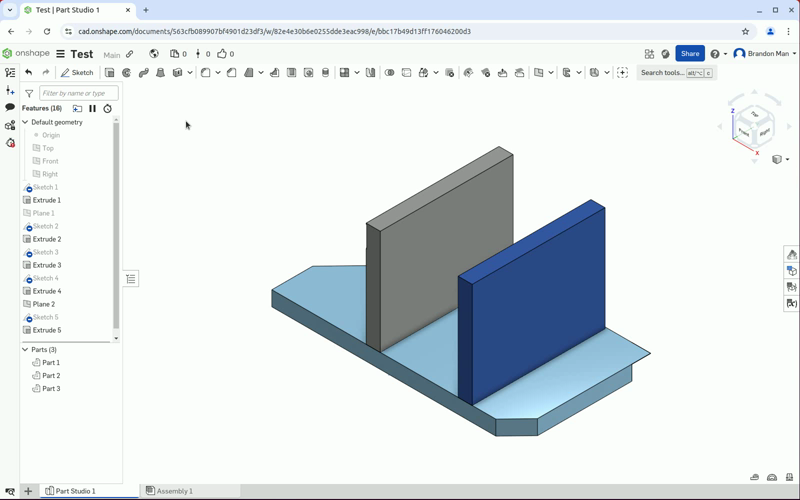
mouse_move(69, 189)
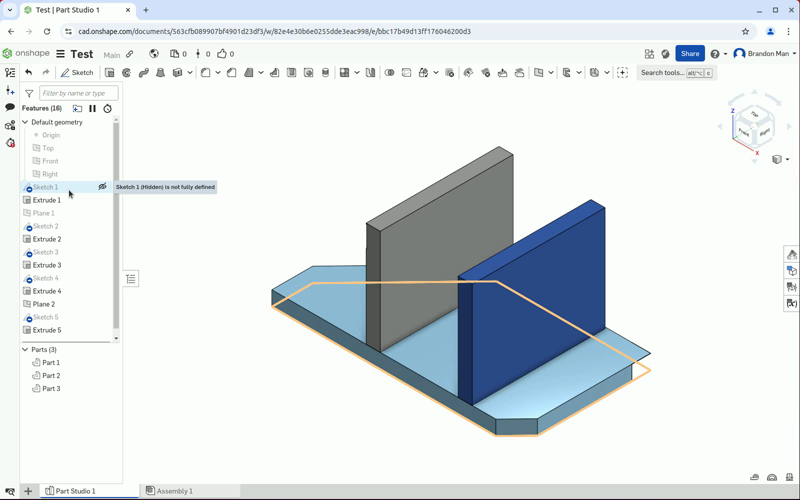
click(69, 189)